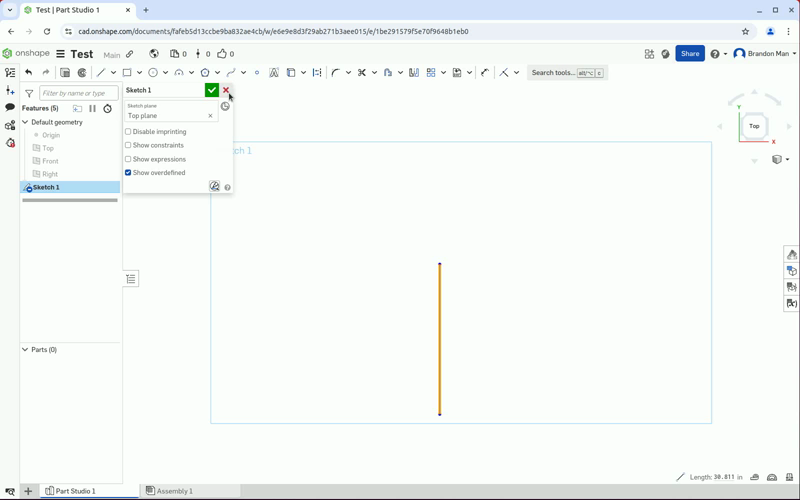
key(shift+h)
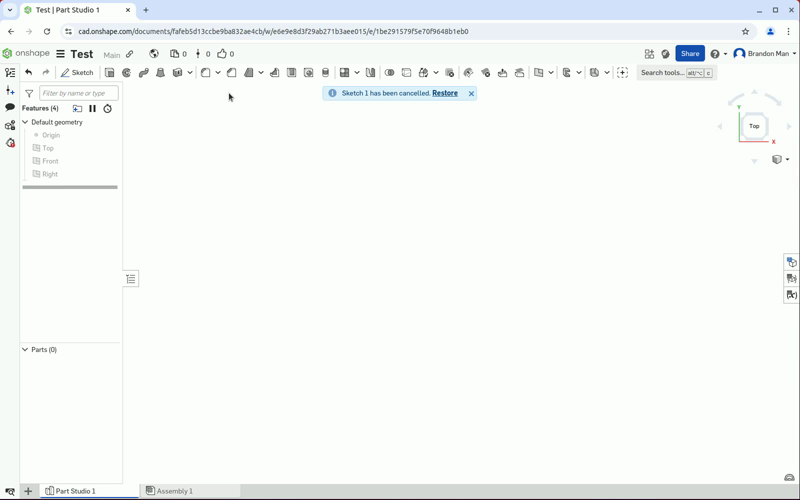
mouse_move(73, 352)
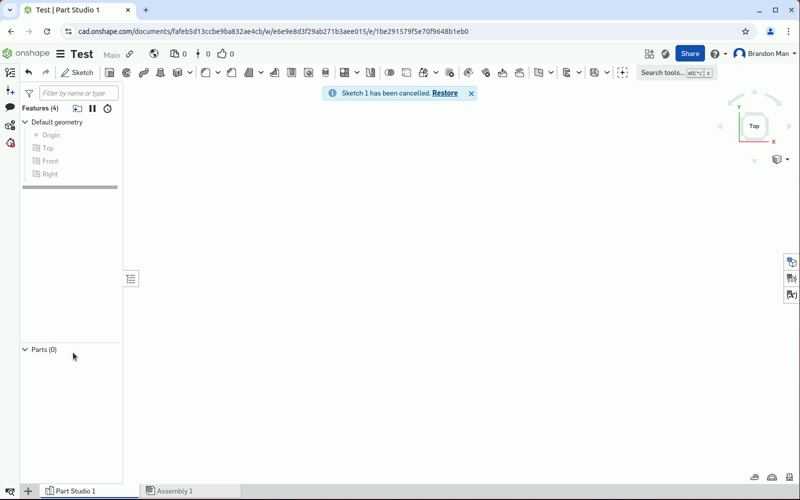
key(y)
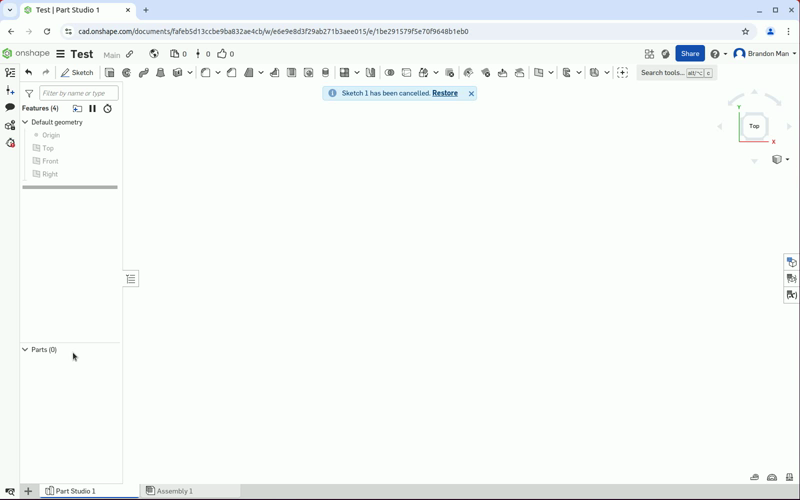
key(shift+p)
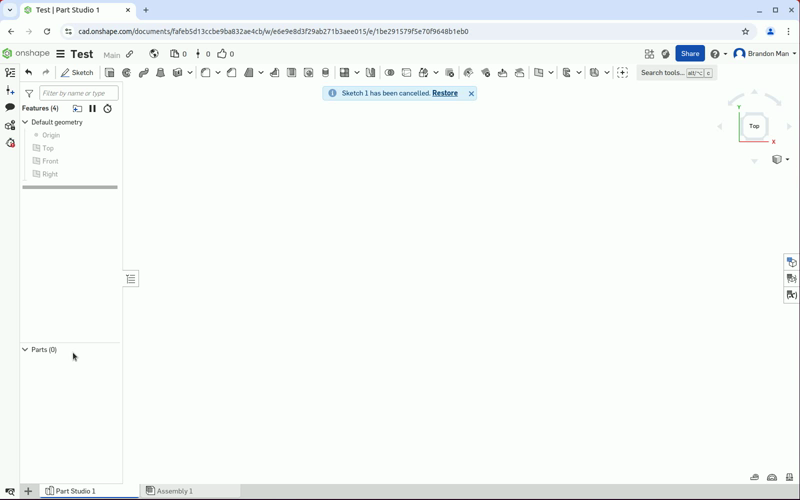
key(space)
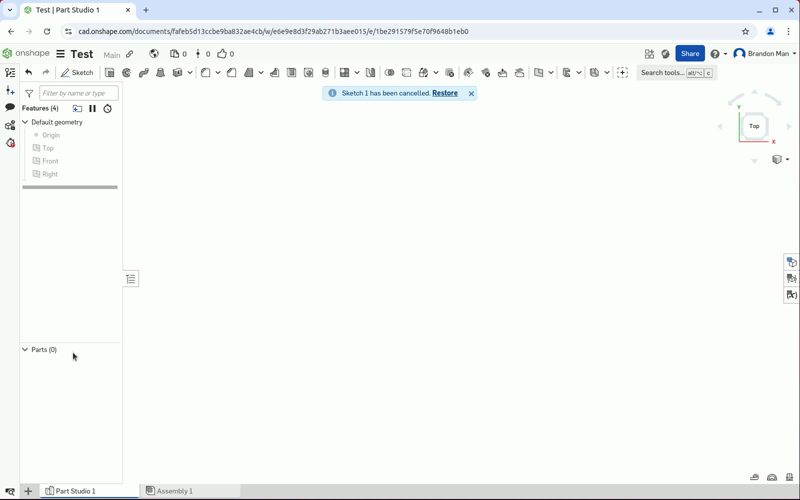
key_down(shift)
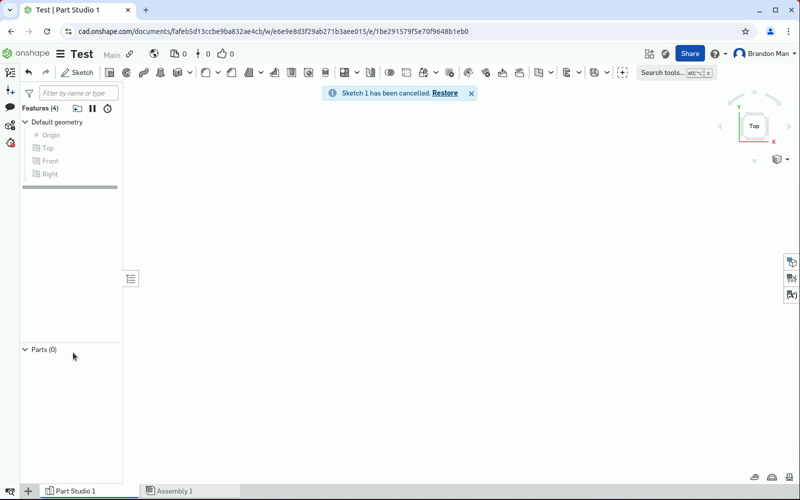
key(up)
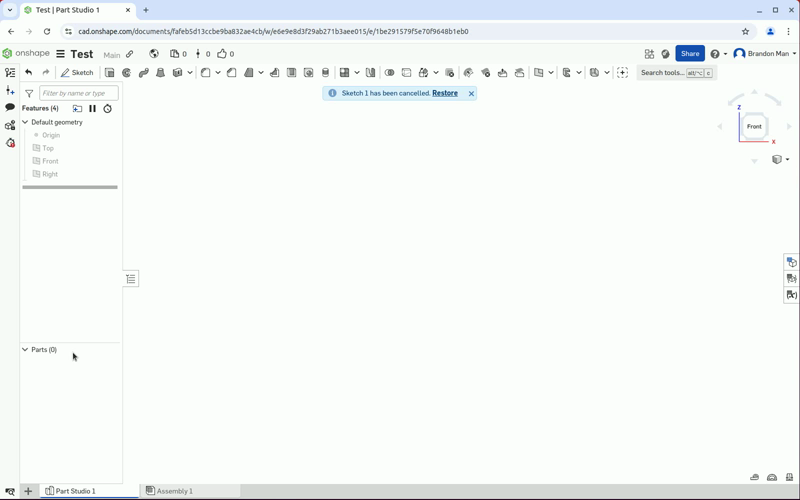
key_up(shift)
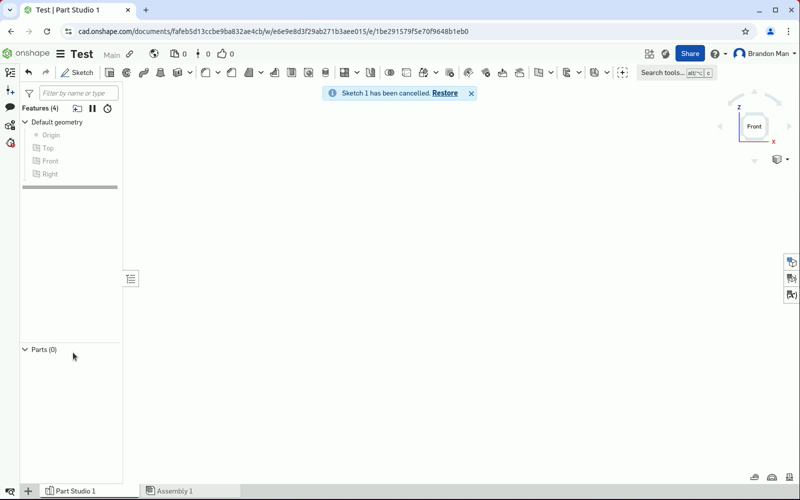
mouse_move(73, 352)
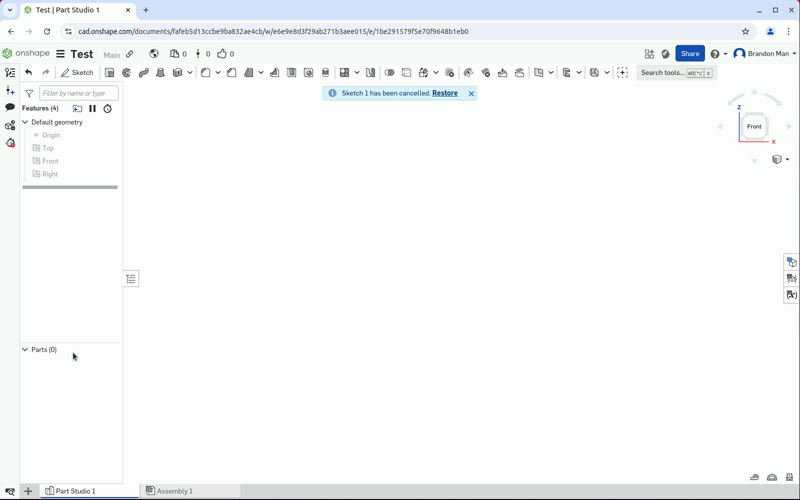
key(shift+y)
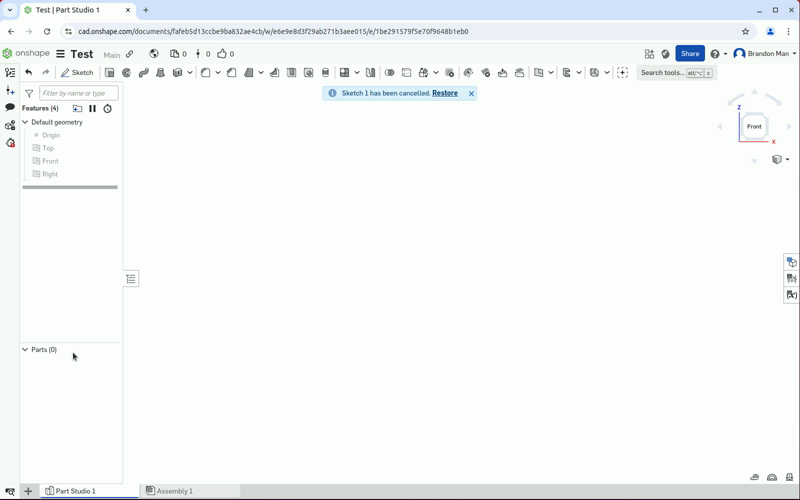
key(shift+s)
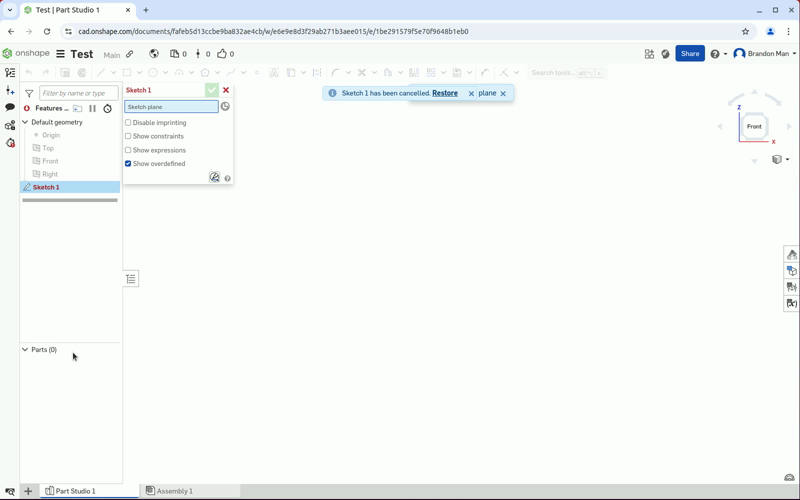
mouse_move(73, 163)
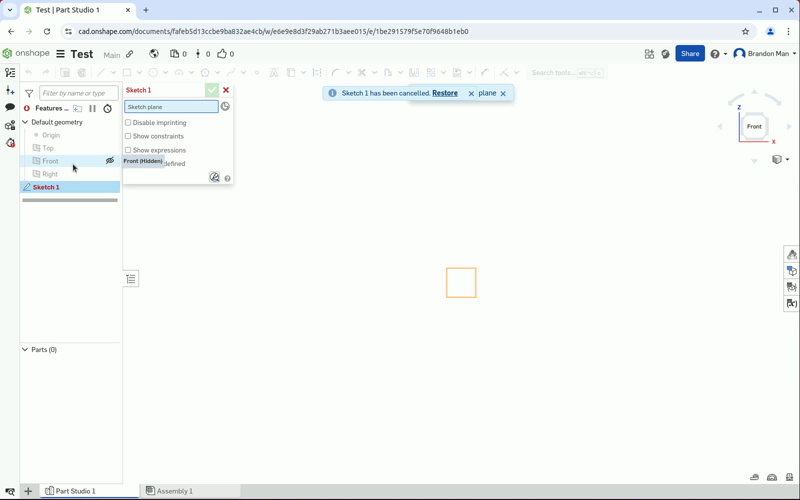
click(73, 163)
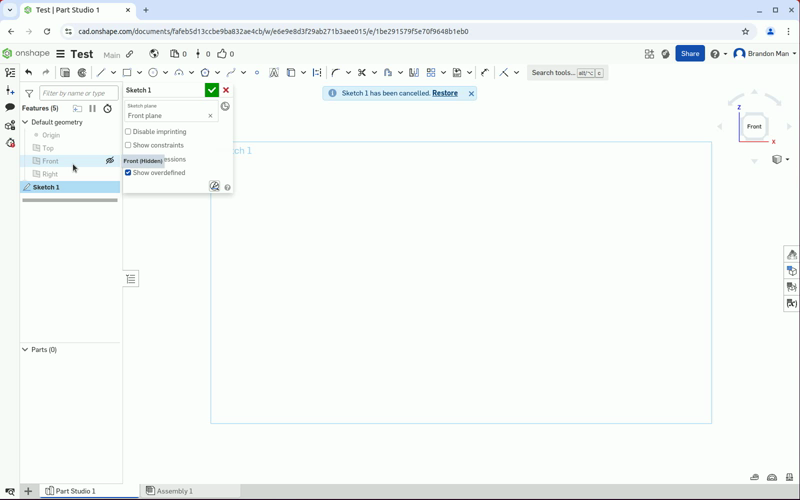
mouse_move(73, 352)
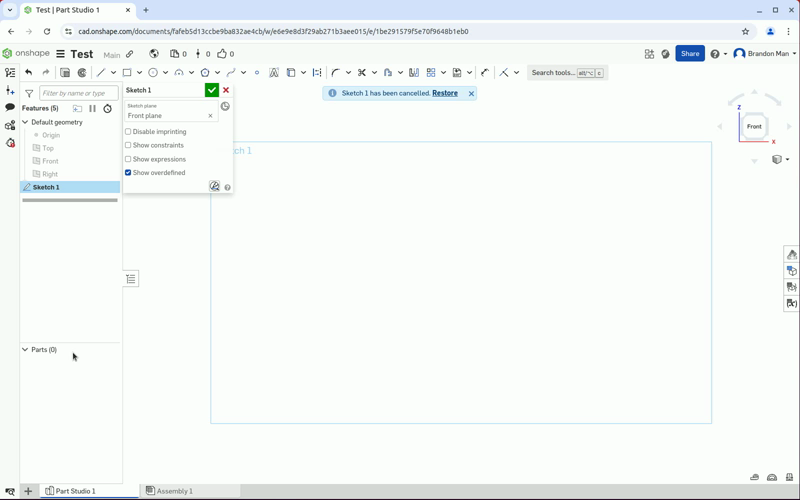
key(y)
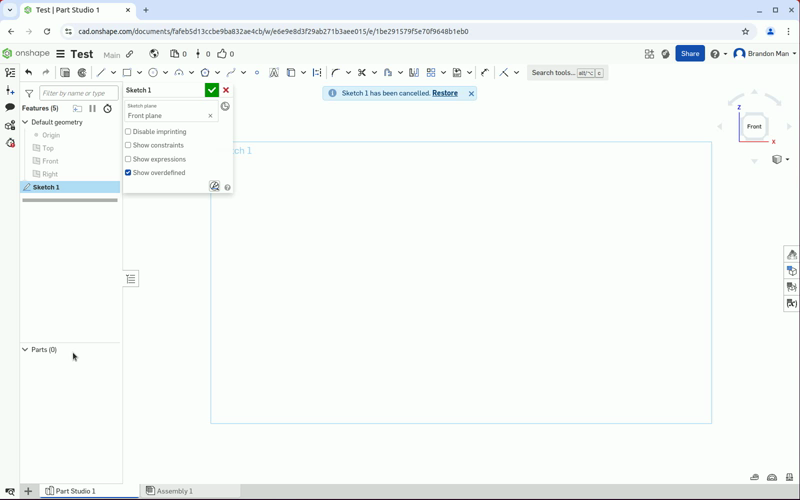
key(l)
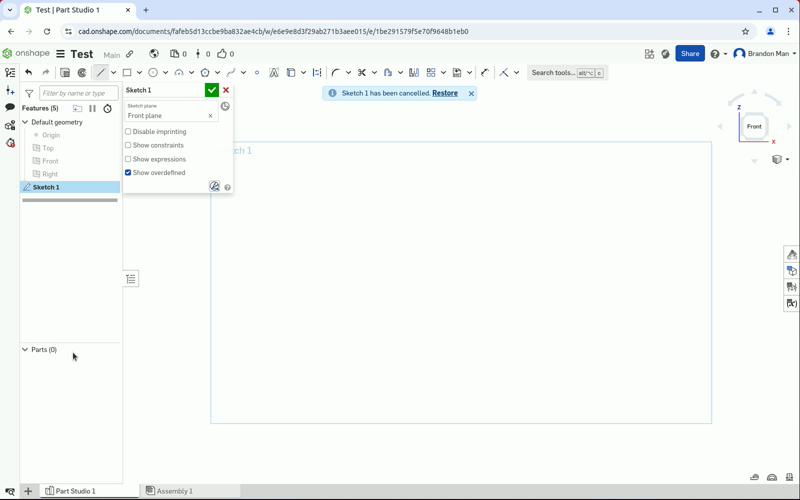
key_down(shift)
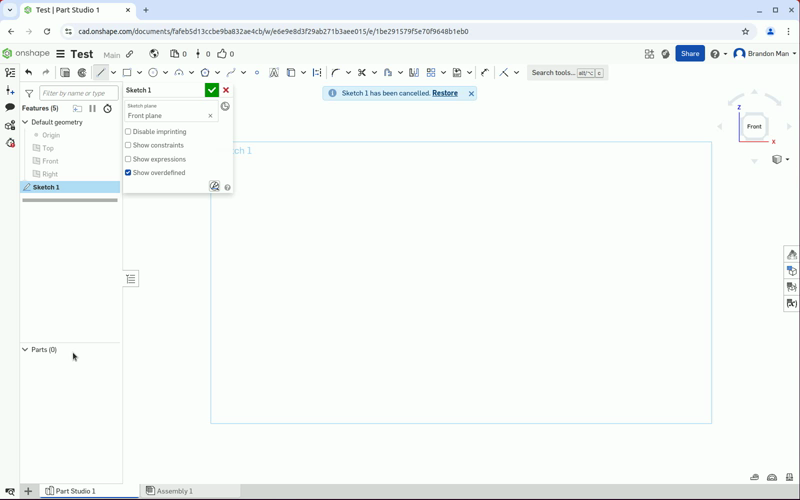
mouse_move(374, 282)
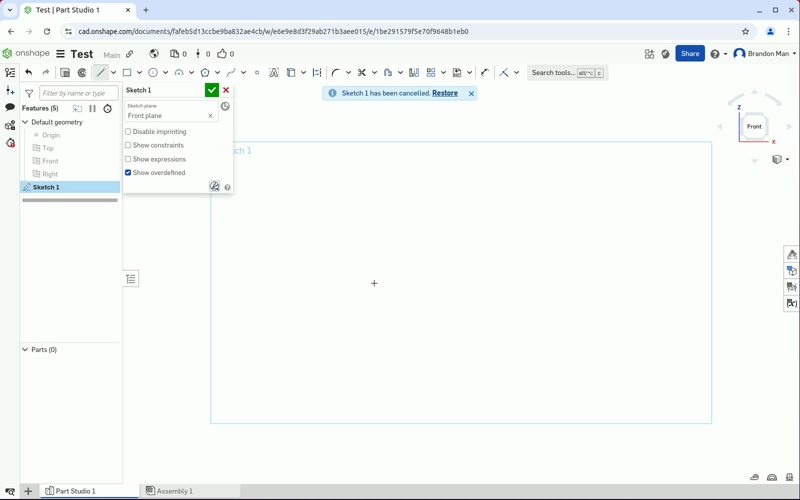
click(374, 282)
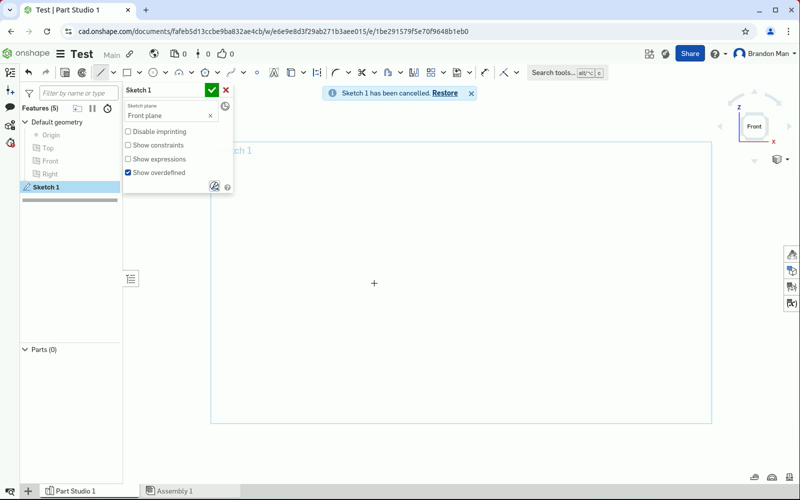
key_up(shift)
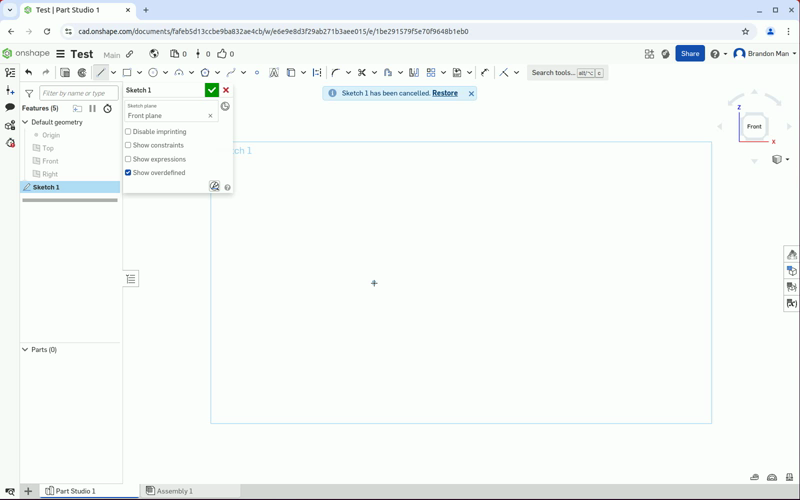
key_down(shift)
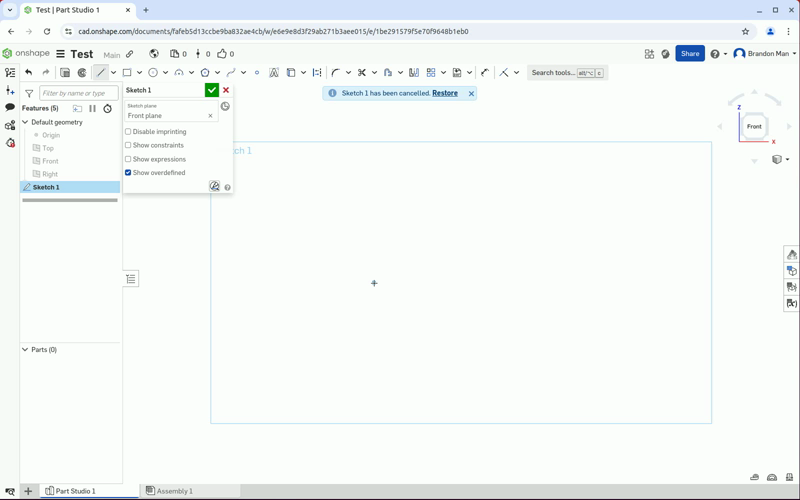
mouse_move(461, 282)
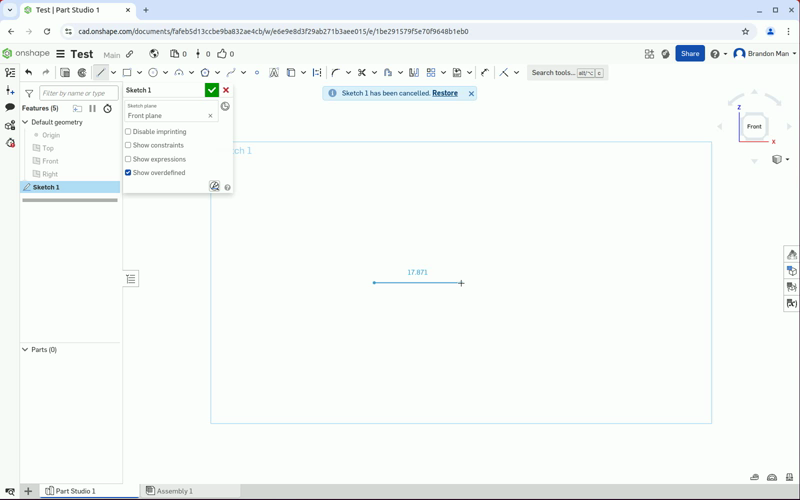
click(461, 282)
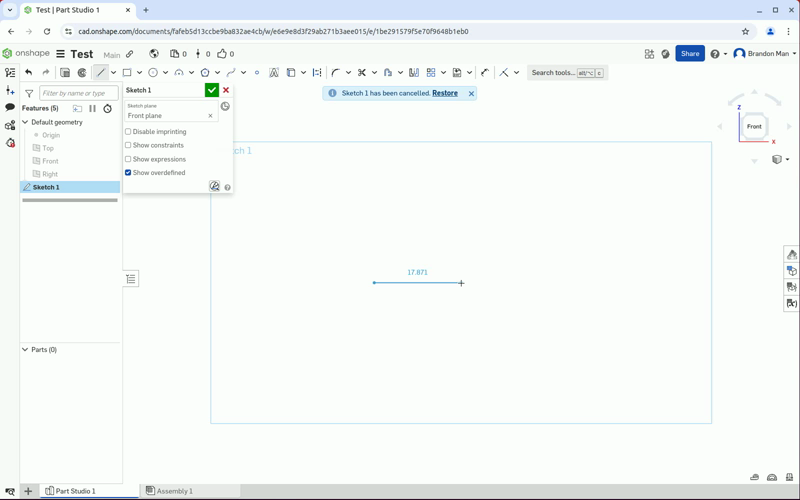
key_up(shift)
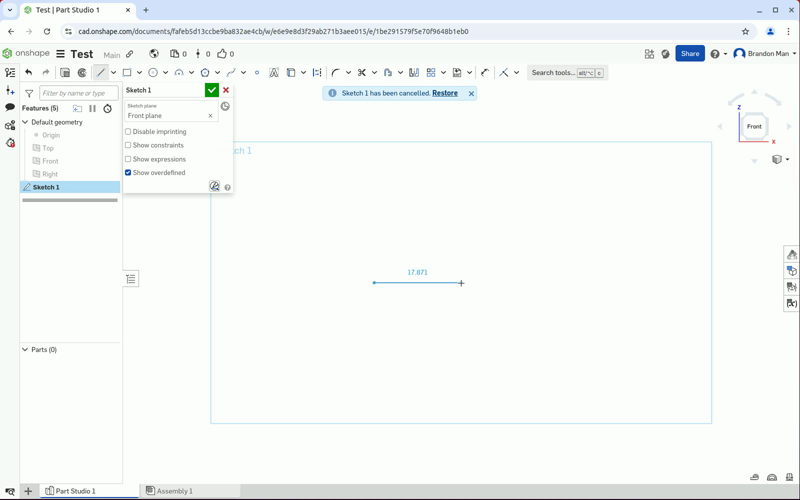
key_down(shift)
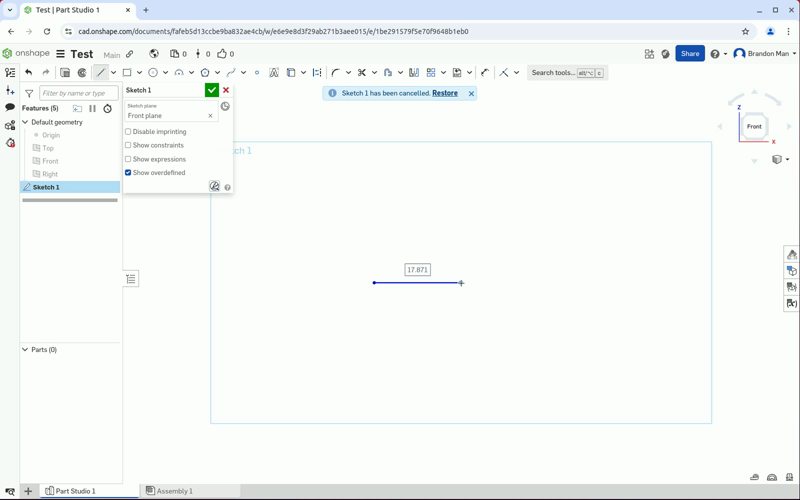
mouse_move(491, 282)
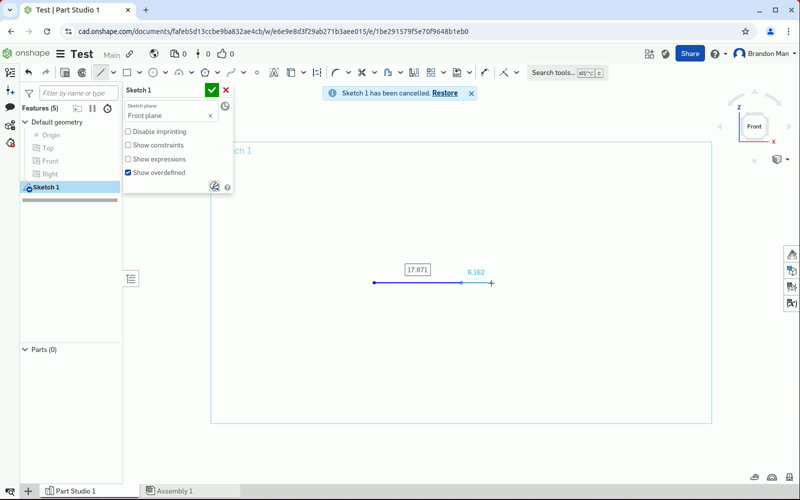
mouse_move(461, 256)
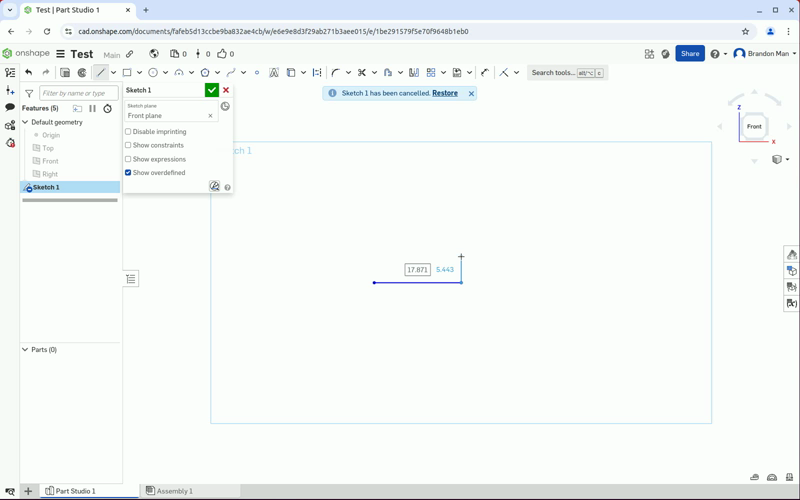
click(461, 256)
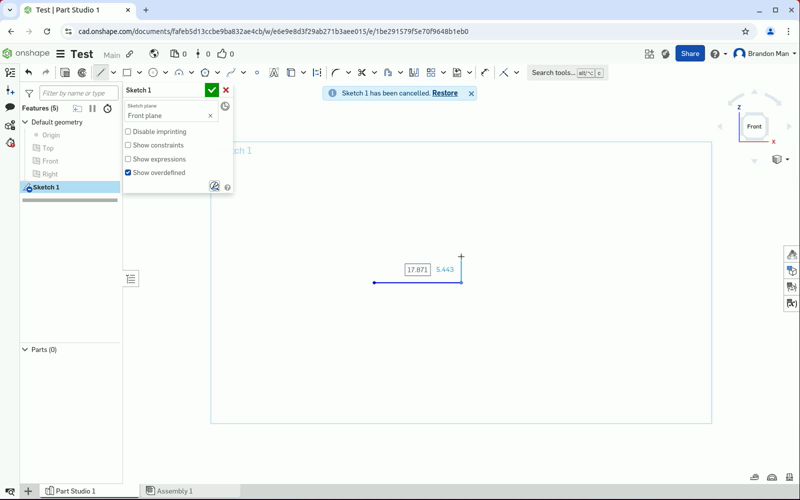
key_up(shift)
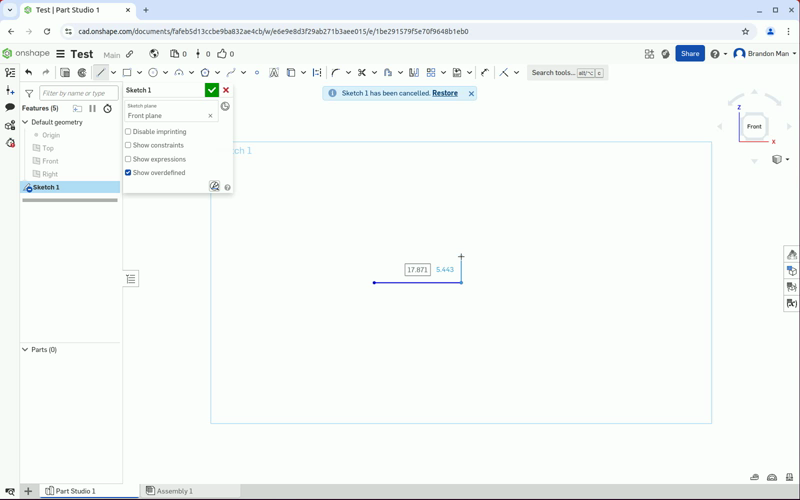
key(esc)
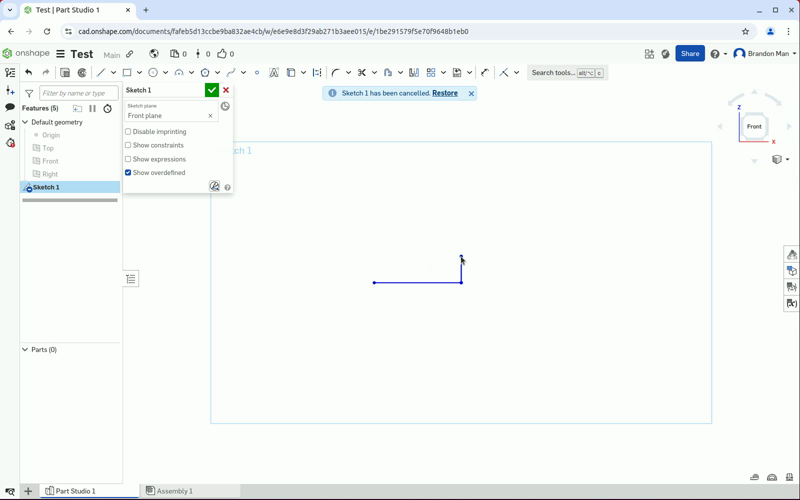
key(a)
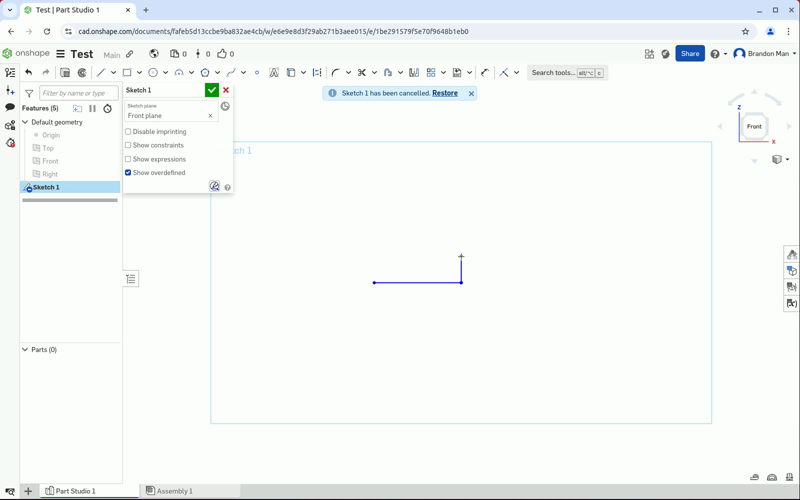
mouse_move(461, 256)
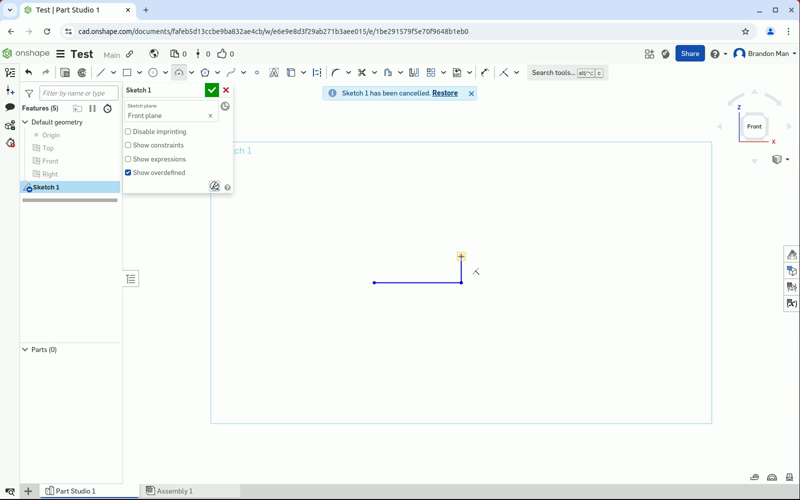
click(461, 256)
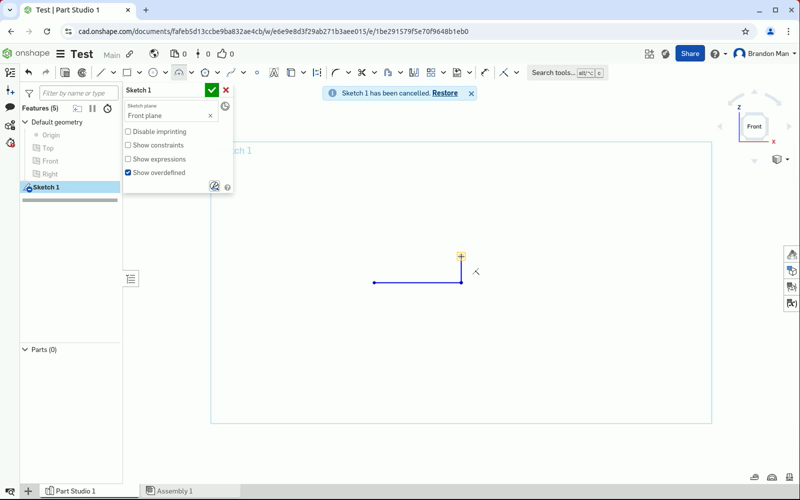
key_down(shift)
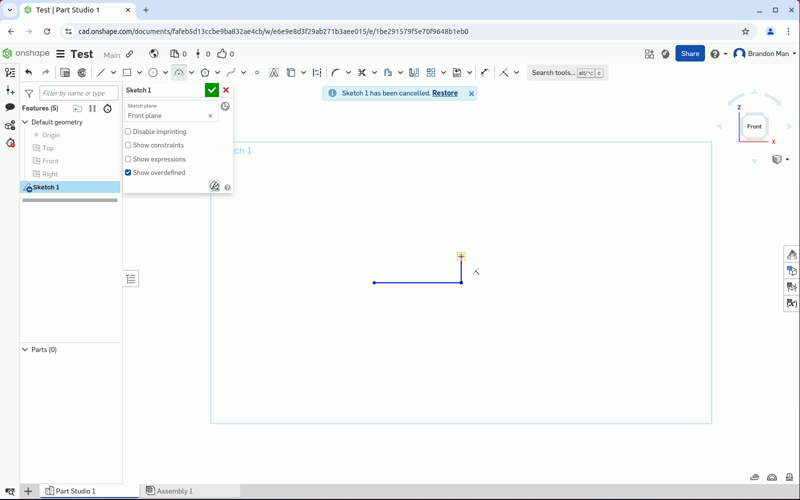
mouse_move(434, 229)
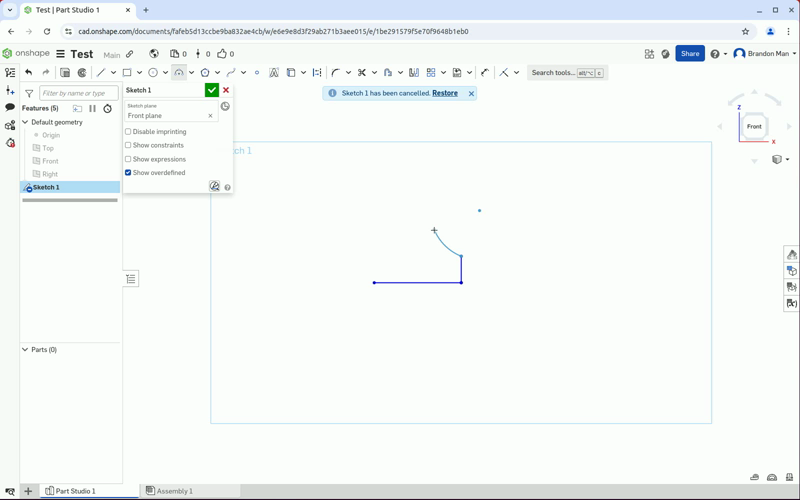
click(434, 229)
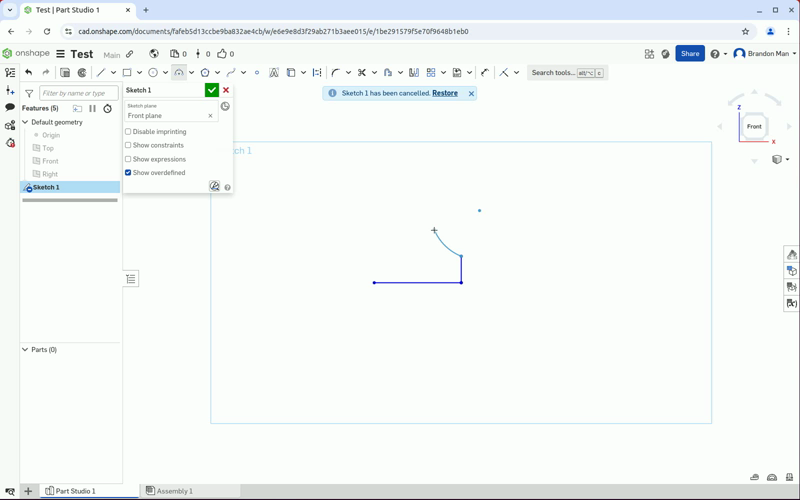
mouse_move(442, 248)
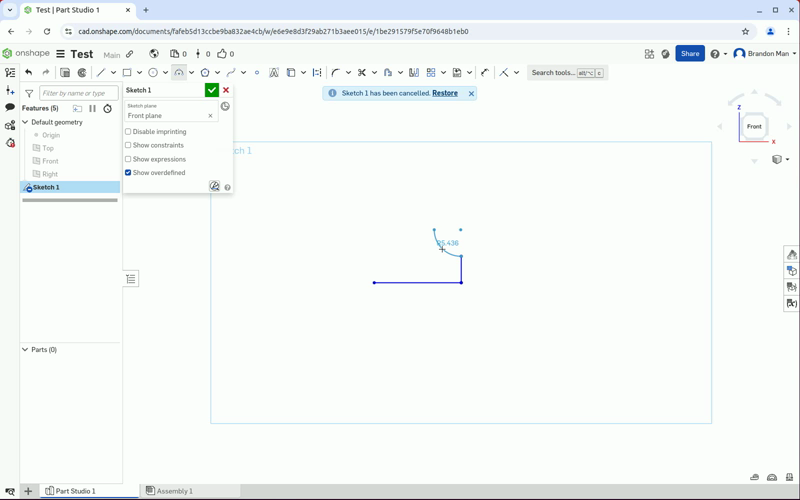
click(442, 248)
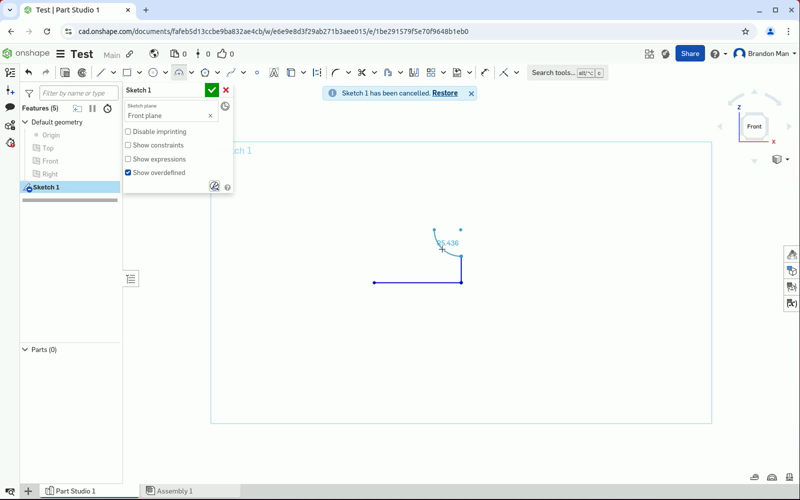
key_up(shift)
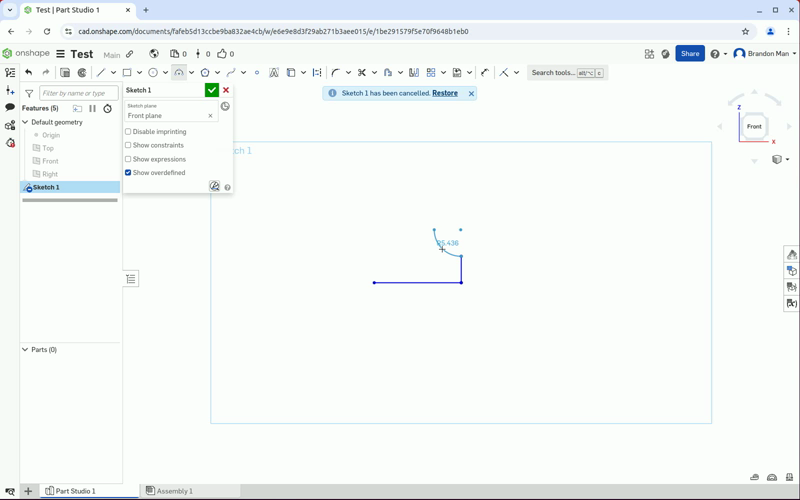
key(esc)
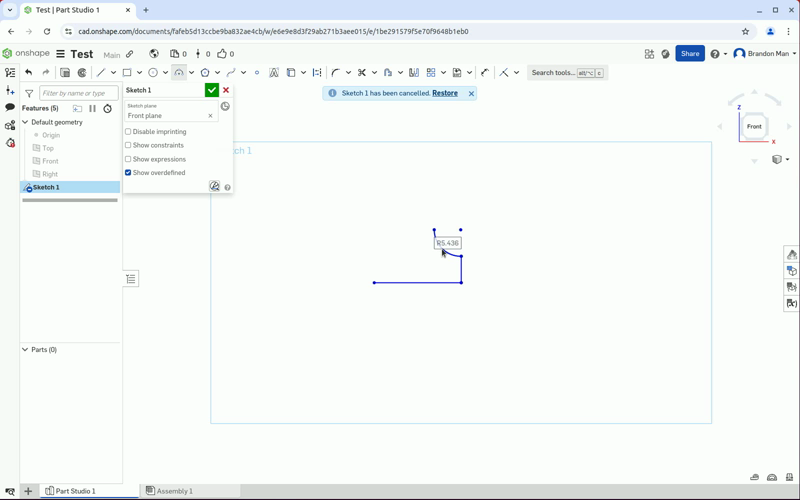
key(l)
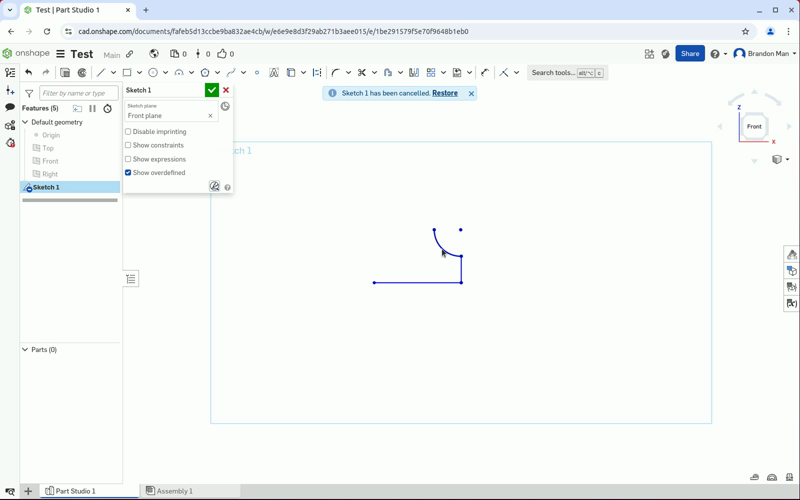
mouse_move(434, 229)
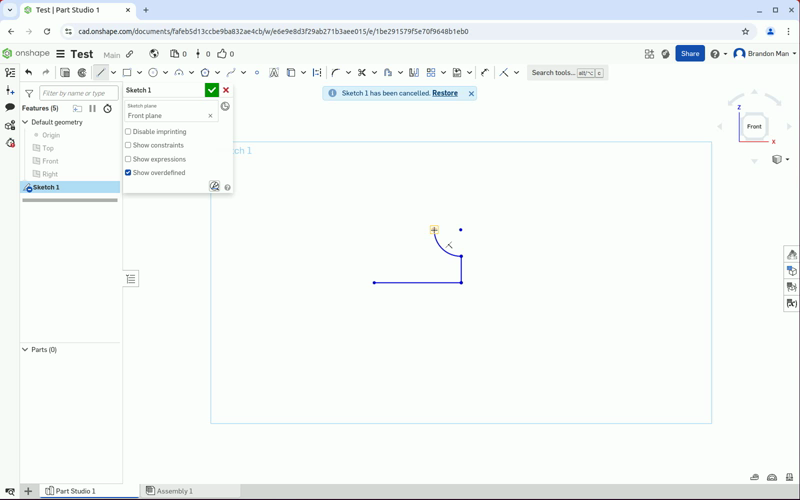
click(434, 229)
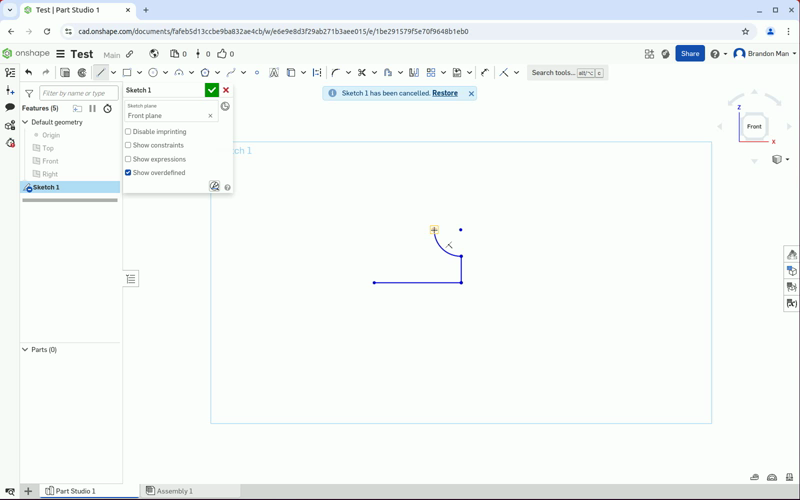
key_down(shift)
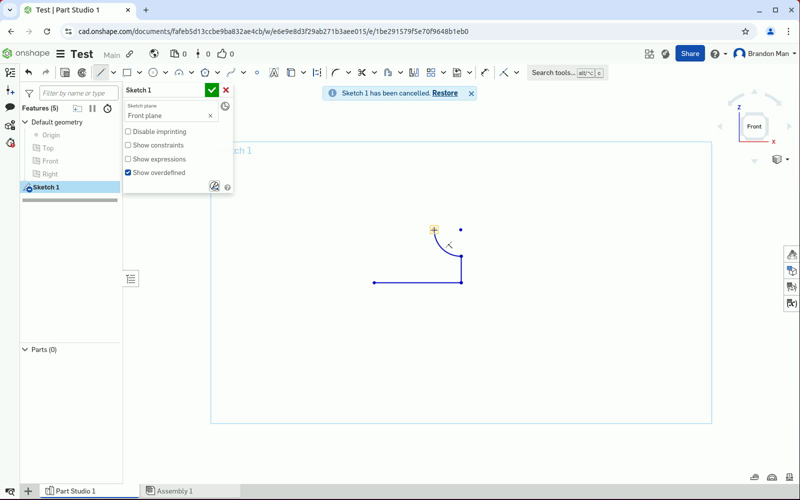
mouse_move(374, 229)
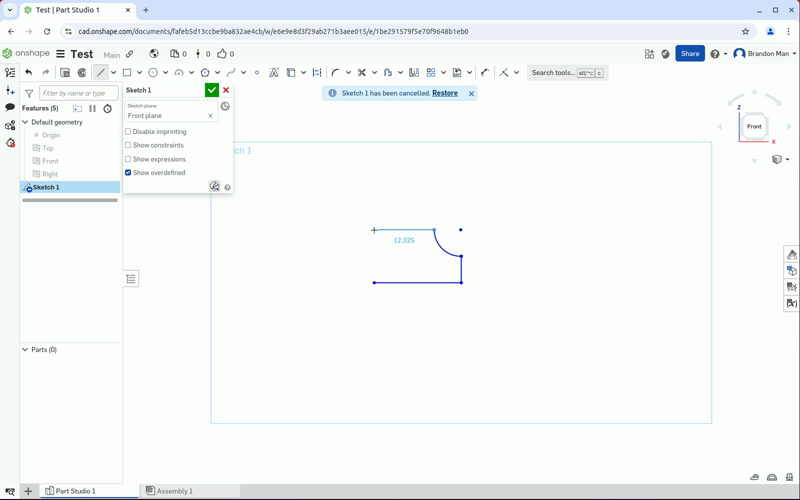
click(374, 229)
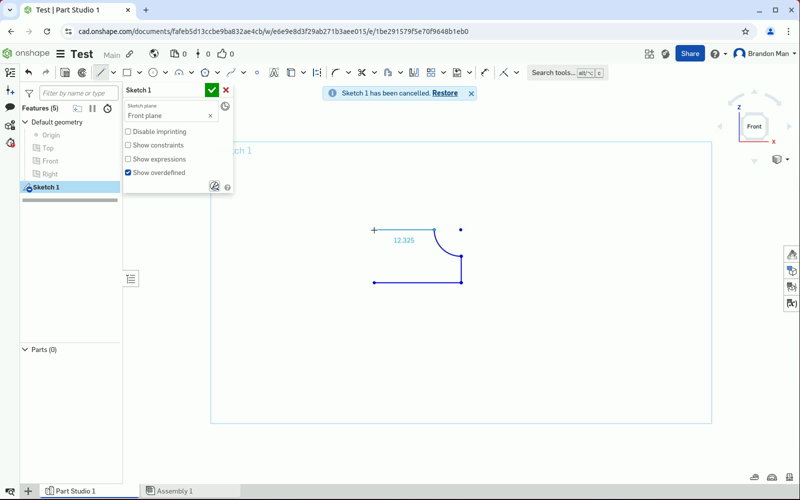
key_up(shift)
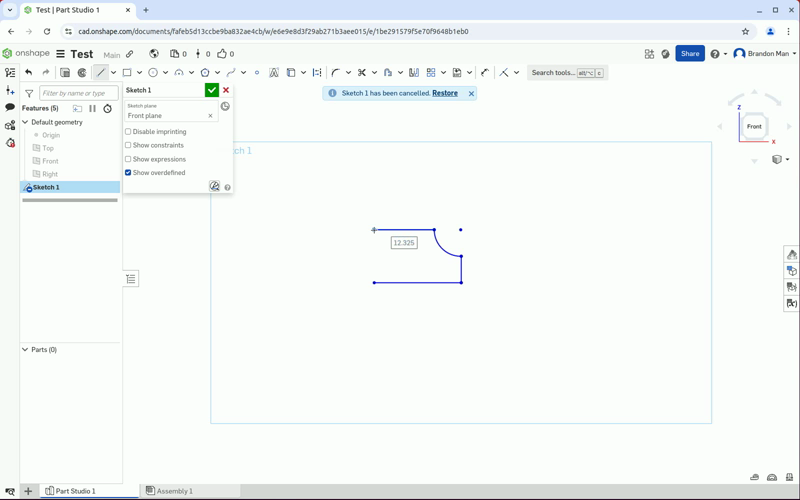
key(esc)
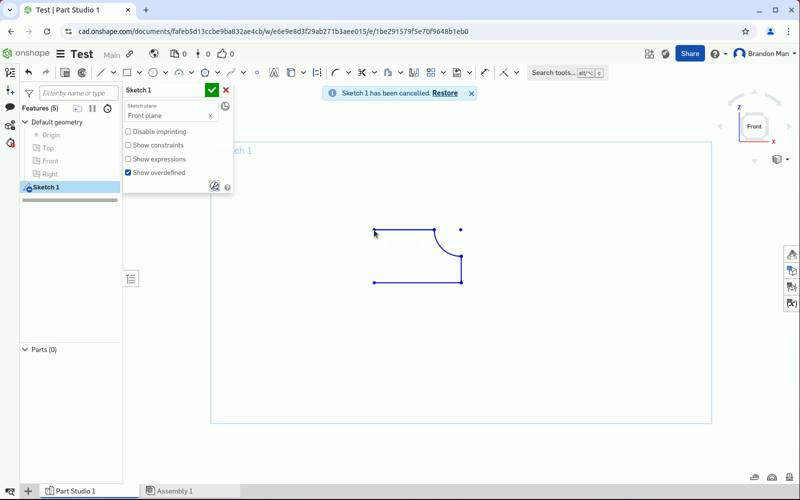
key(a)
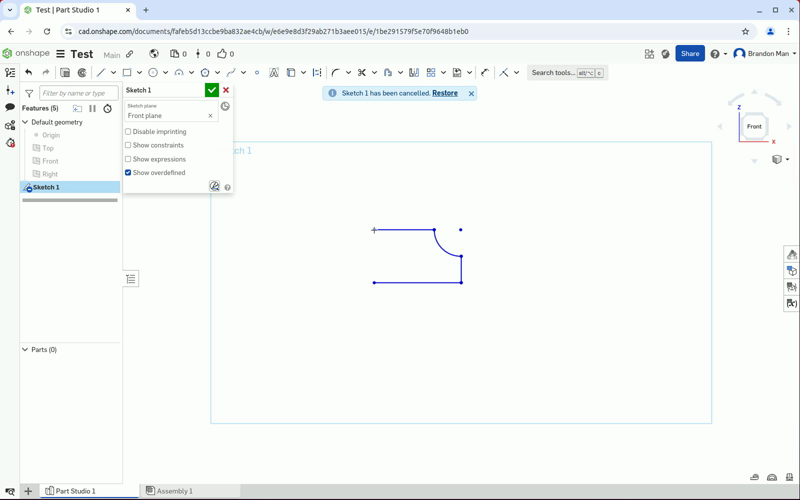
mouse_move(374, 229)
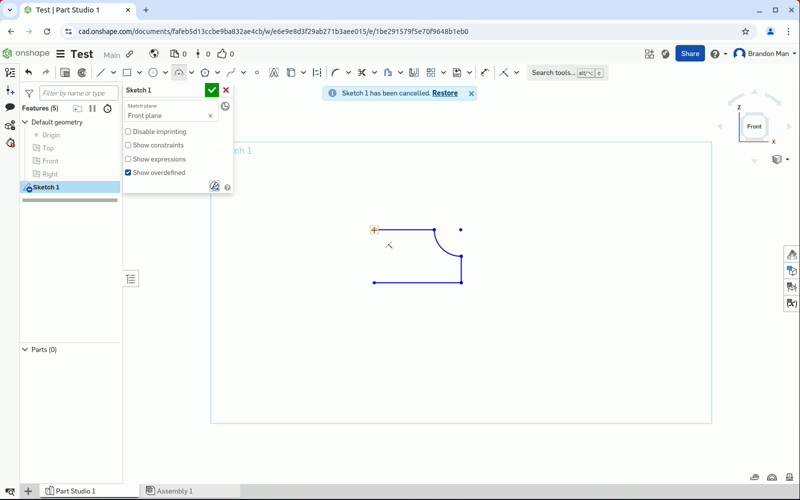
click(374, 229)
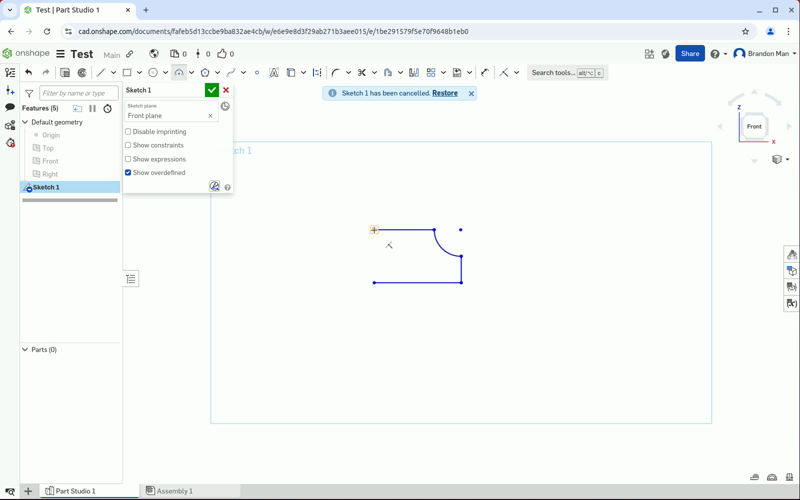
mouse_move(374, 282)
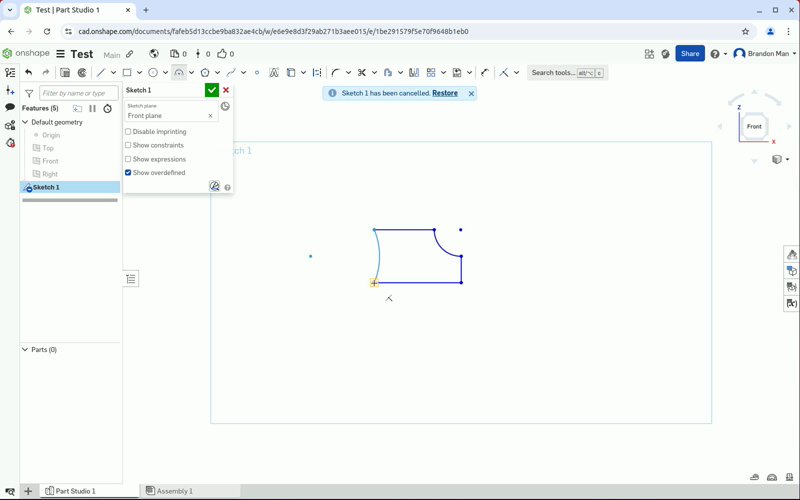
click(374, 282)
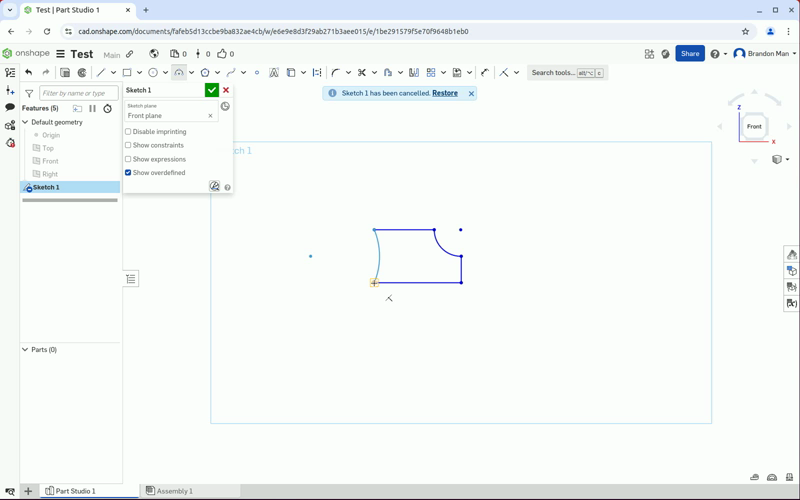
key_down(shift)
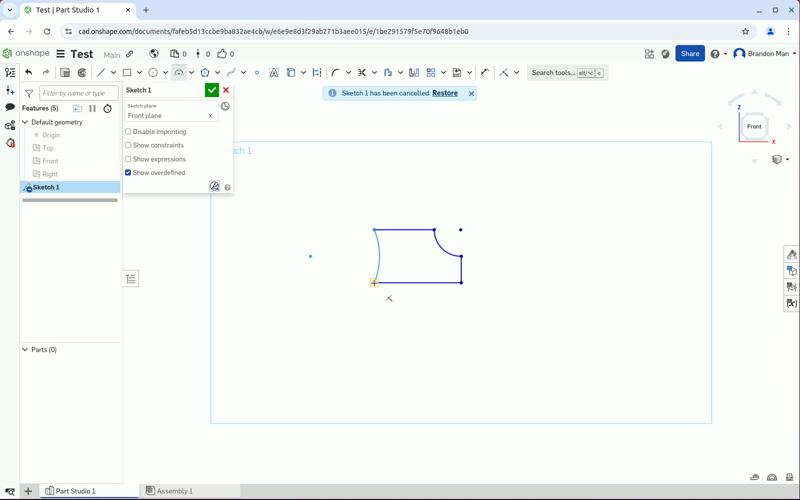
mouse_move(400, 256)
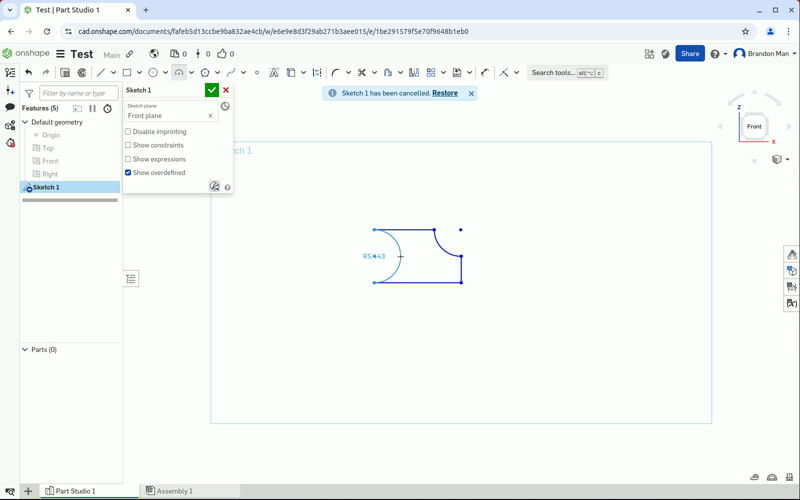
click(400, 256)
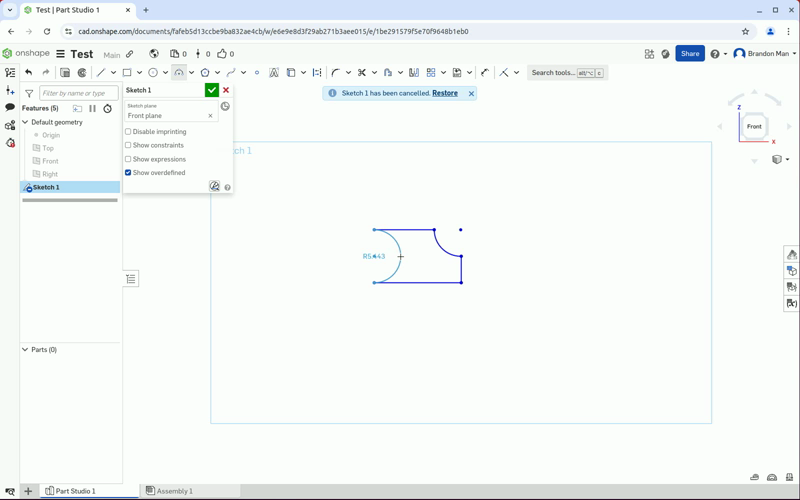
key_up(shift)
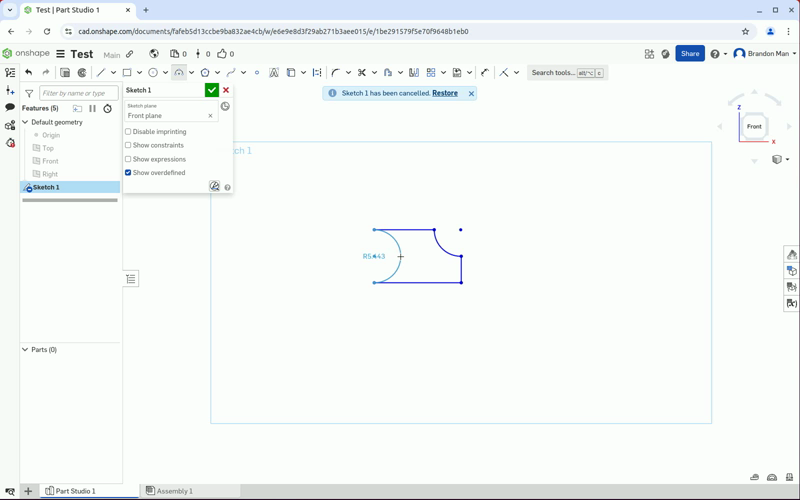
key(esc)
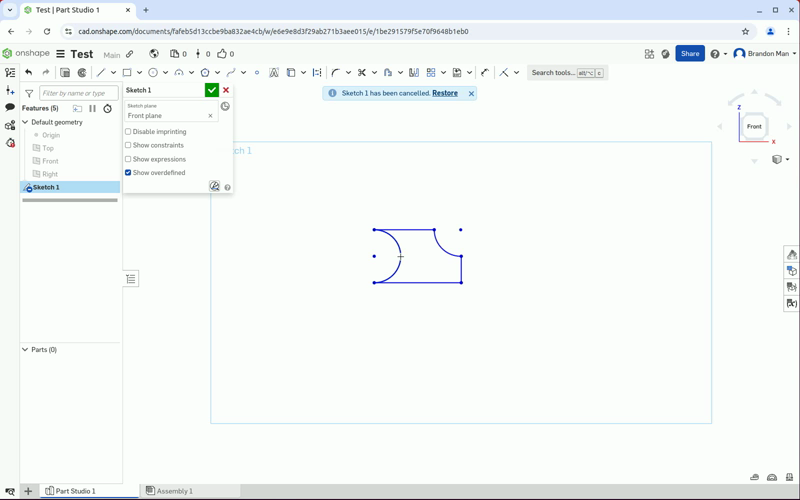
mouse_move(423, 257)
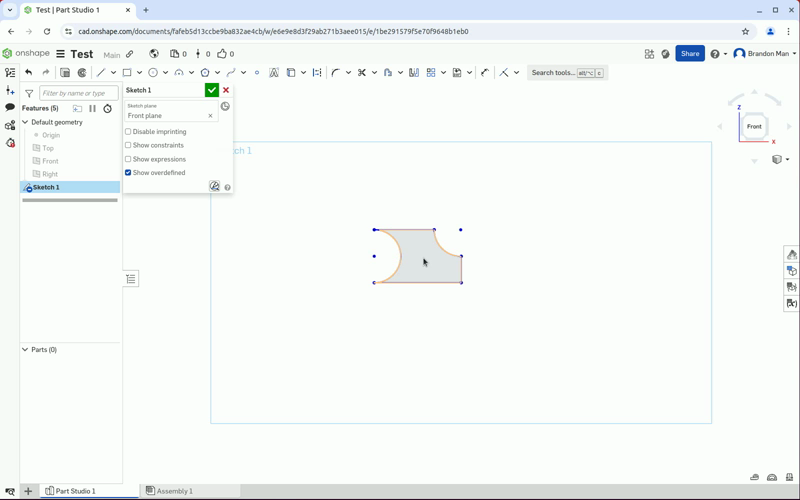
scroll(6)
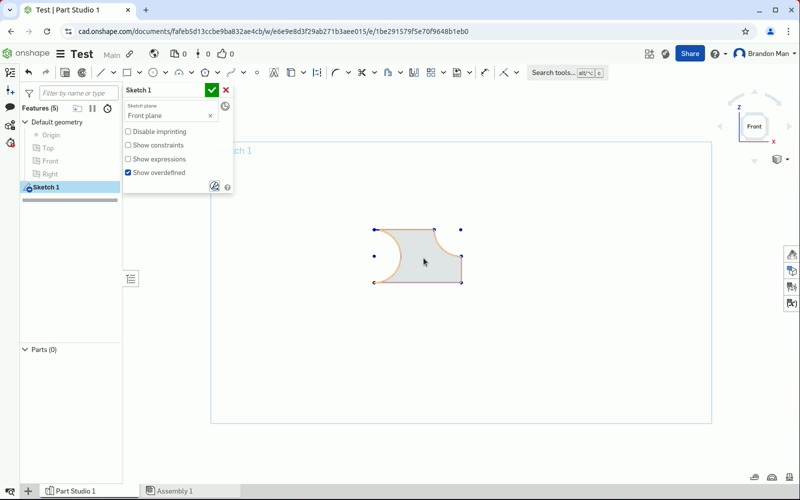
scroll(6)
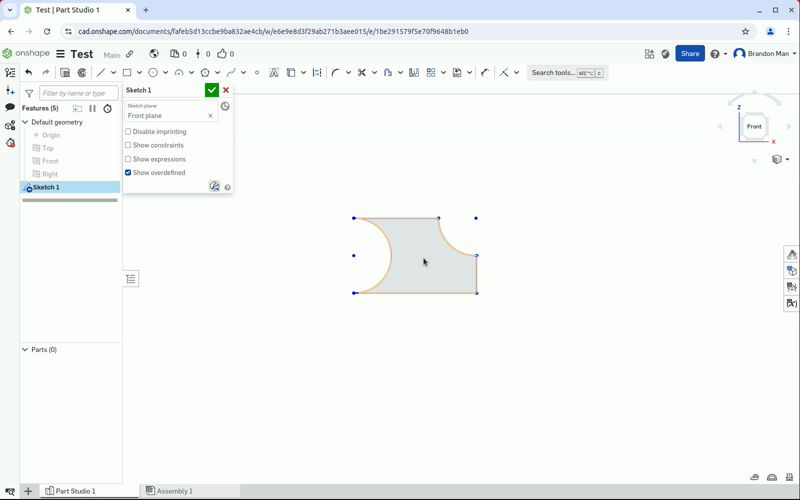
scroll(6)
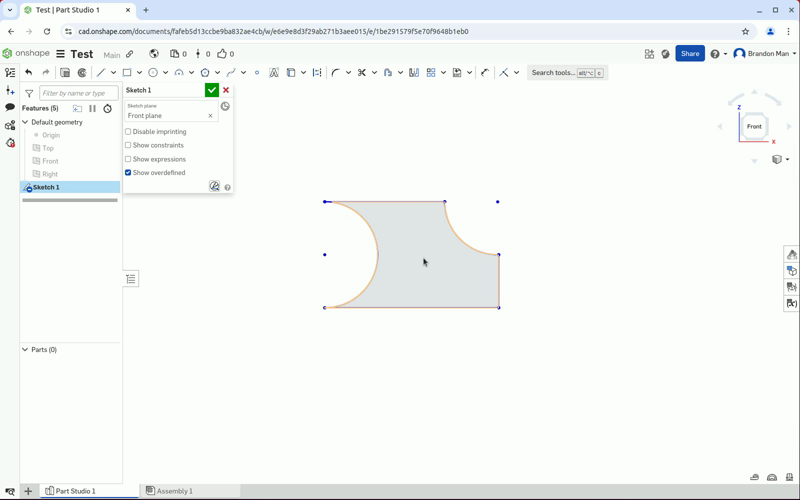
scroll(6)
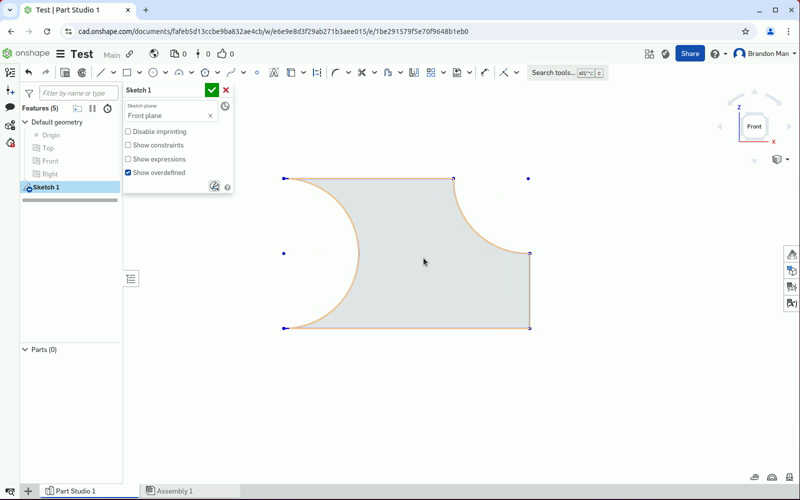
scroll(6)
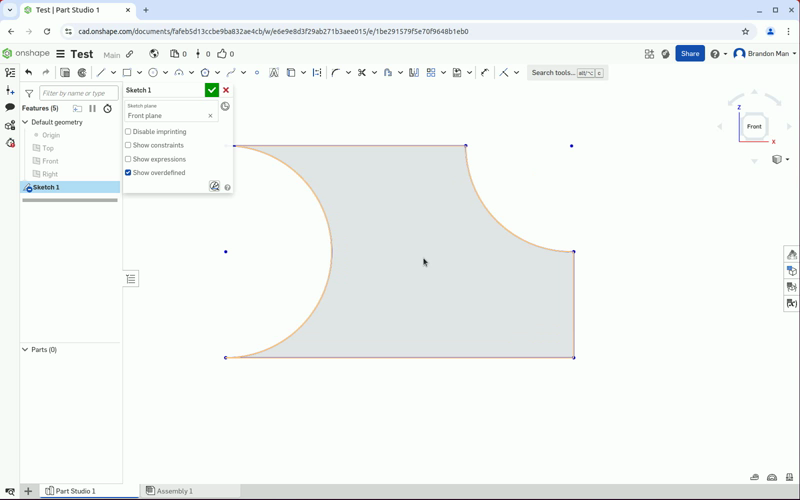
scroll(6)
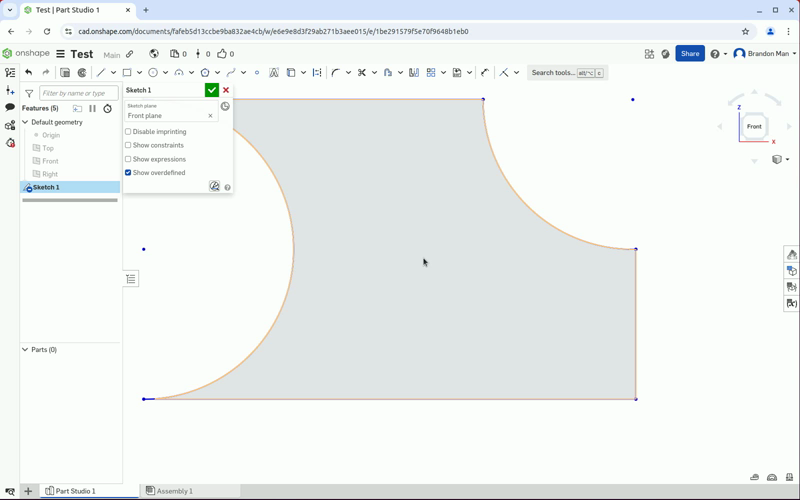
scroll(6)
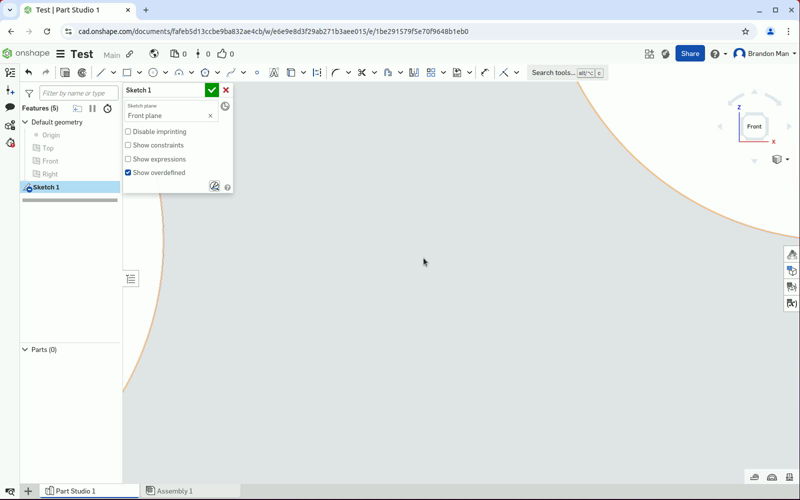
click(423, 257)
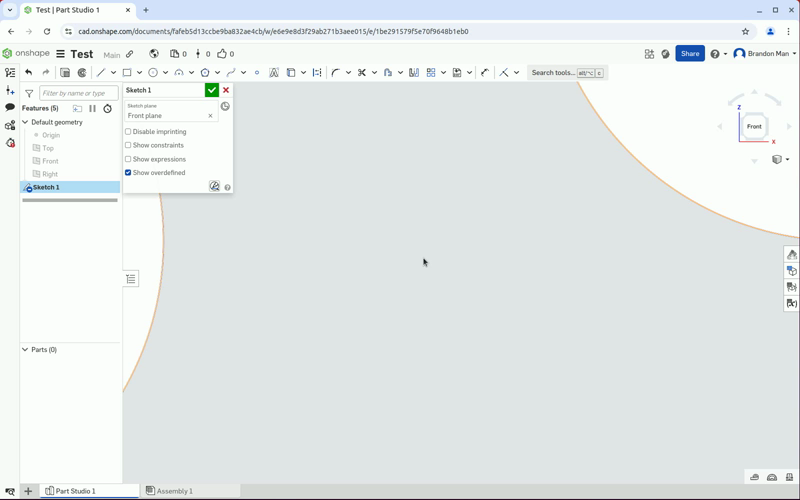
scroll(-6)
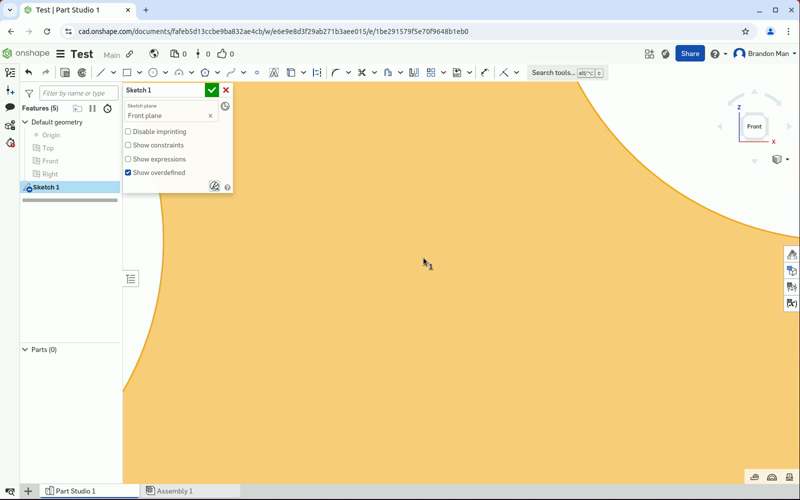
scroll(-6)
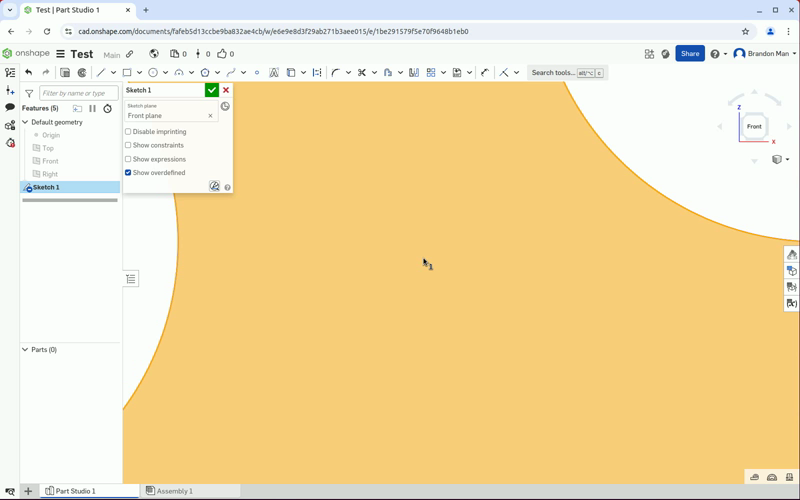
scroll(-6)
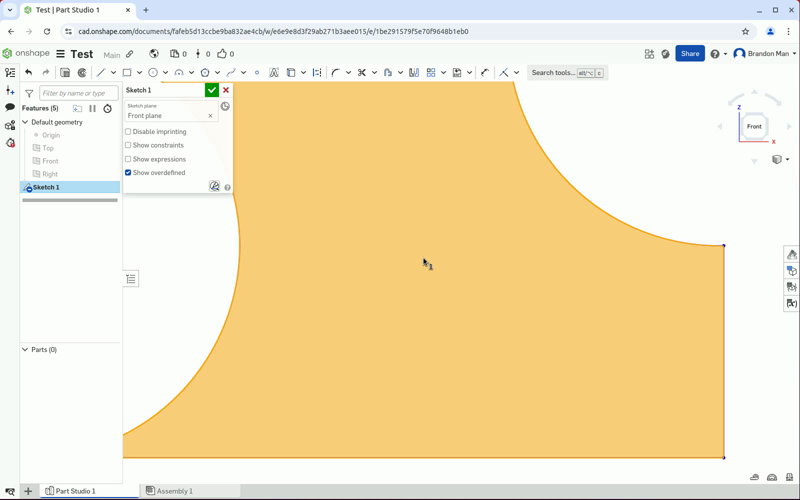
scroll(-6)
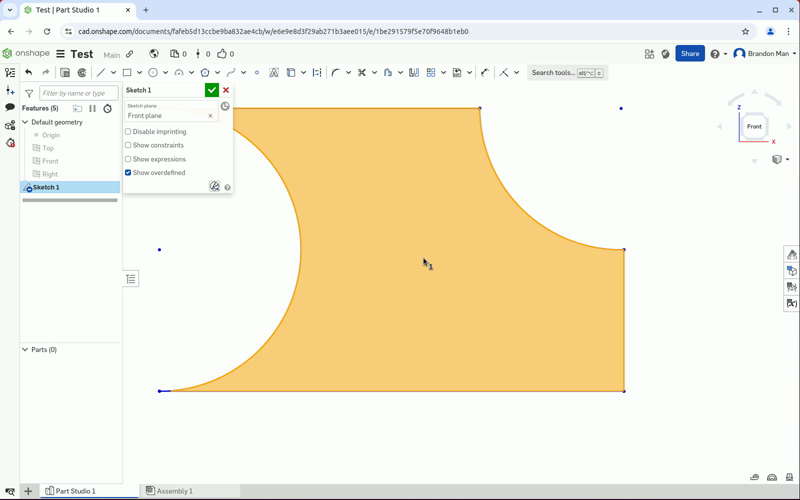
scroll(-6)
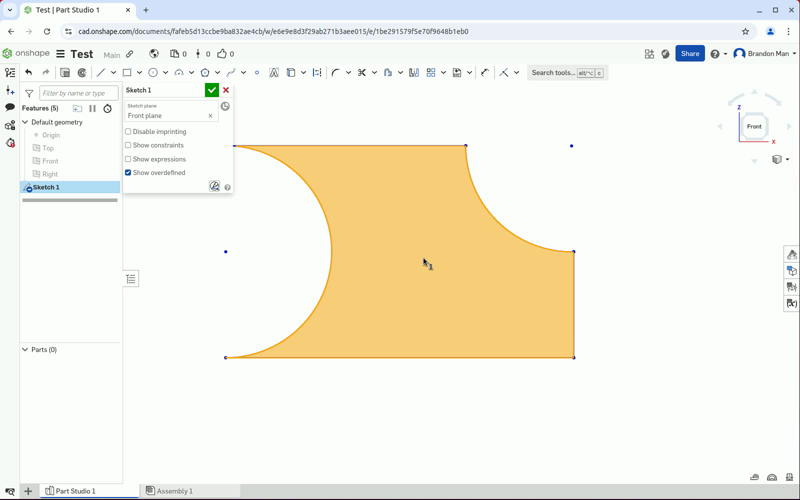
scroll(-6)
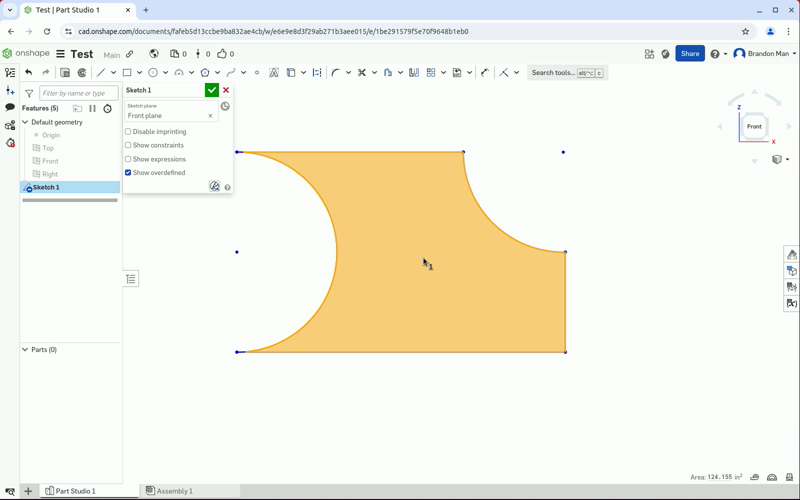
scroll(-6)
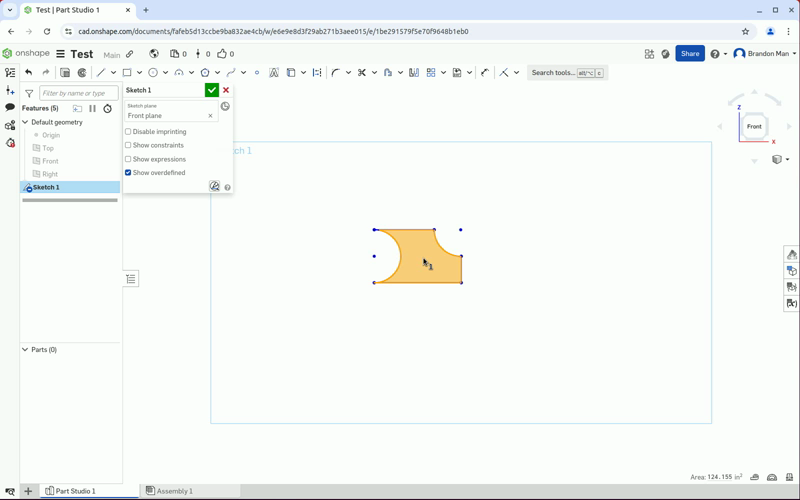
mouse_move(73, 352)
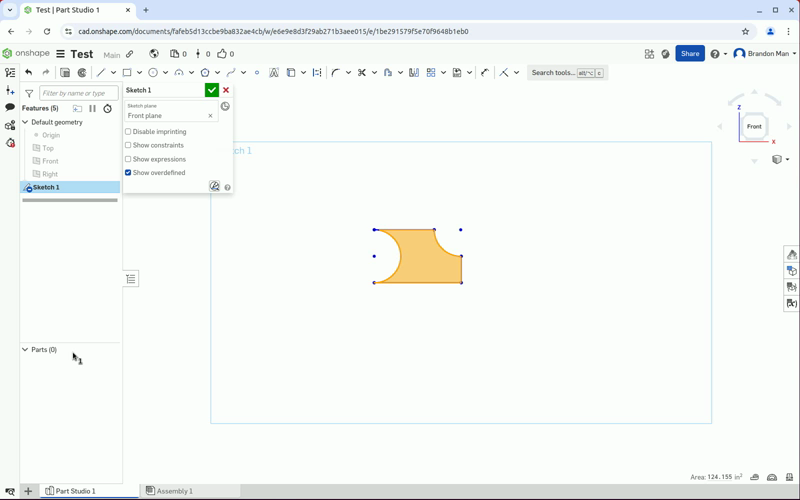
key(shift+y)
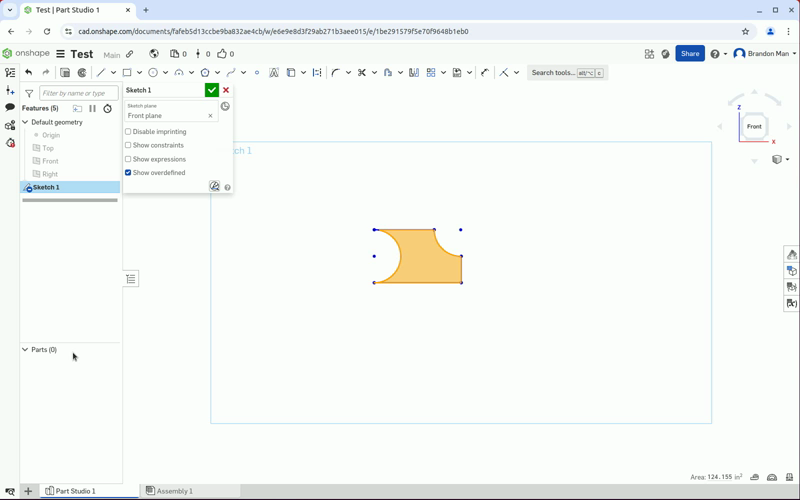
key(shift+e)
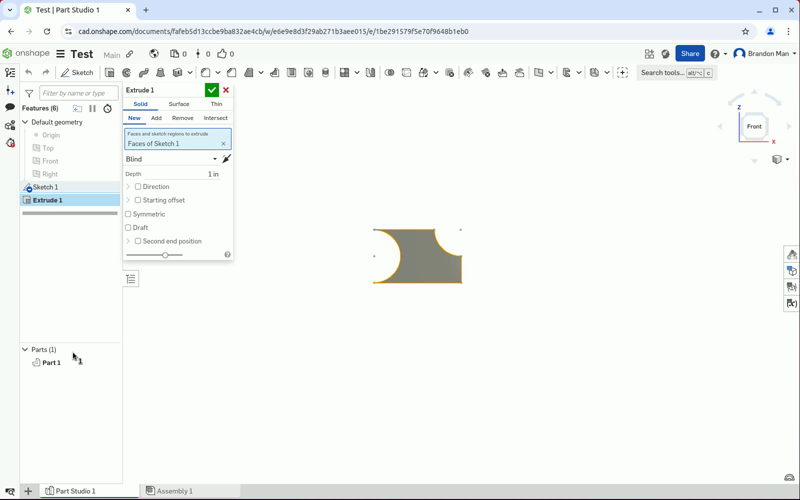
mouse_move(143, 106)
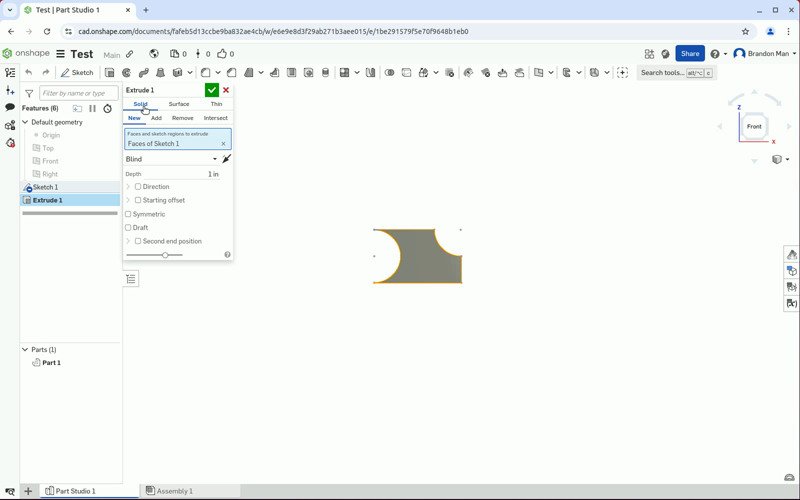
click(143, 106)
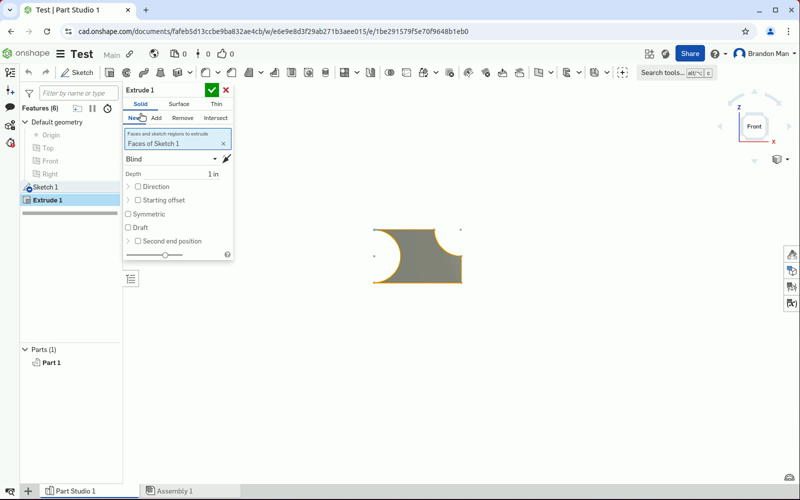
mouse_move(137, 120)
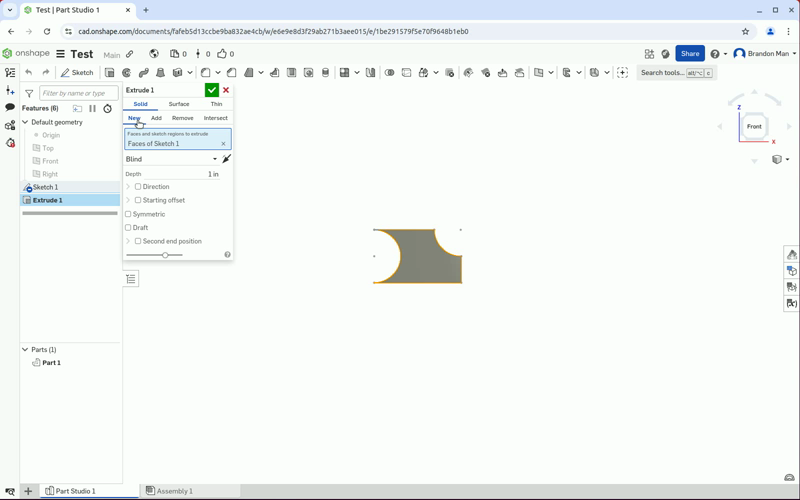
click(137, 120)
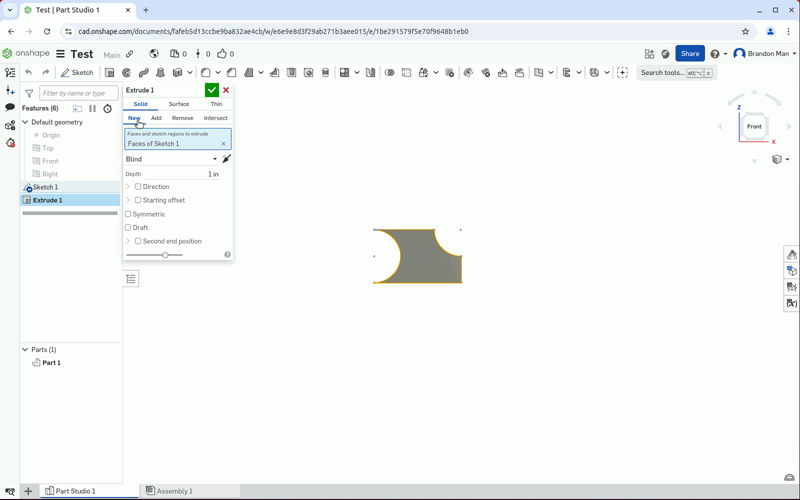
key(tab, 4)
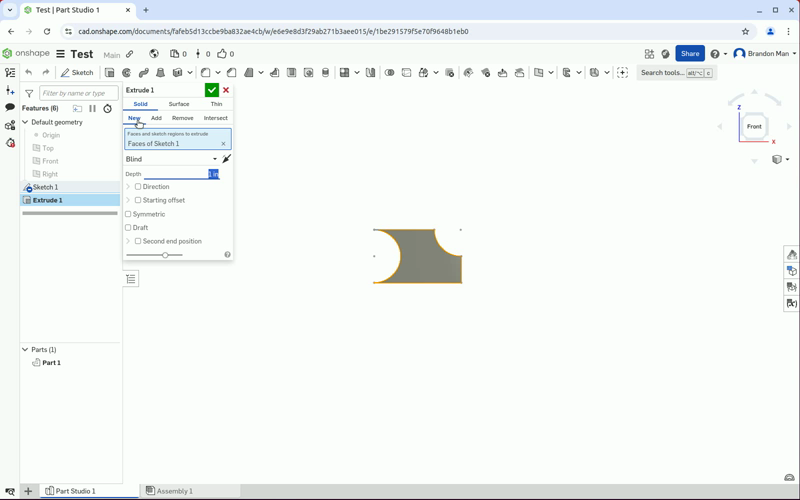
text(4.333)
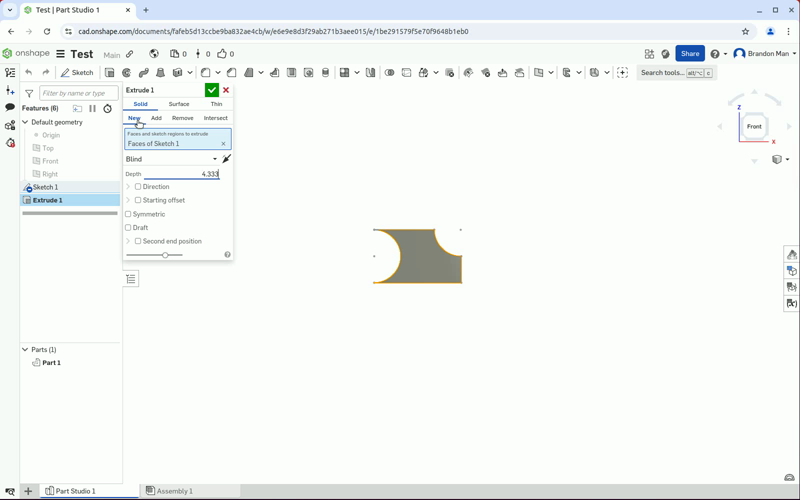
key(enter)
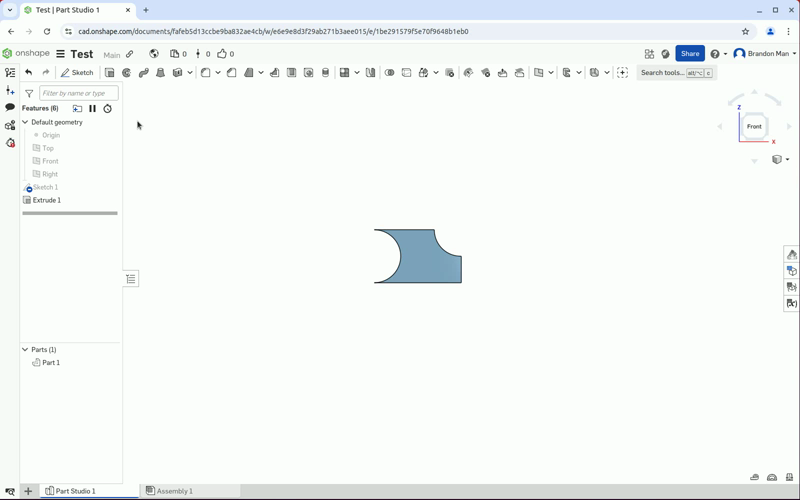
key(shift+h)
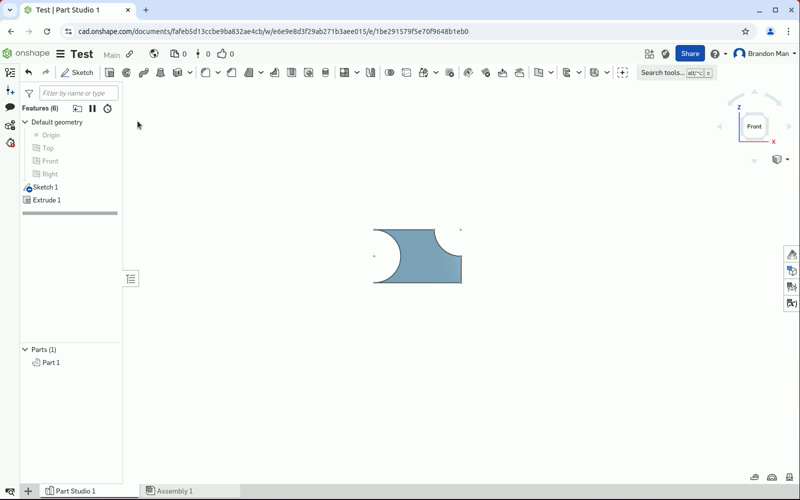
key(shift+h)
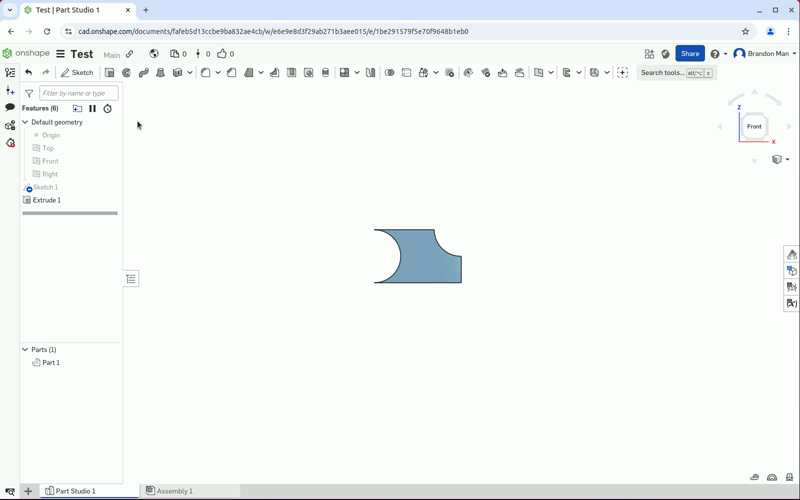
mouse_move(73, 189)
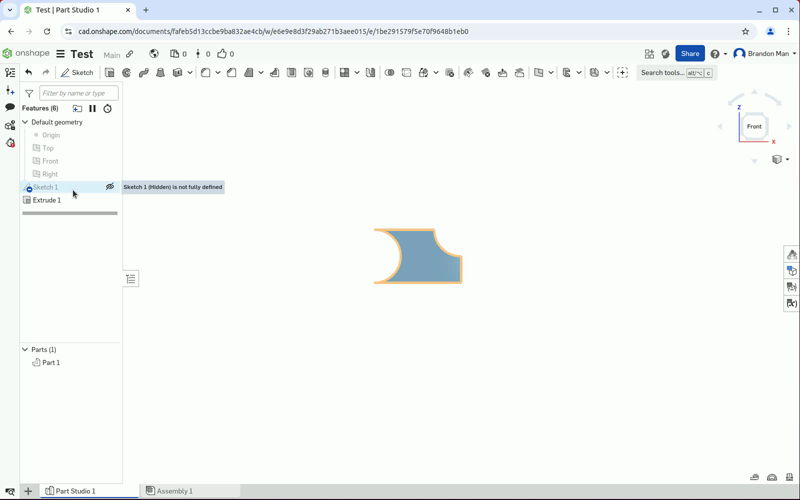
click(73, 189)
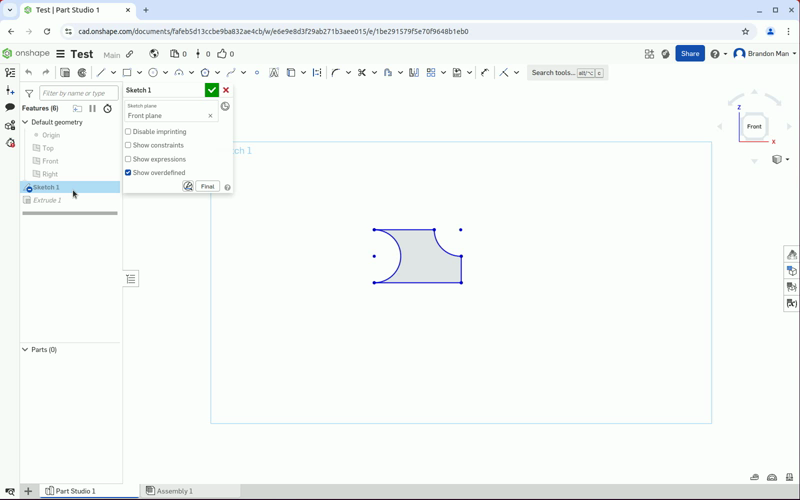
mouse_move(229, 92)
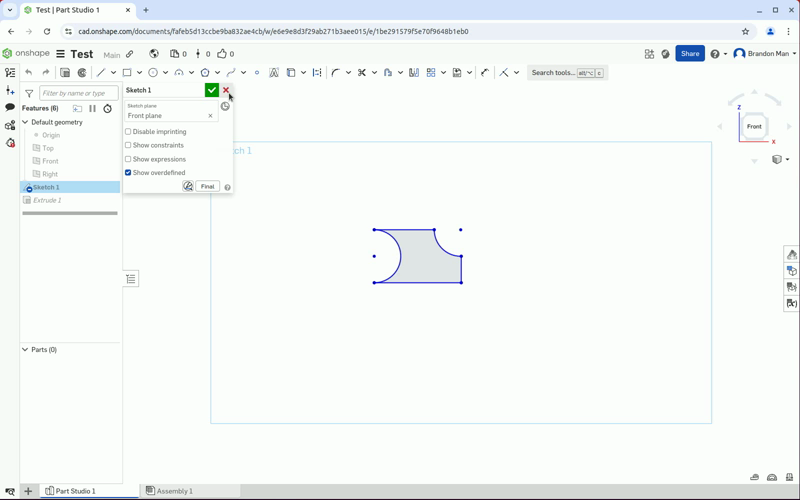
click(229, 92)
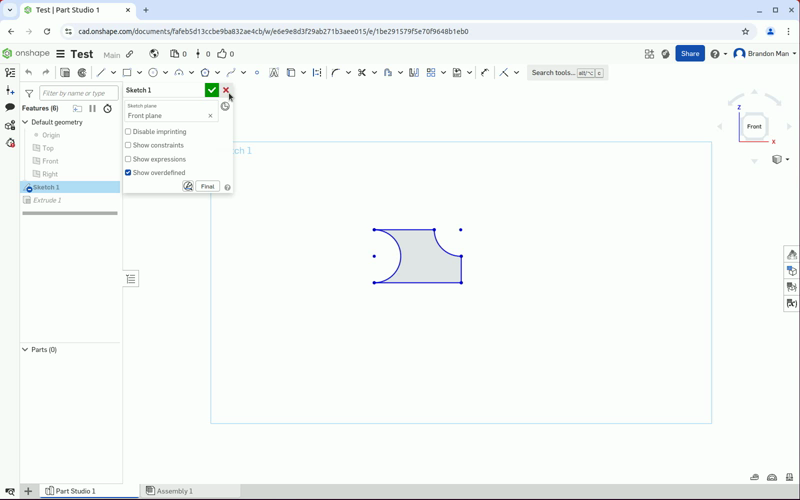
key(shift+s)
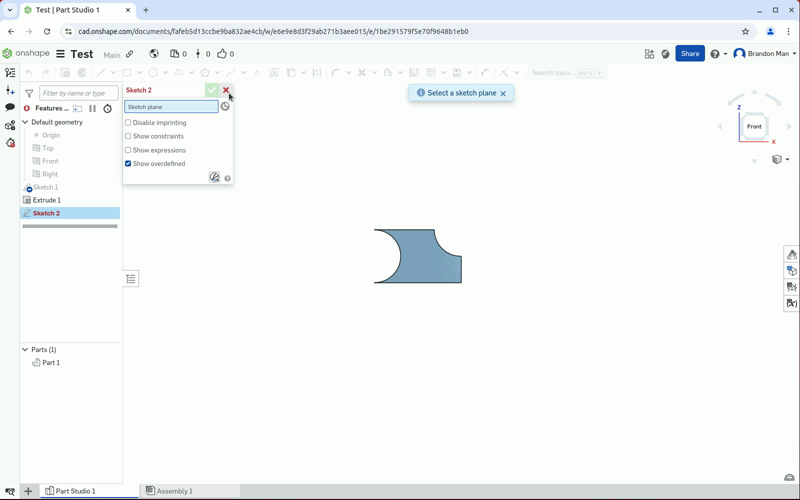
mouse_move(73, 163)
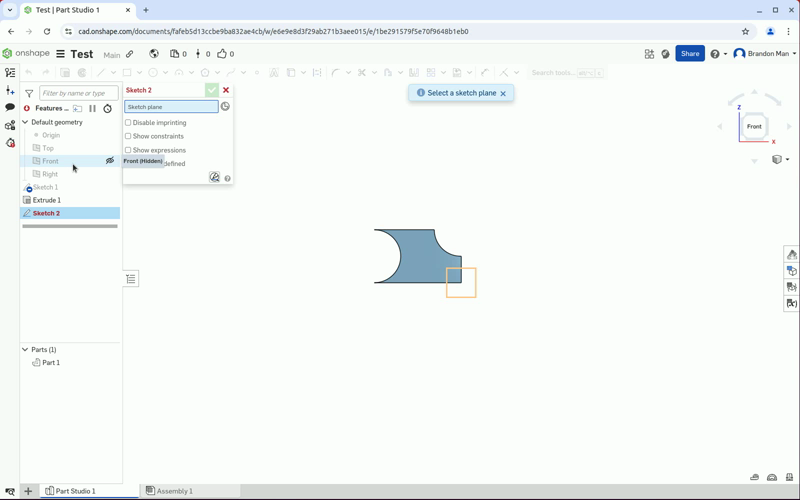
click(73, 163)
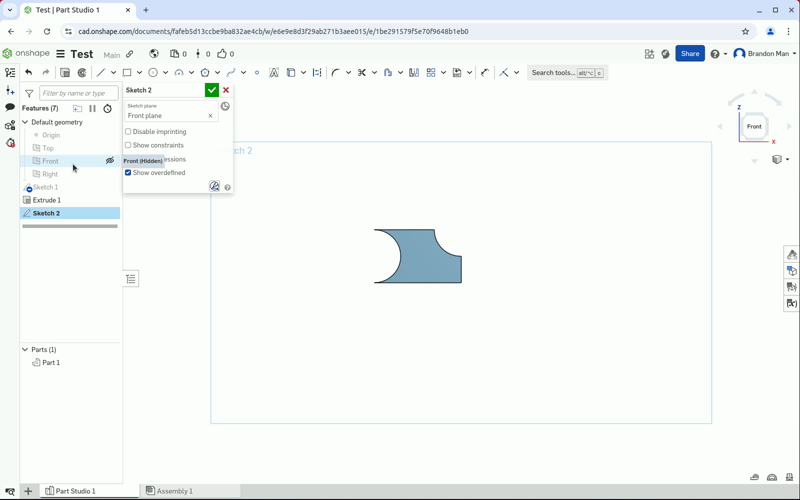
mouse_move(73, 352)
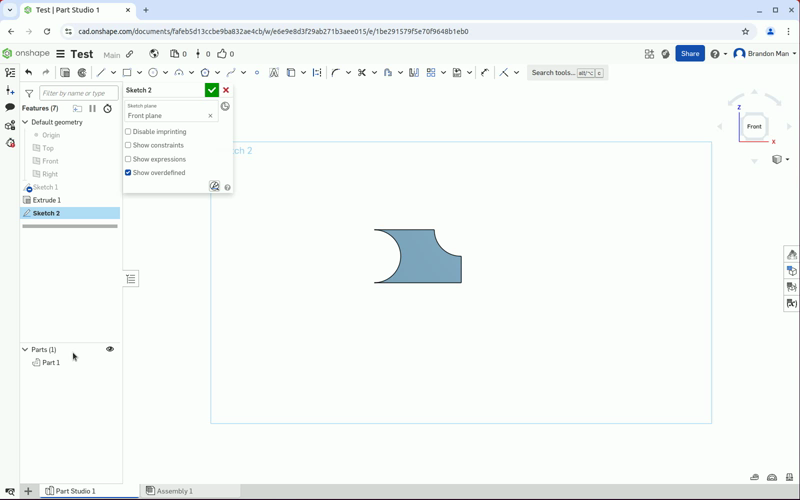
key(y)
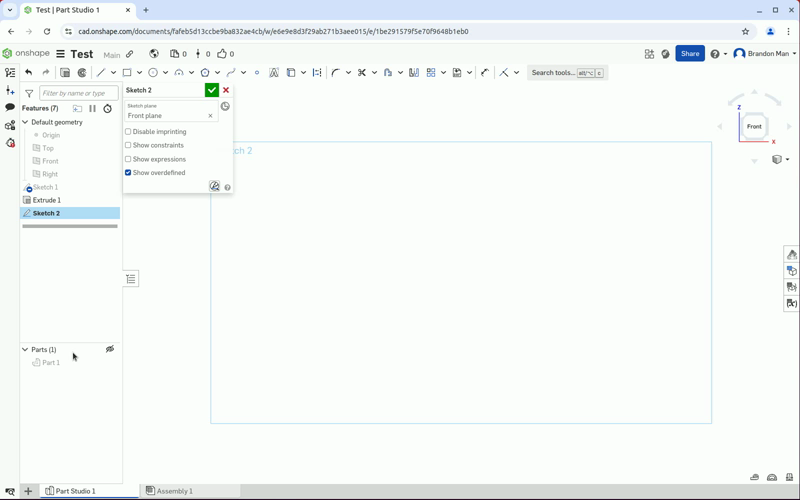
key(l)
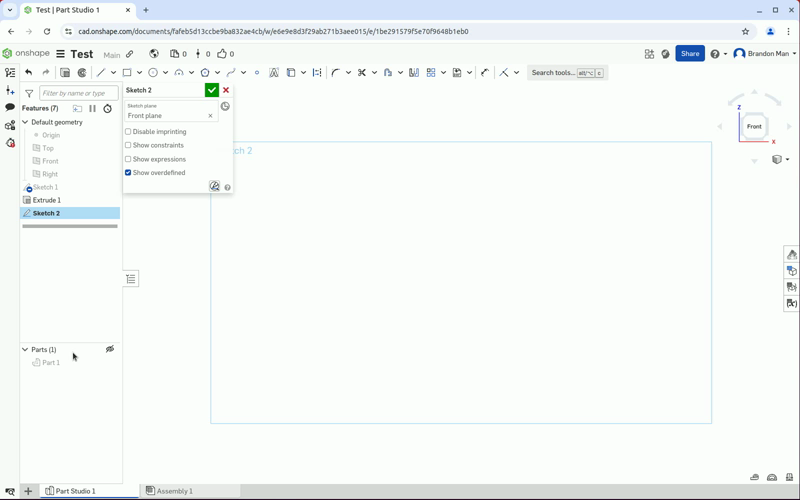
key_down(shift)
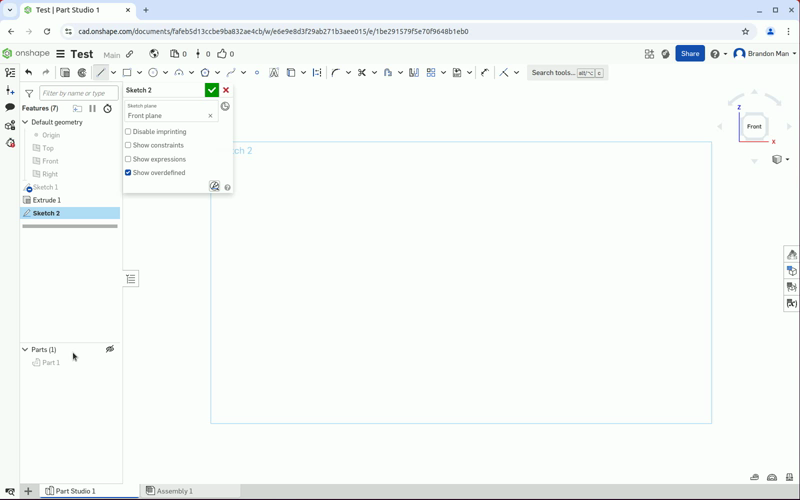
mouse_move(374, 282)
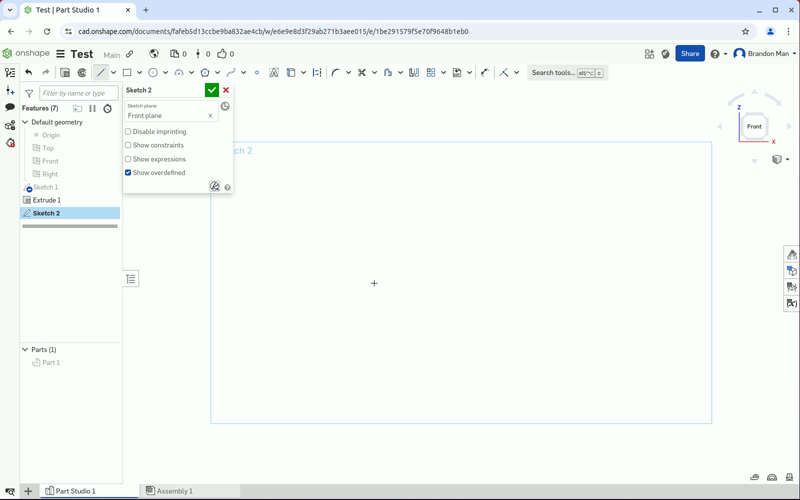
click(374, 282)
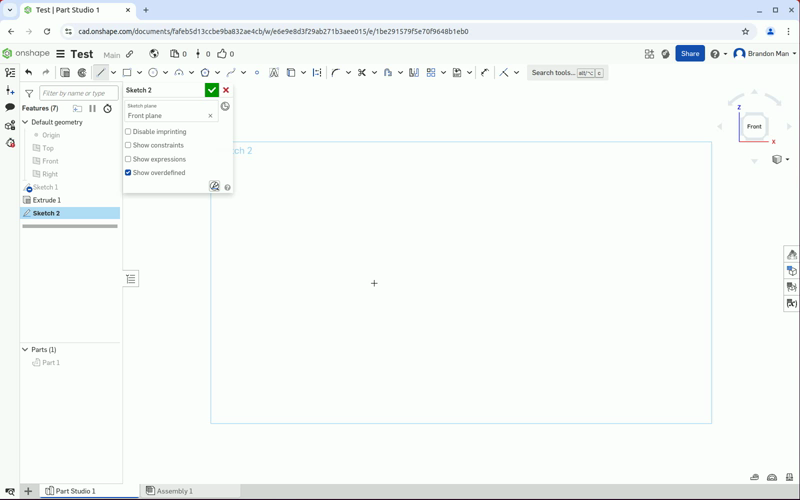
key_up(shift)
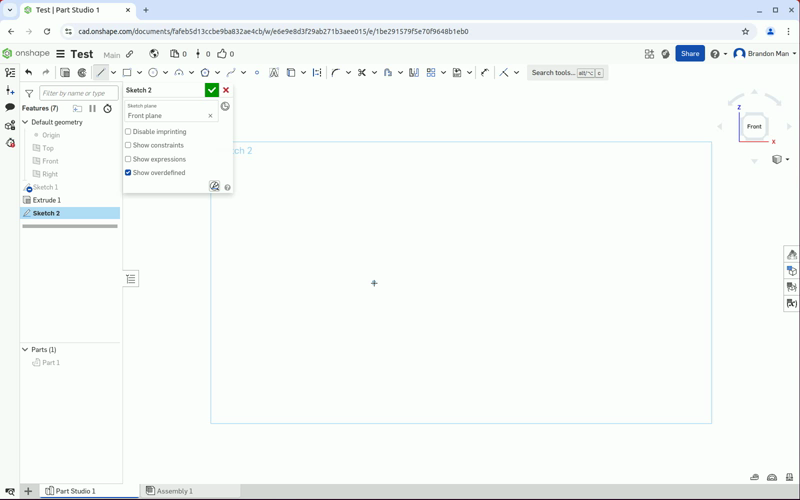
key_down(shift)
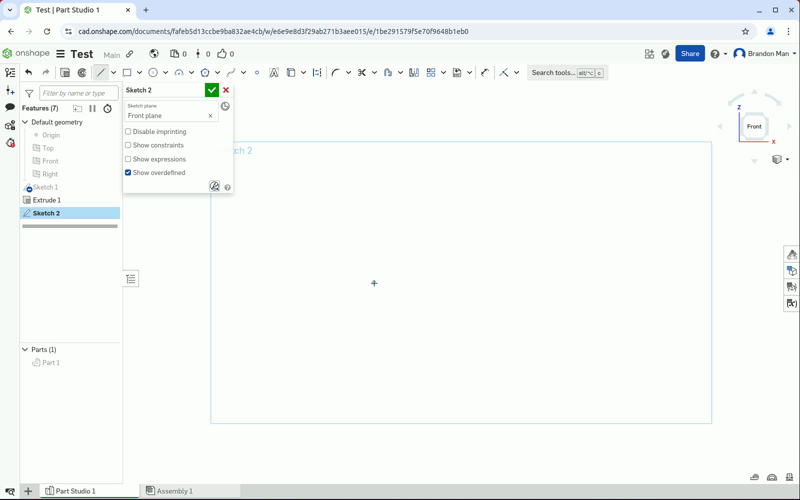
mouse_move(404, 282)
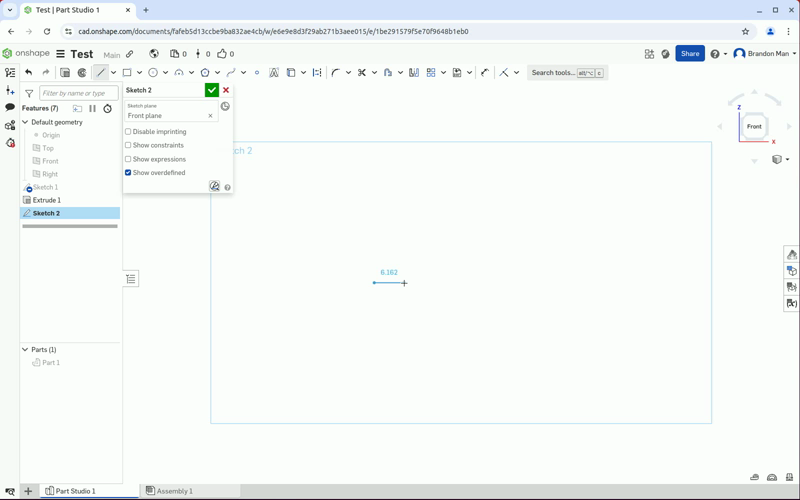
mouse_move(374, 267)
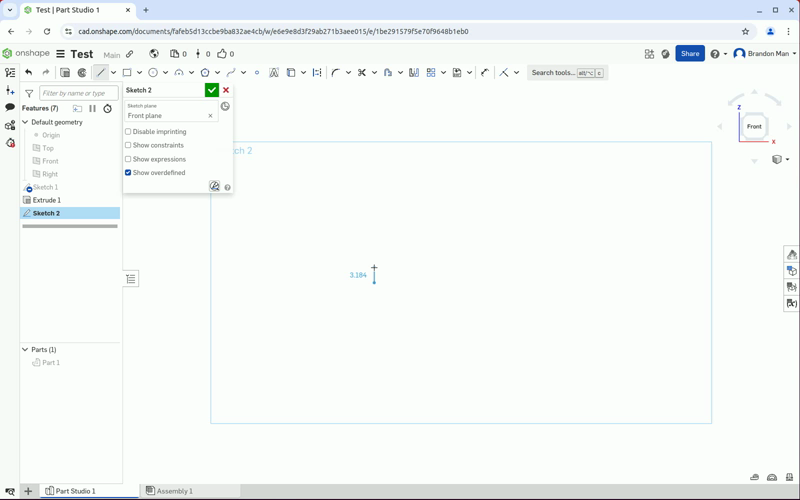
click(374, 267)
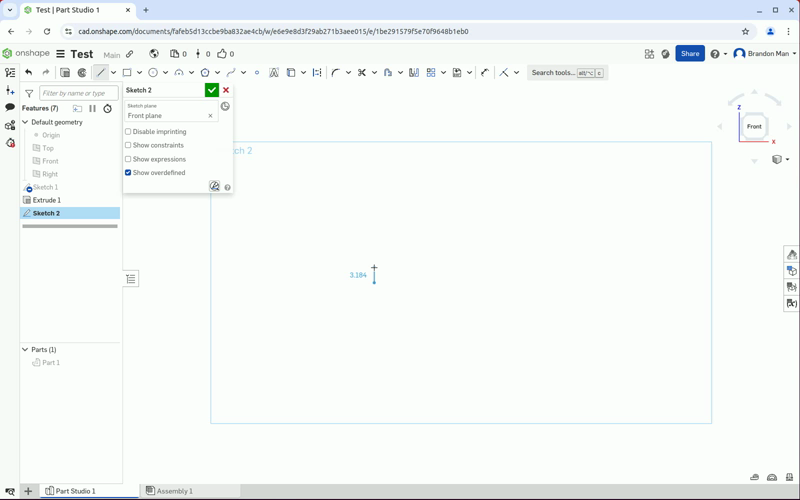
key_up(shift)
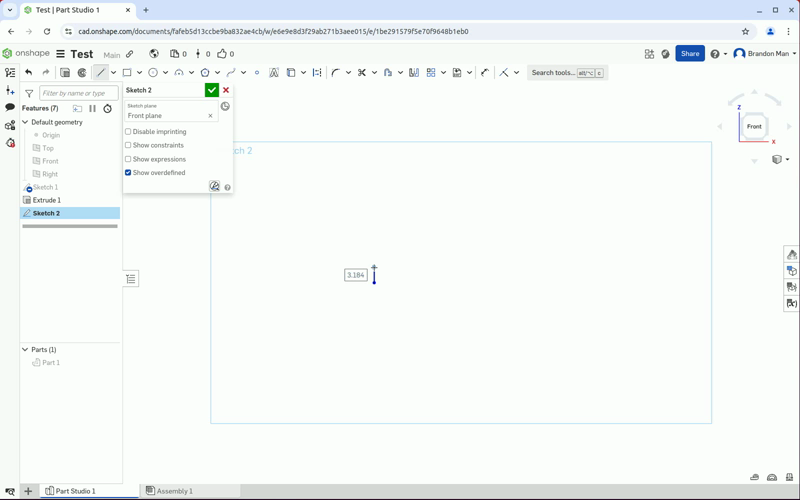
key(esc)
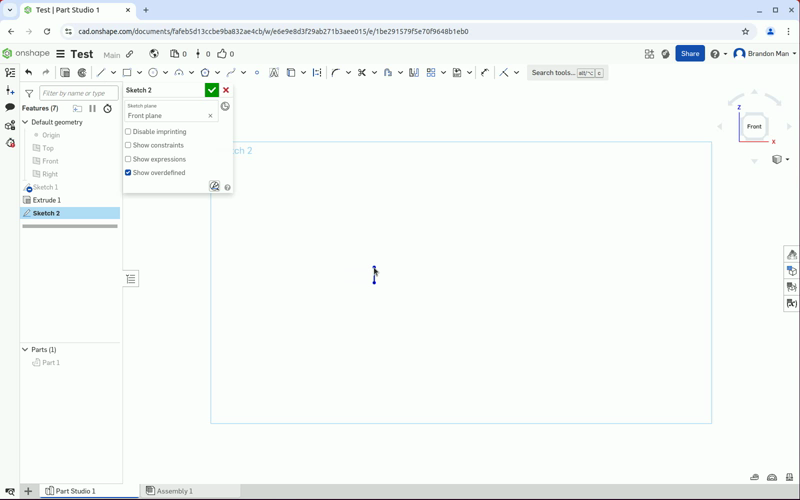
key(a)
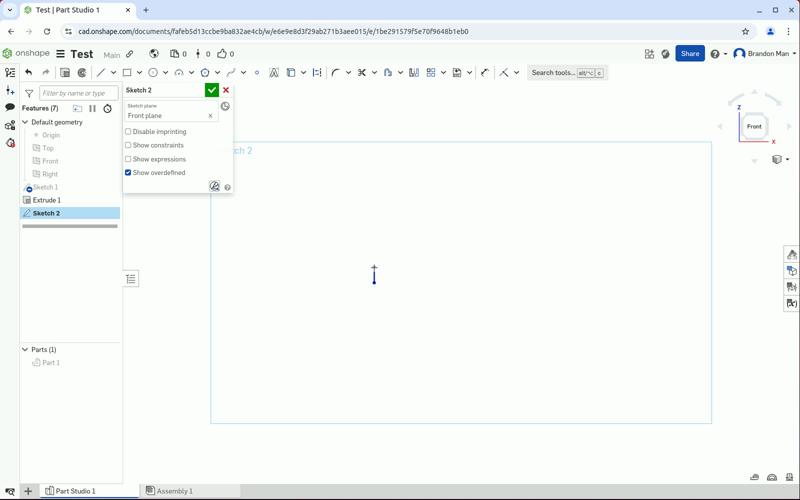
mouse_move(374, 267)
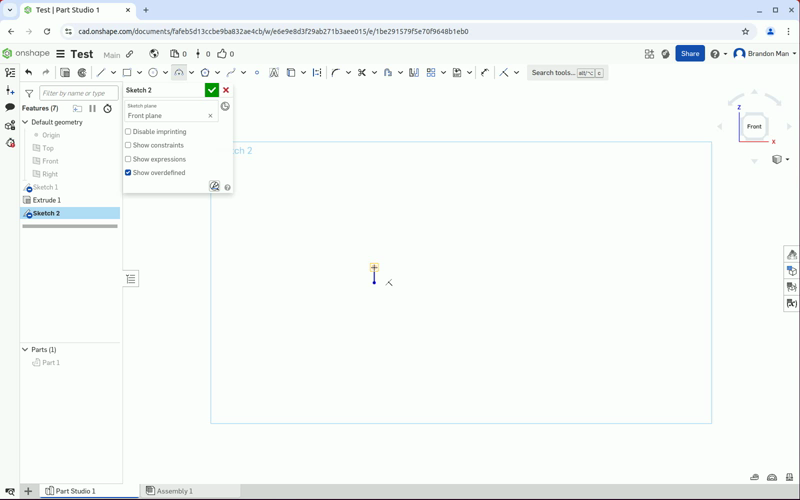
click(374, 267)
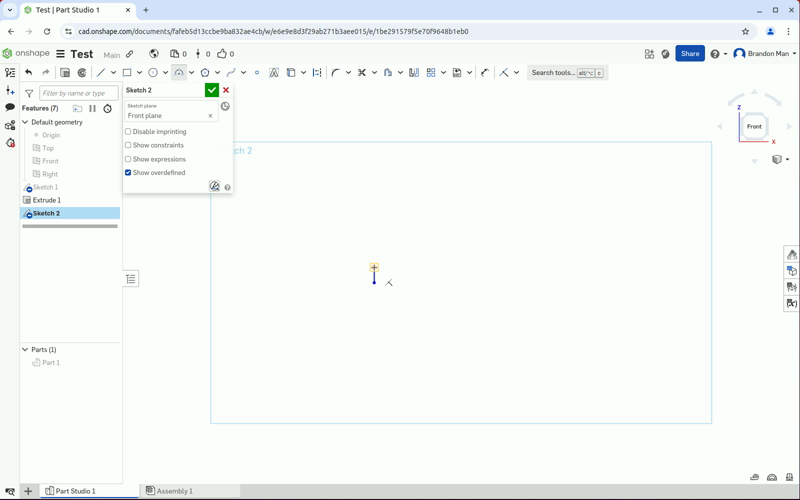
key_down(shift)
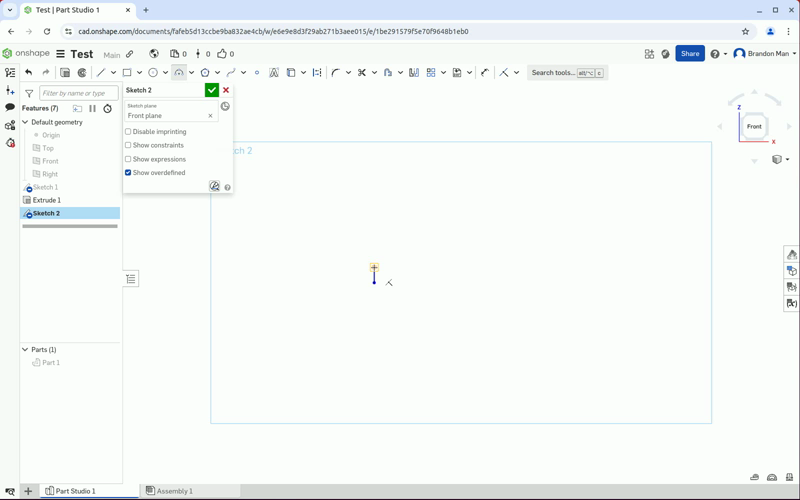
mouse_move(374, 245)
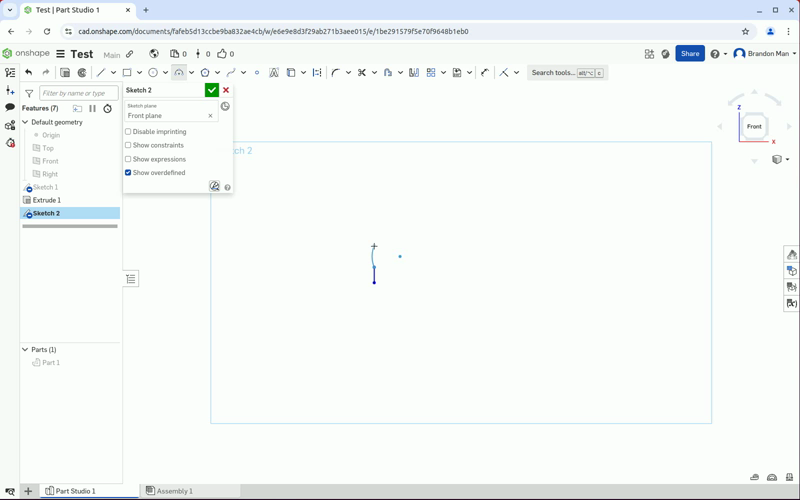
click(374, 245)
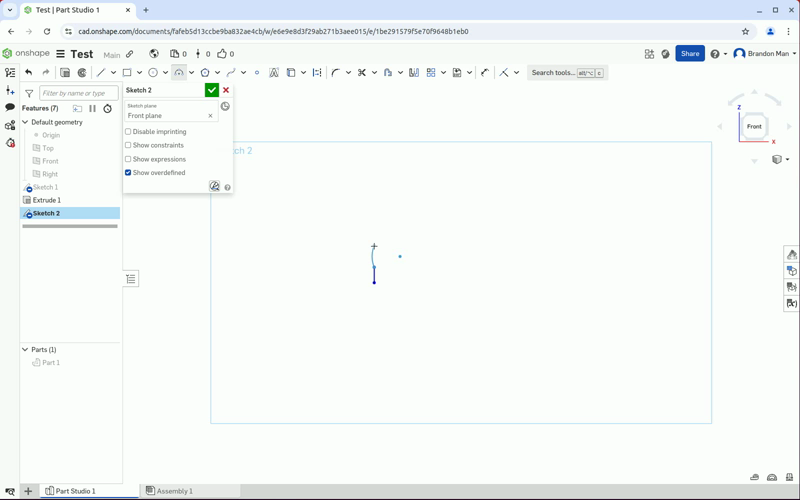
mouse_move(363, 256)
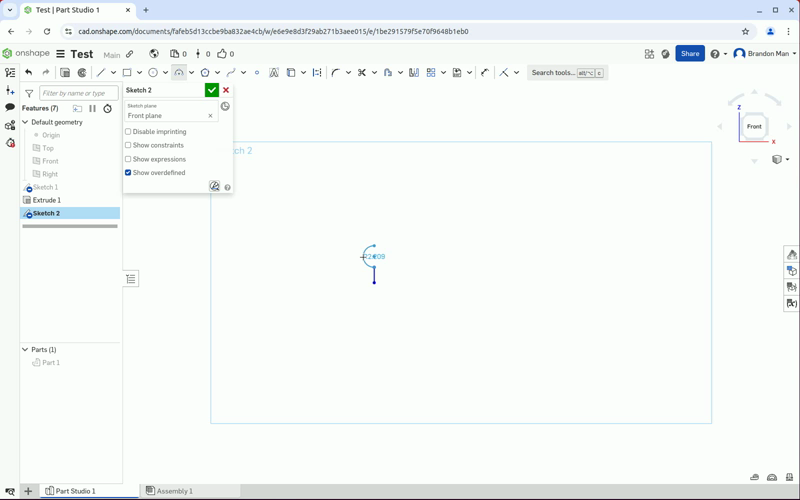
click(363, 256)
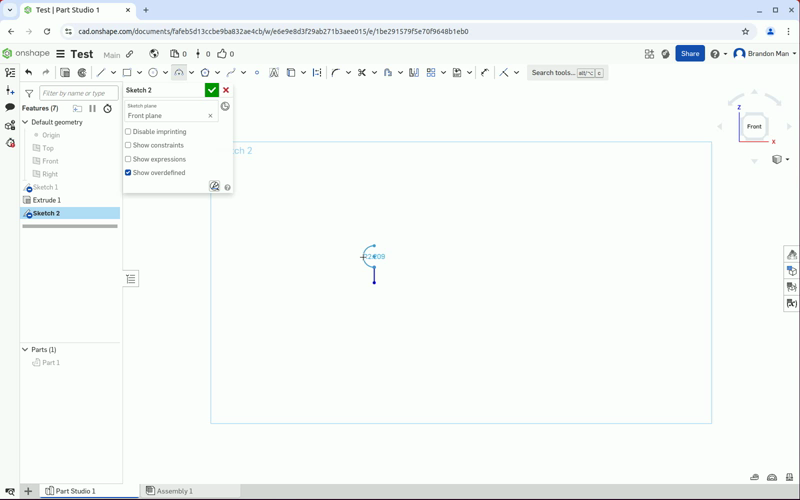
key_up(shift)
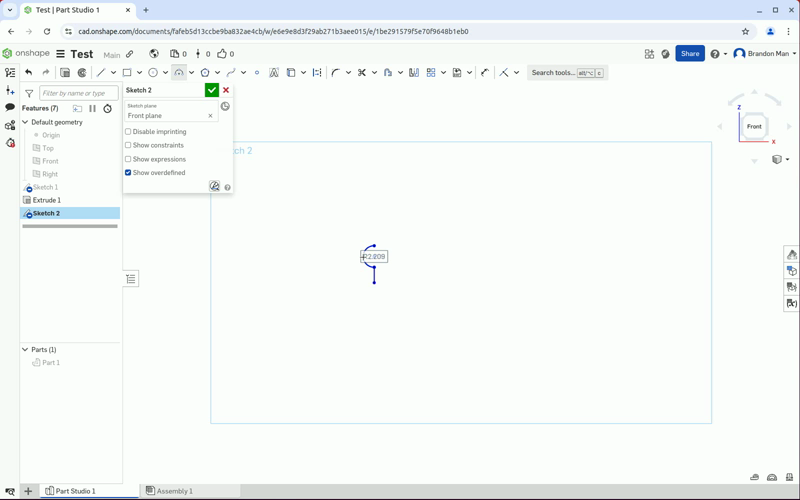
key(esc)
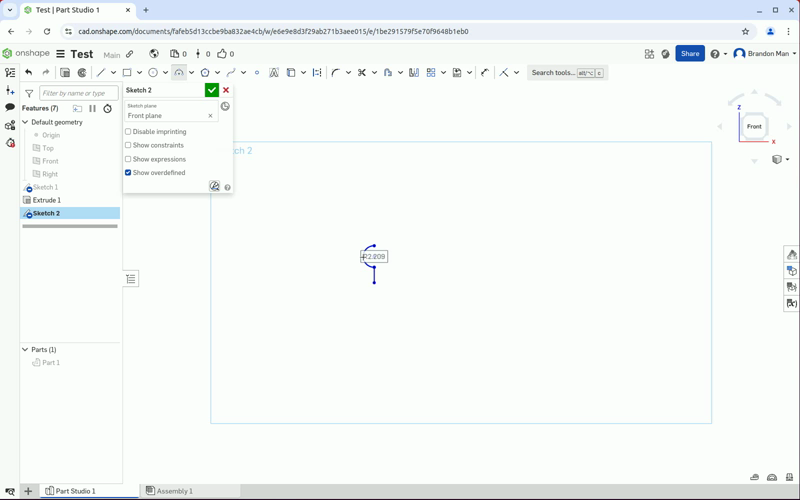
key(l)
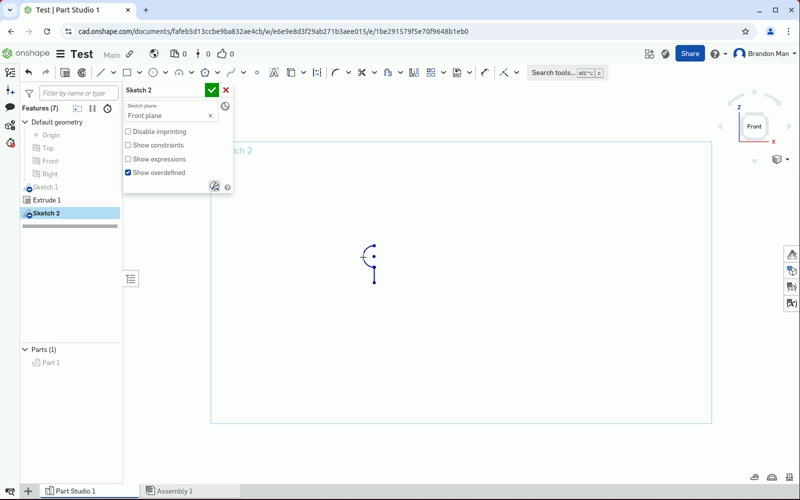
mouse_move(374, 245)
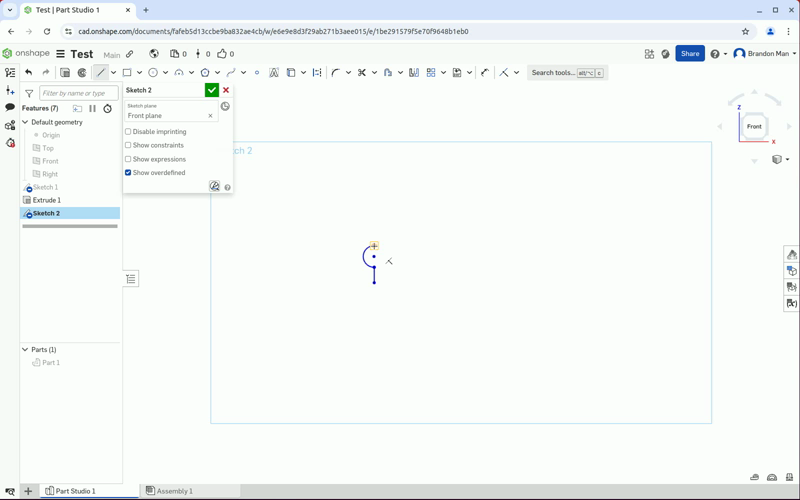
click(374, 245)
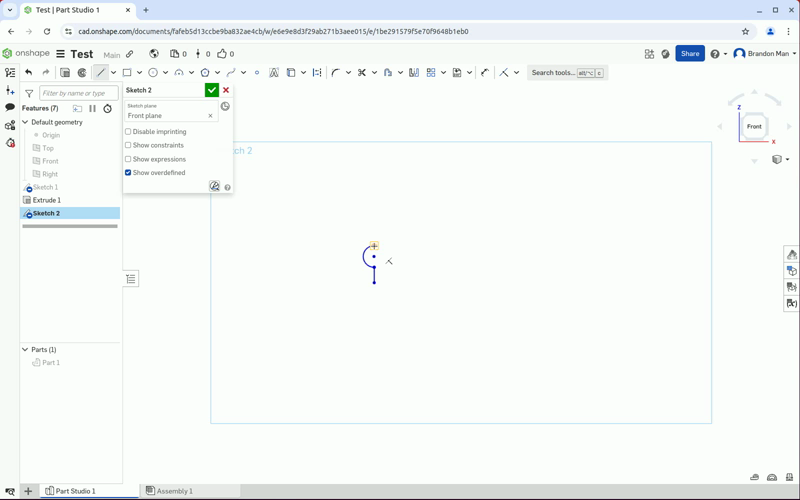
key_down(shift)
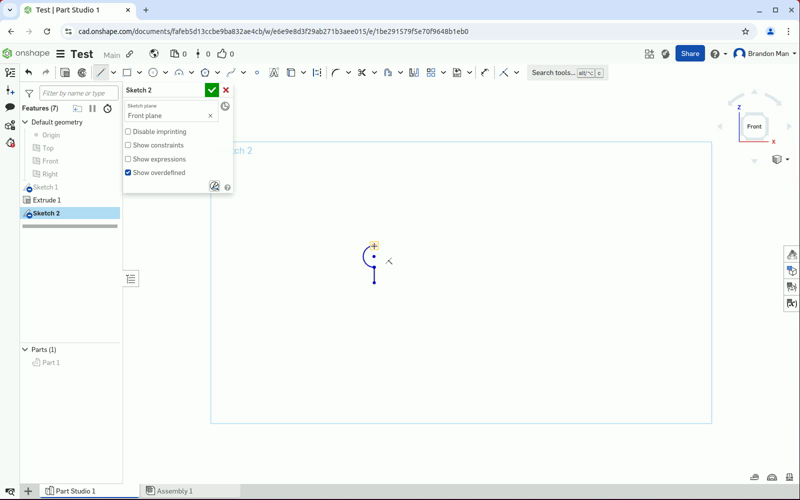
mouse_move(404, 245)
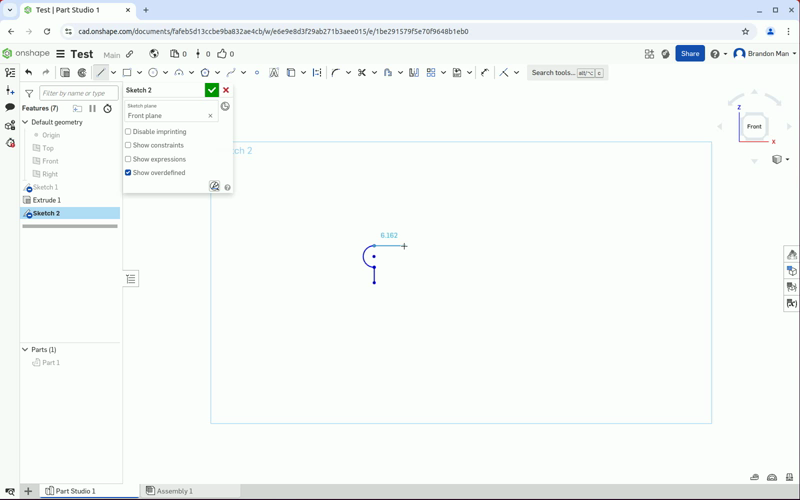
mouse_move(374, 229)
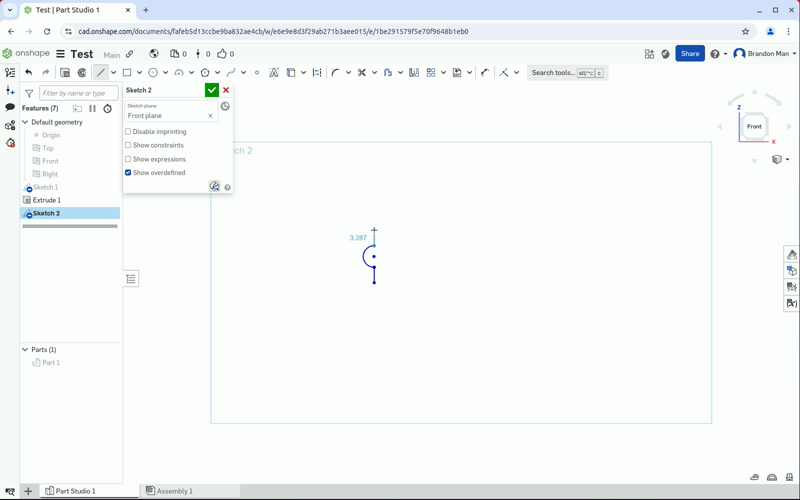
click(374, 229)
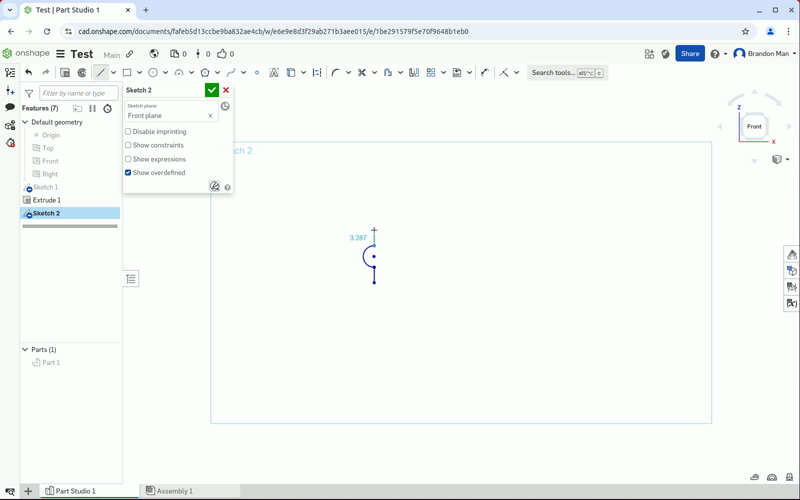
key_up(shift)
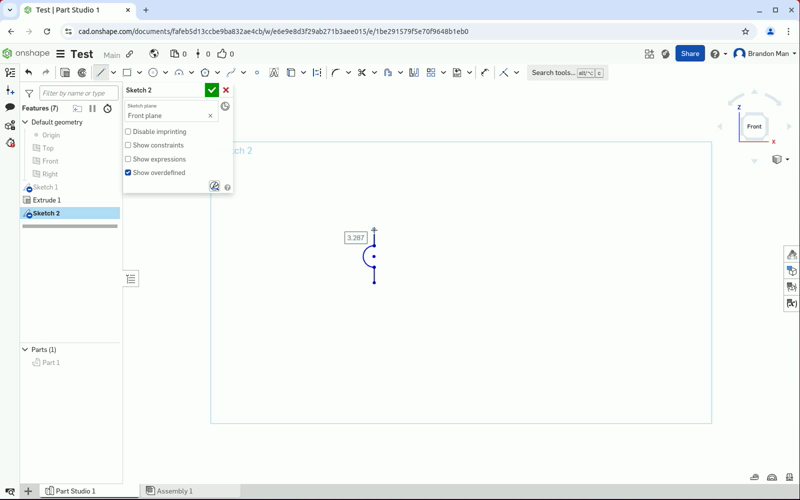
key(esc)
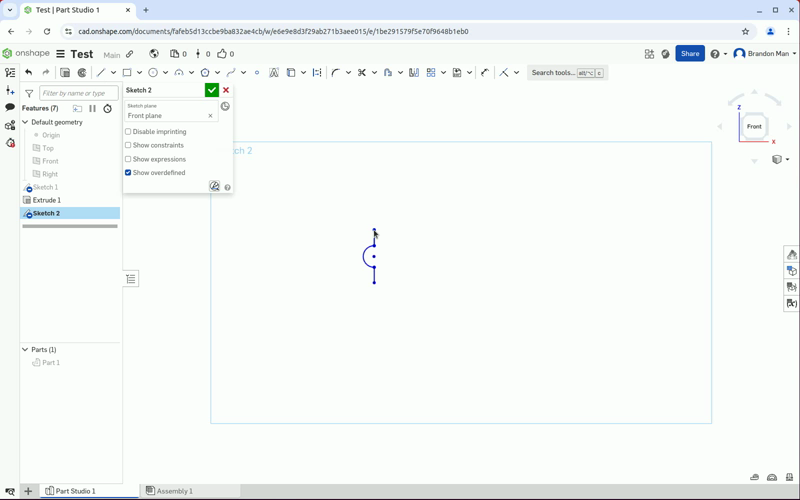
key(a)
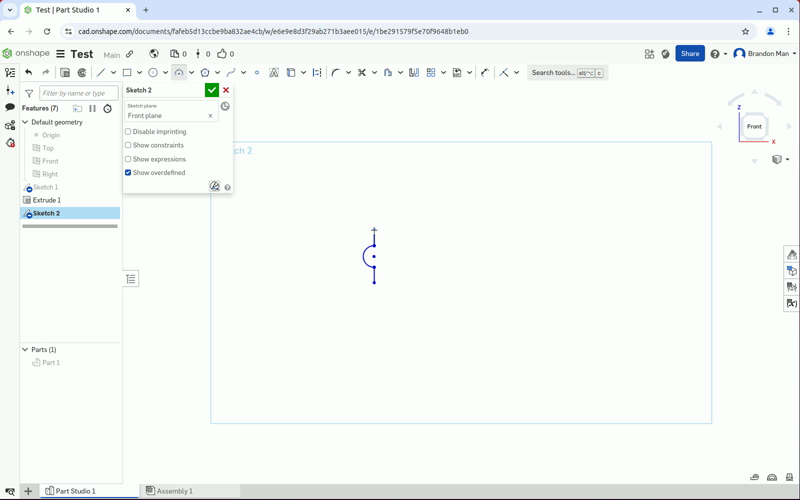
mouse_move(374, 229)
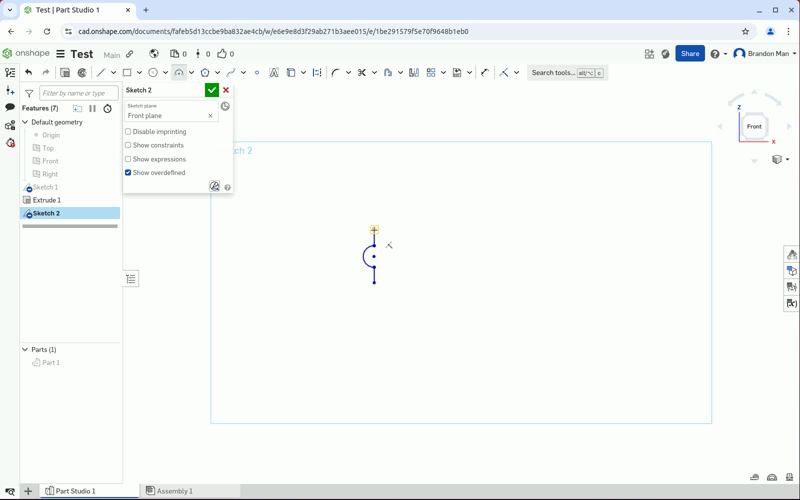
click(374, 229)
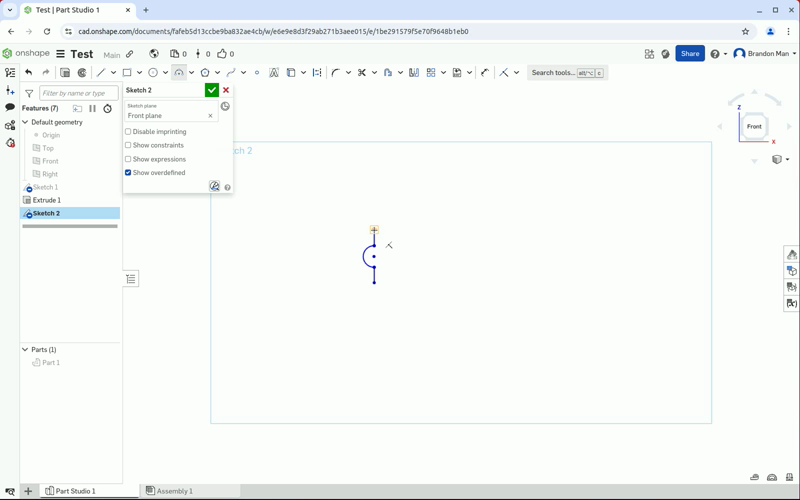
mouse_move(374, 282)
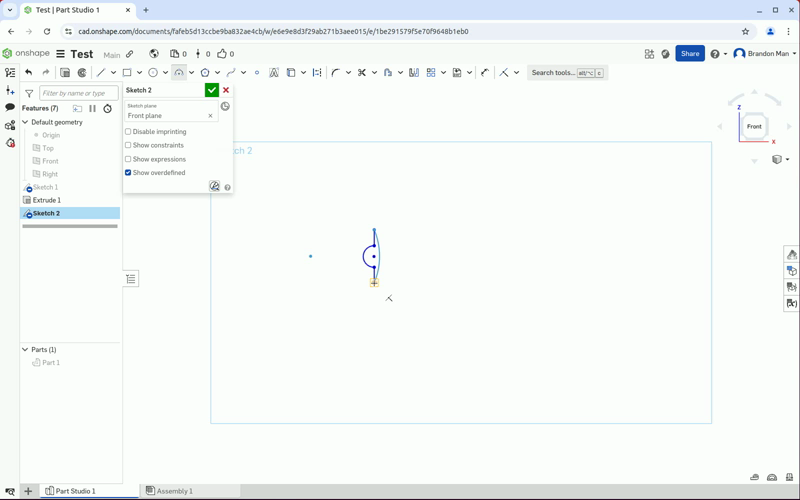
click(374, 282)
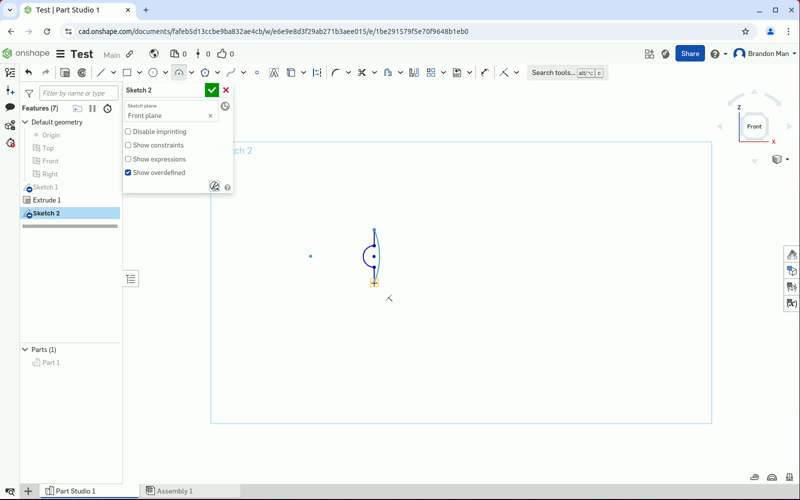
key_down(shift)
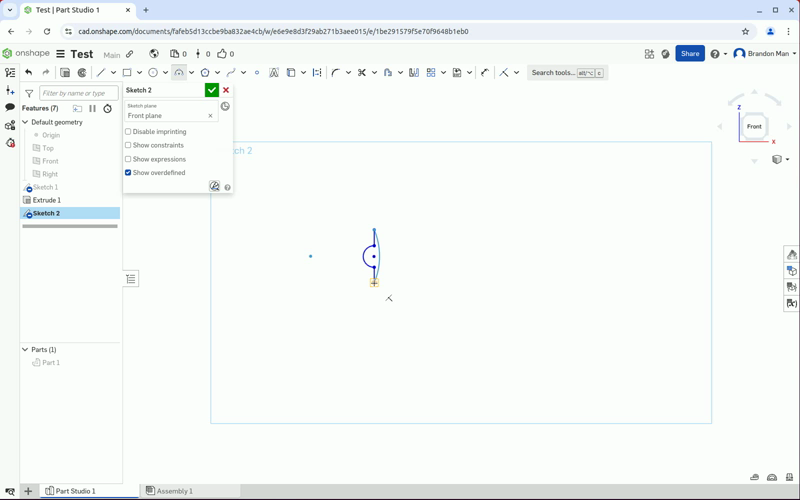
mouse_move(347, 256)
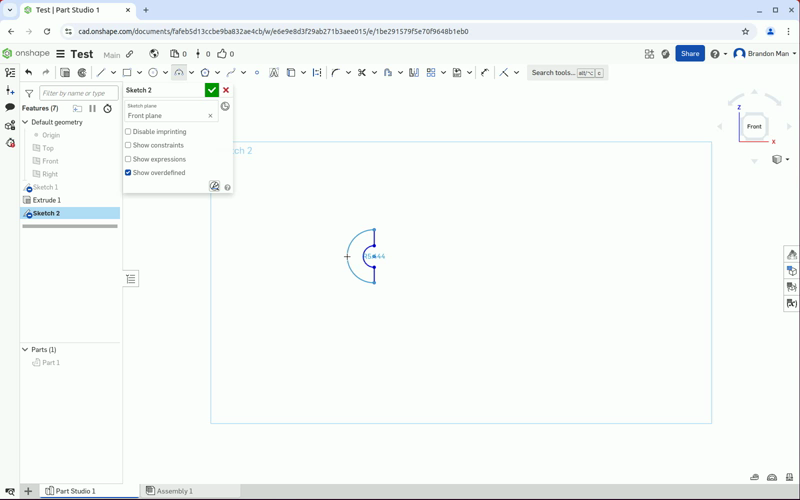
click(347, 256)
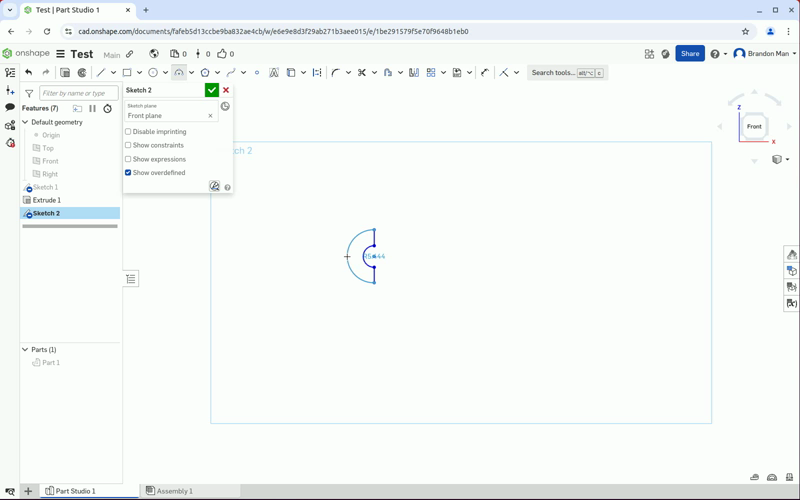
key_up(shift)
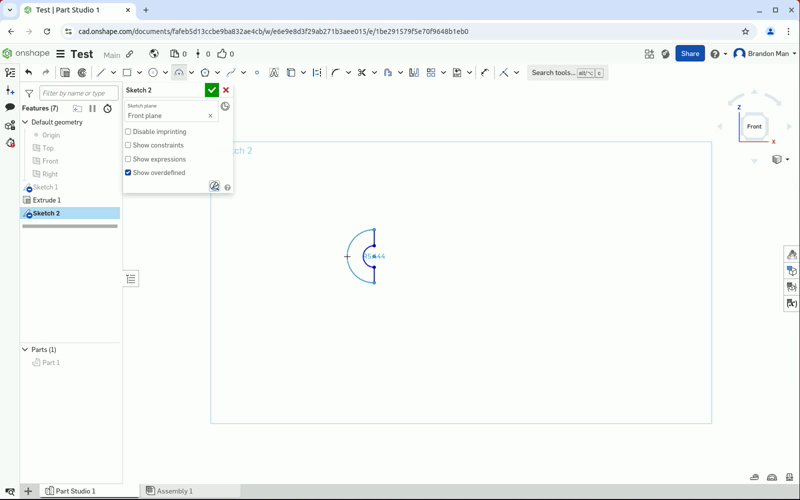
key(esc)
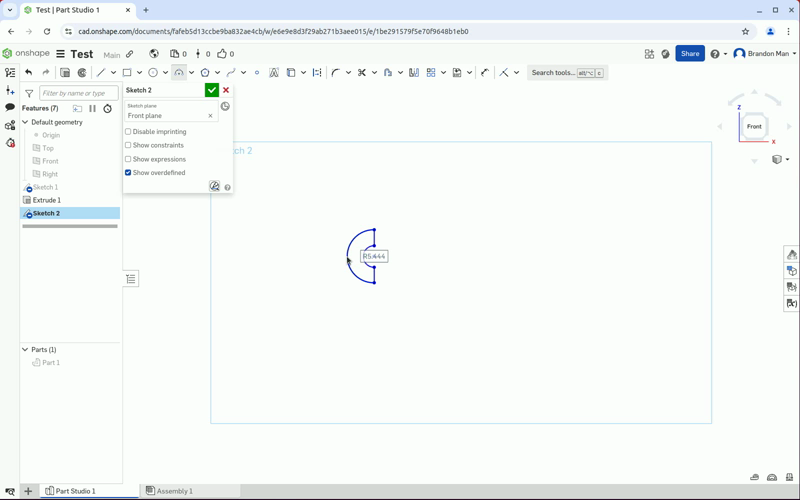
mouse_move(361, 238)
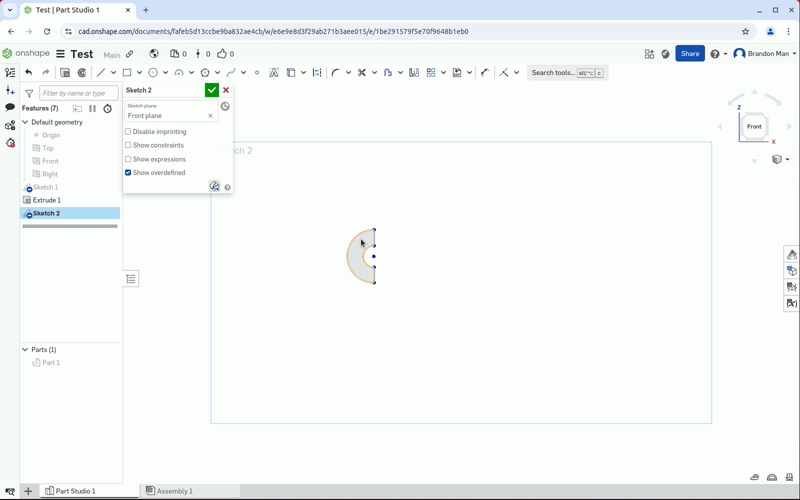
scroll(6)
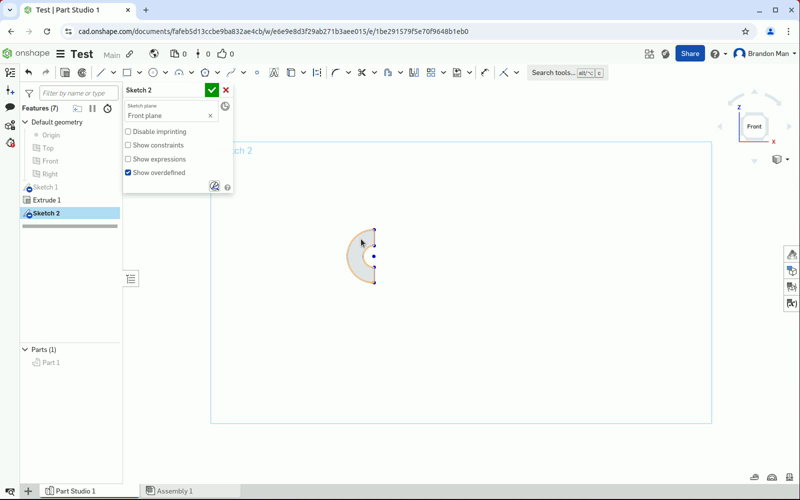
scroll(6)
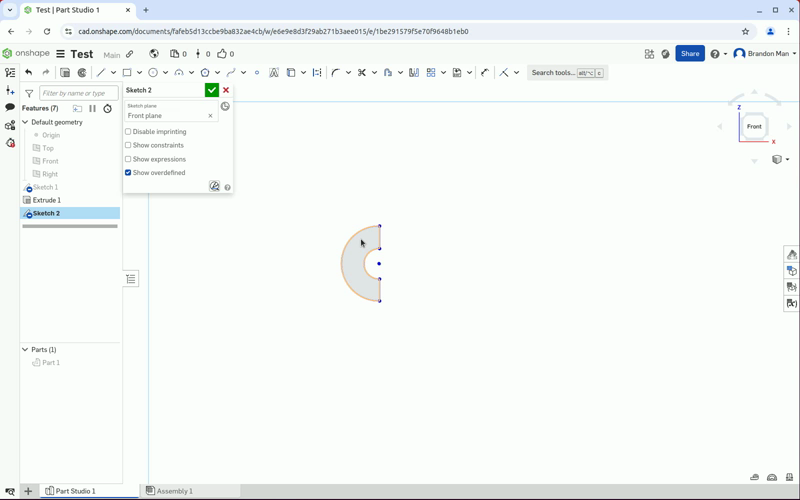
scroll(6)
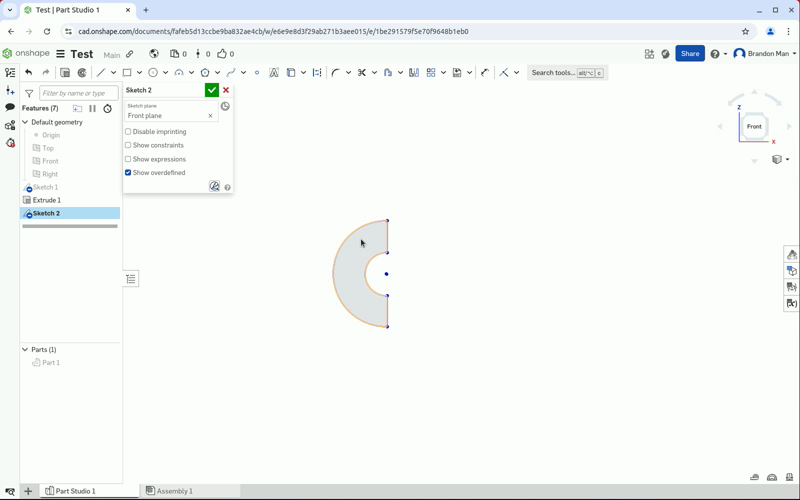
scroll(6)
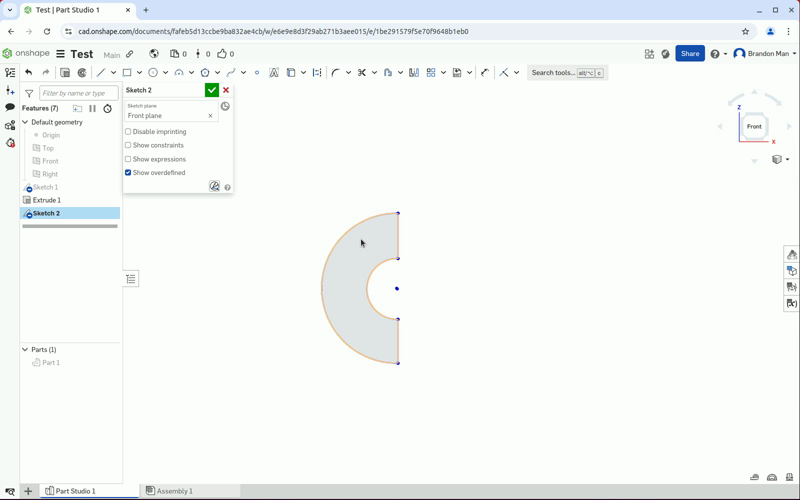
scroll(6)
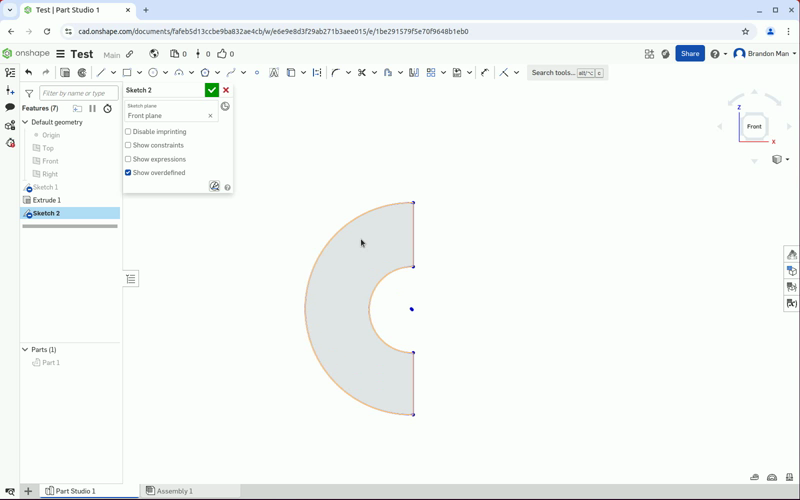
scroll(6)
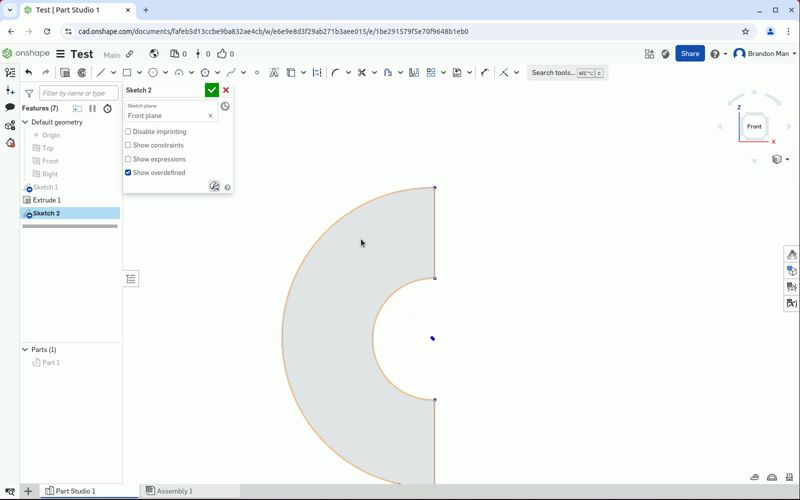
scroll(6)
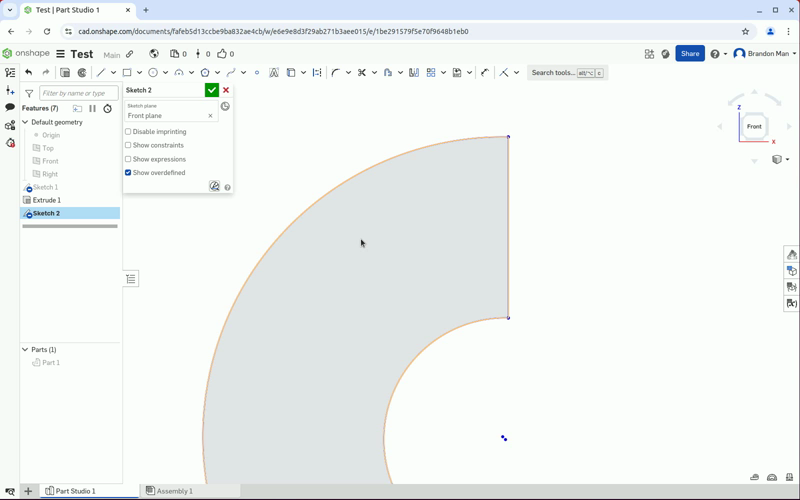
click(361, 238)
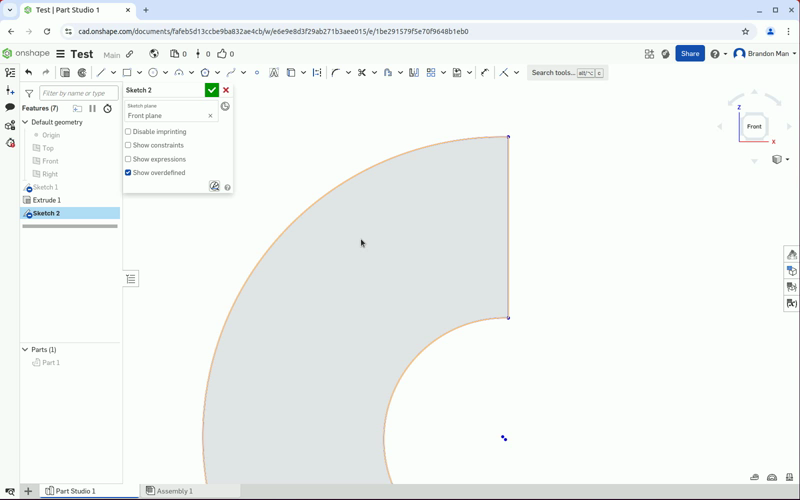
scroll(-6)
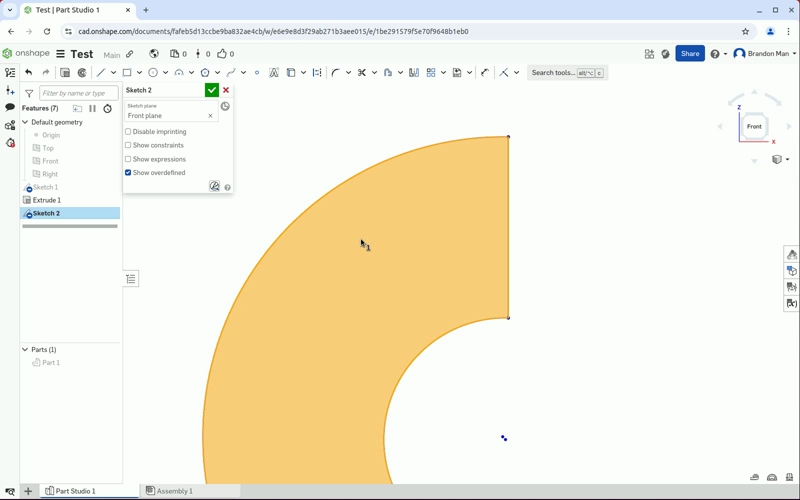
scroll(-6)
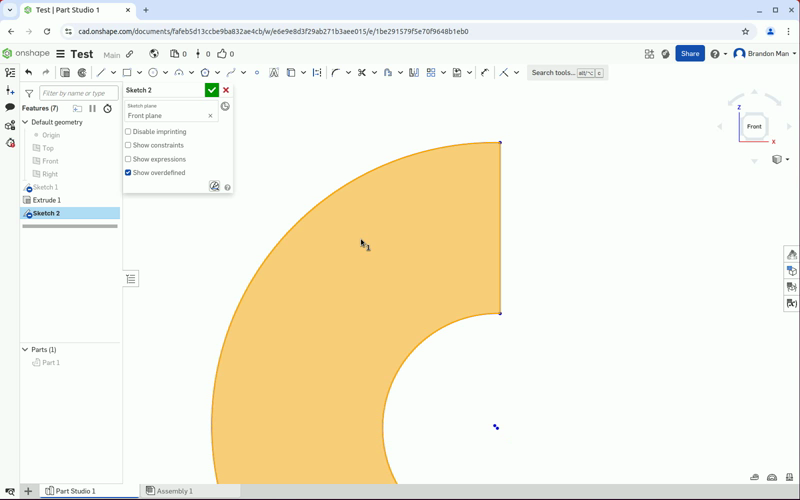
scroll(-6)
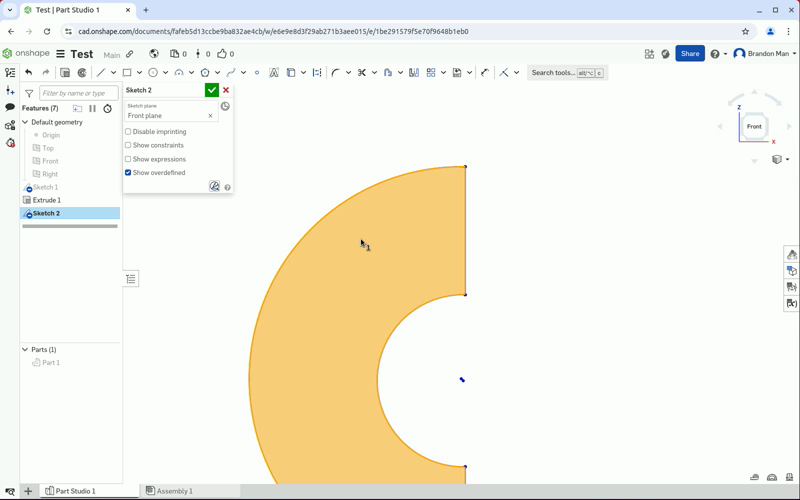
scroll(-6)
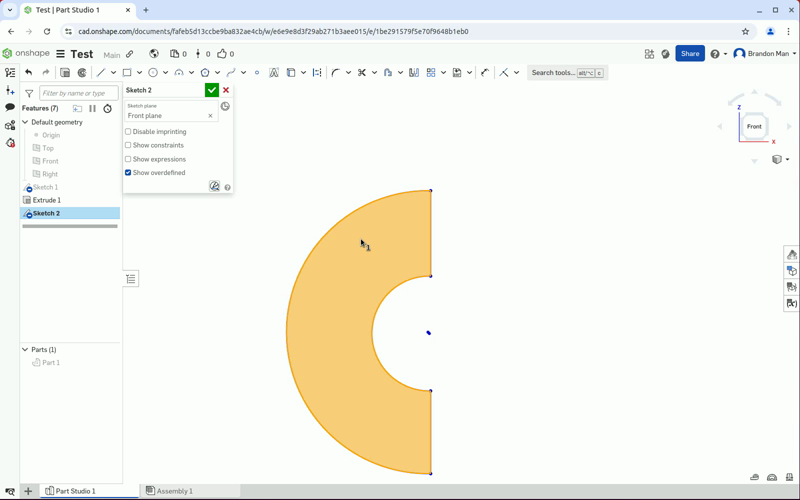
scroll(-6)
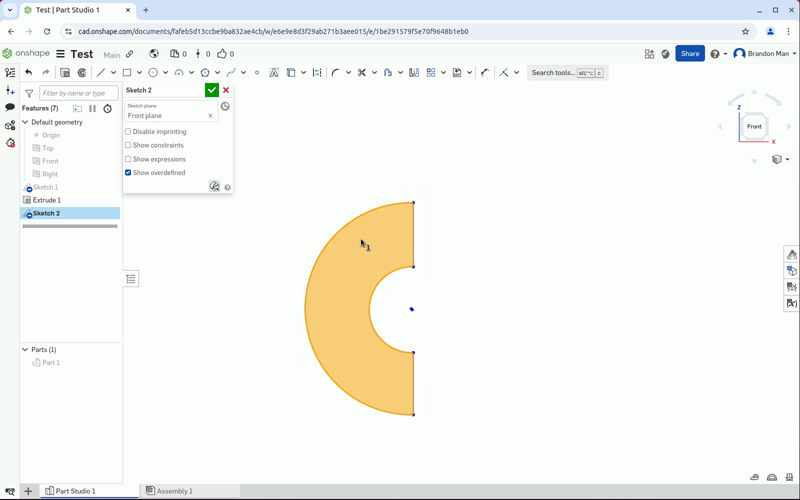
scroll(-6)
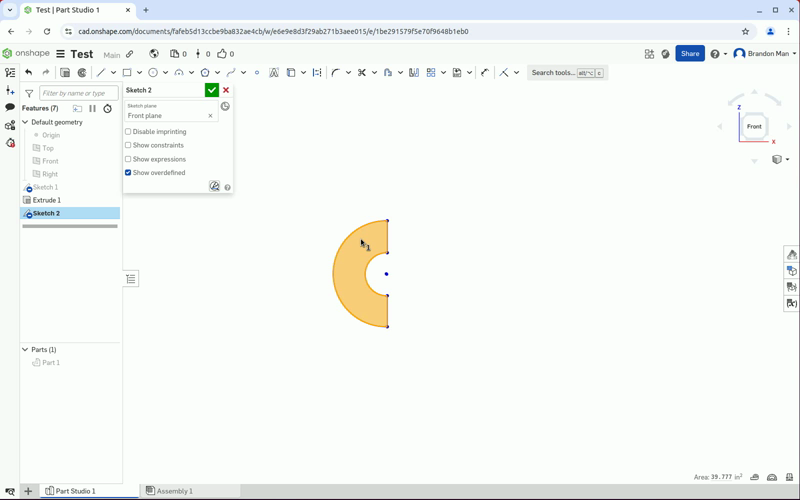
scroll(-6)
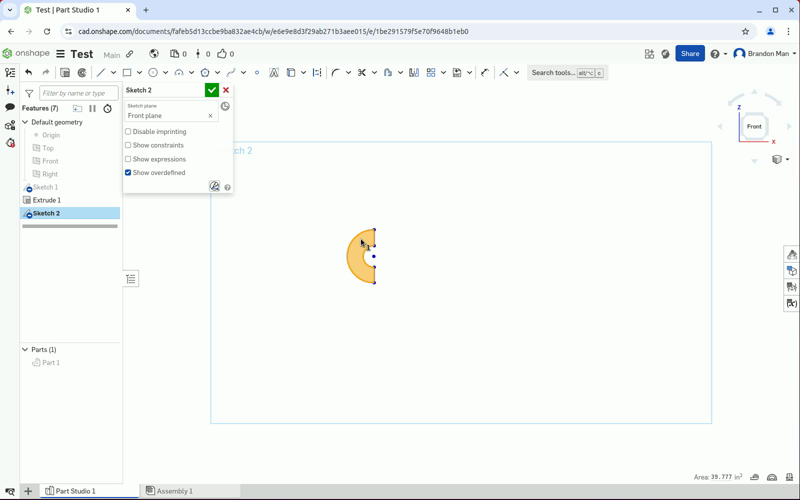
mouse_move(73, 352)
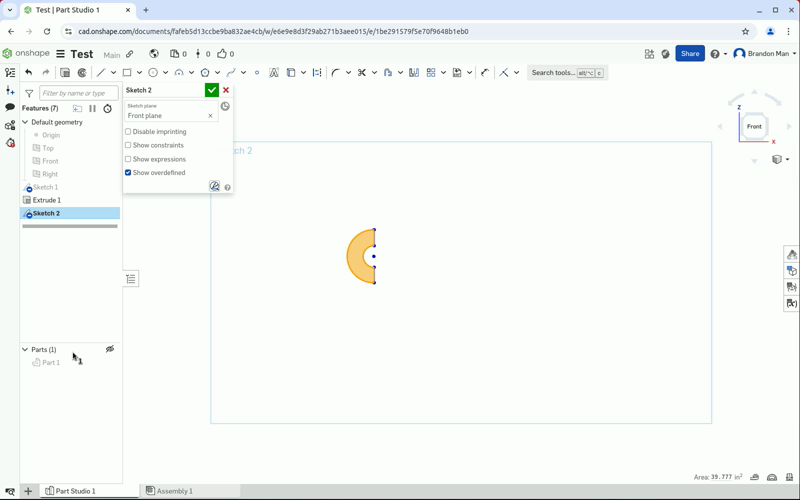
key(shift+y)
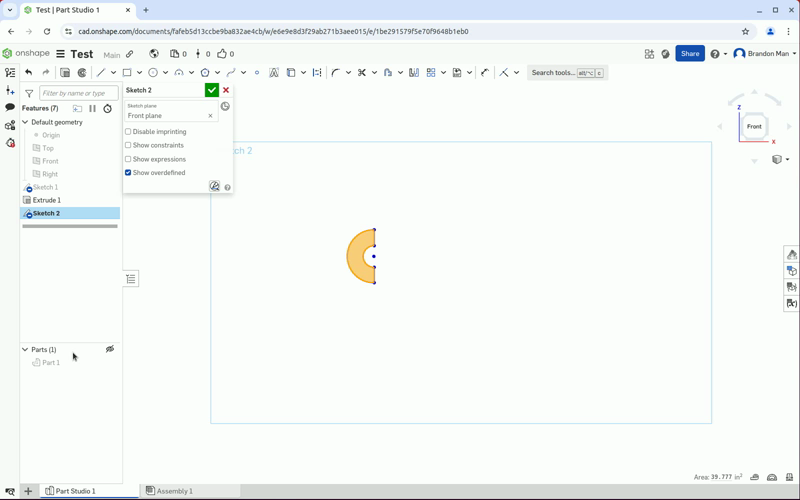
key(shift+e)
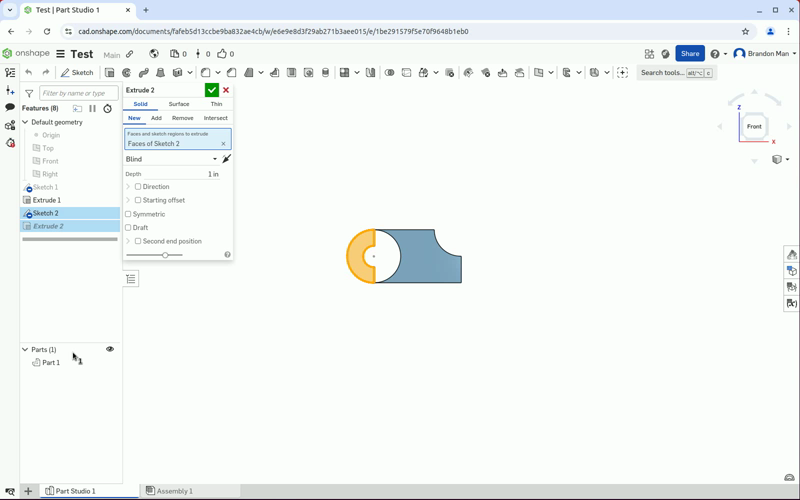
mouse_move(143, 106)
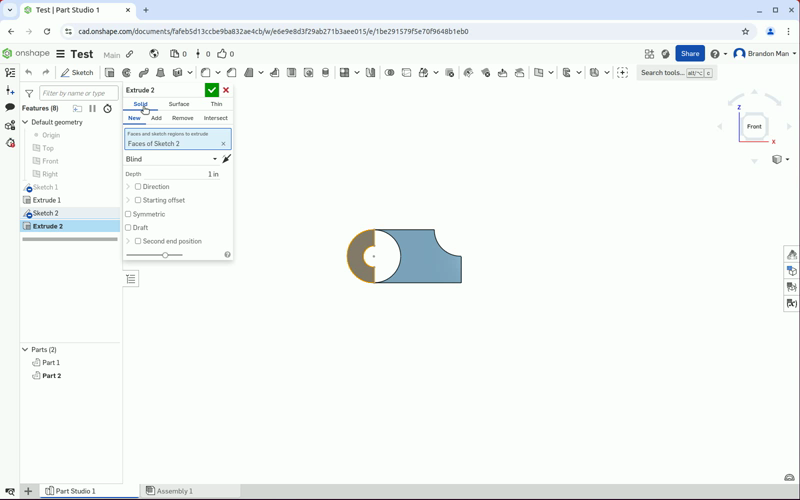
click(143, 106)
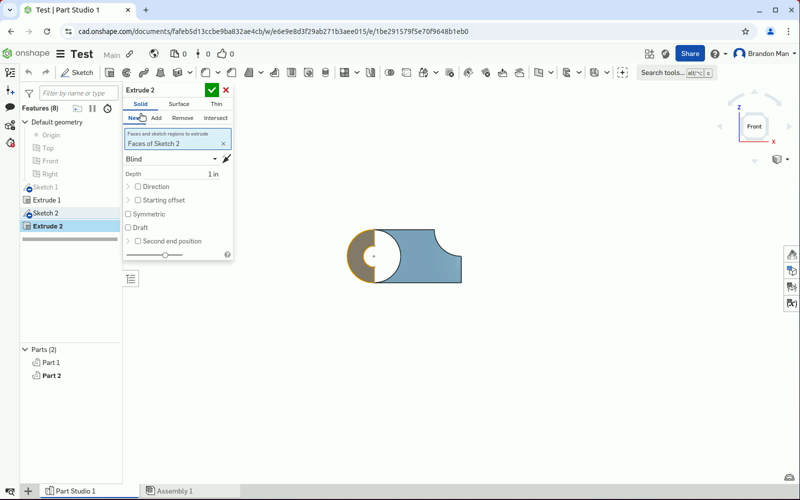
mouse_move(137, 120)
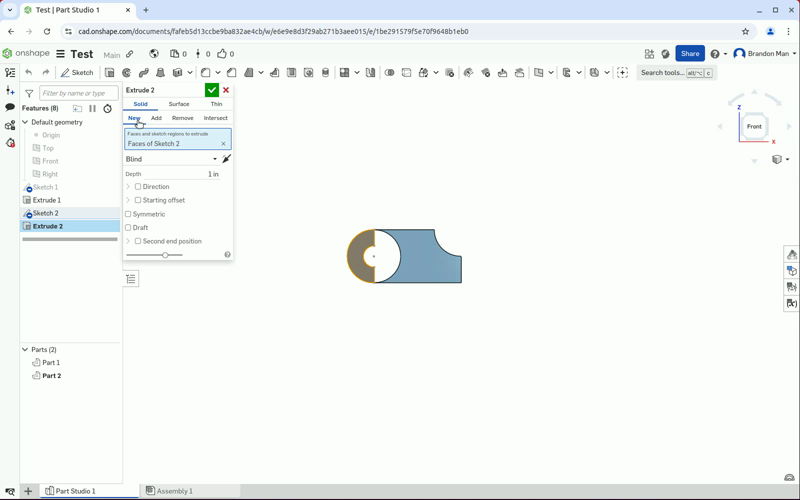
click(137, 120)
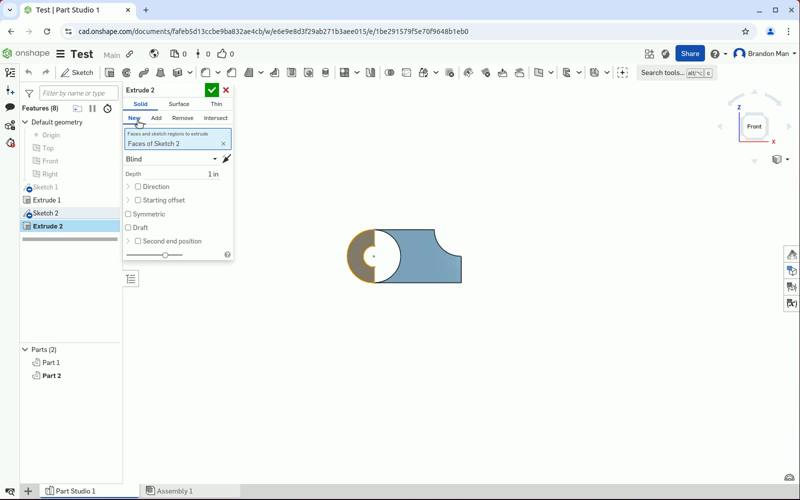
key(tab, 4)
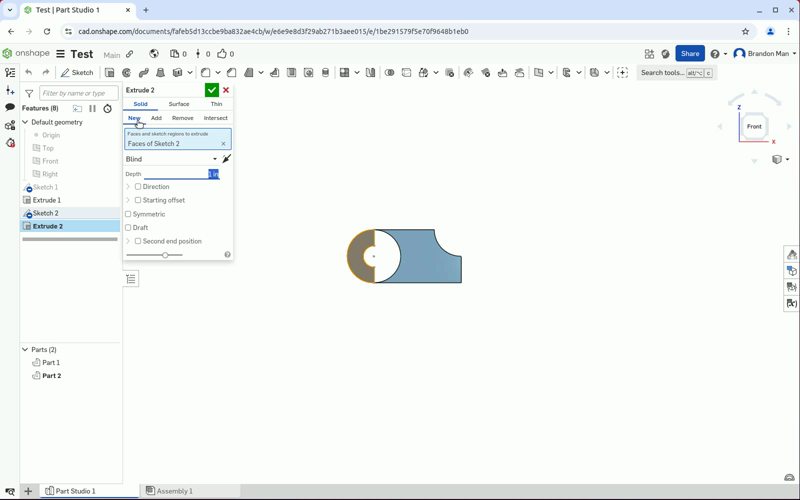
text(4.333)
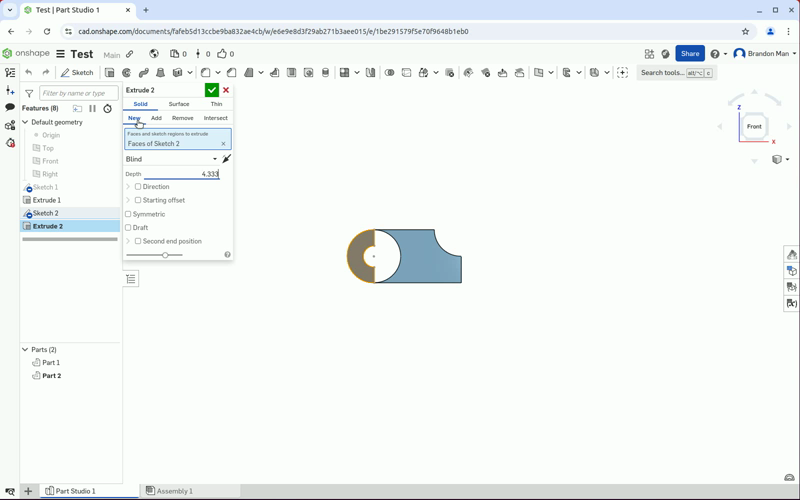
key(enter)
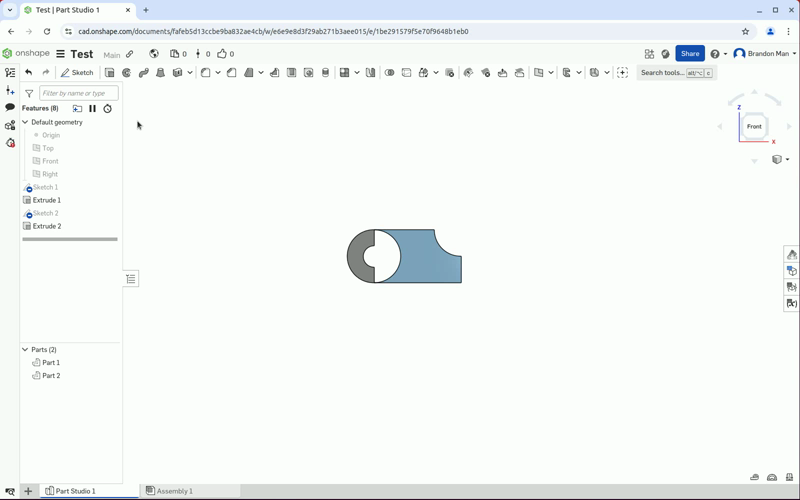
key(shift+h)
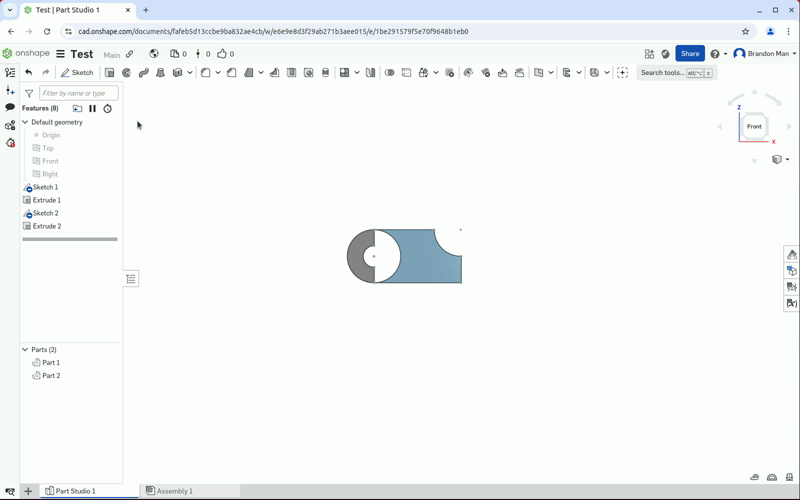
key(shift+h)
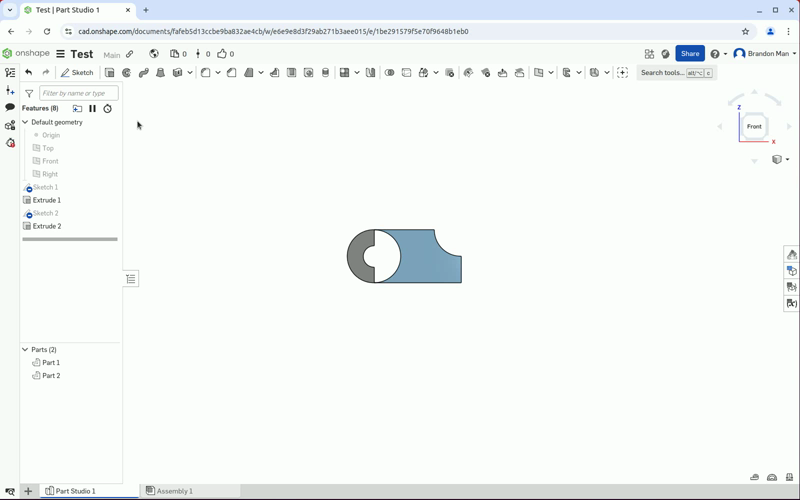
mouse_move(73, 189)
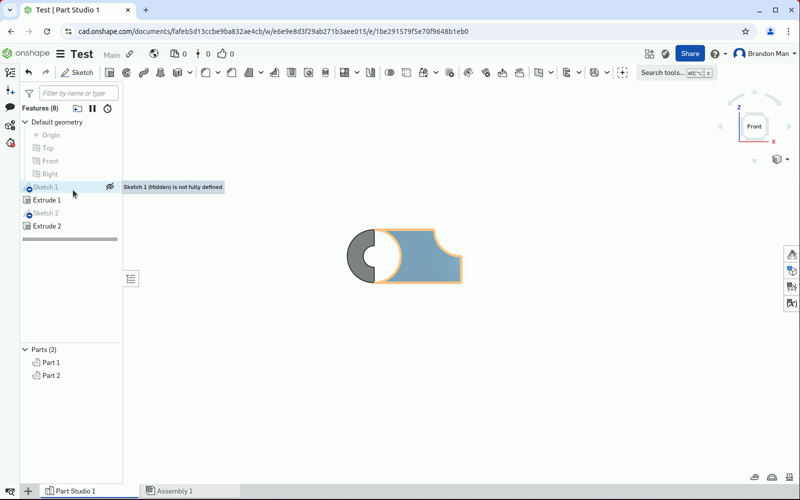
click(73, 189)
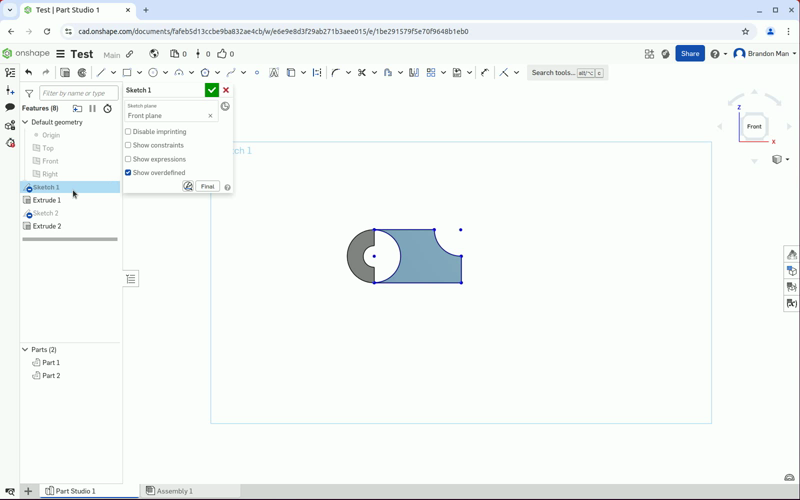
mouse_move(229, 92)
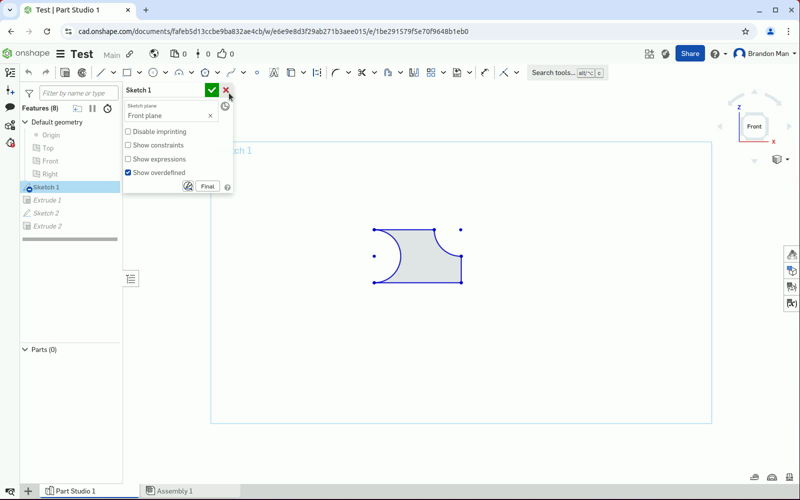
click(229, 92)
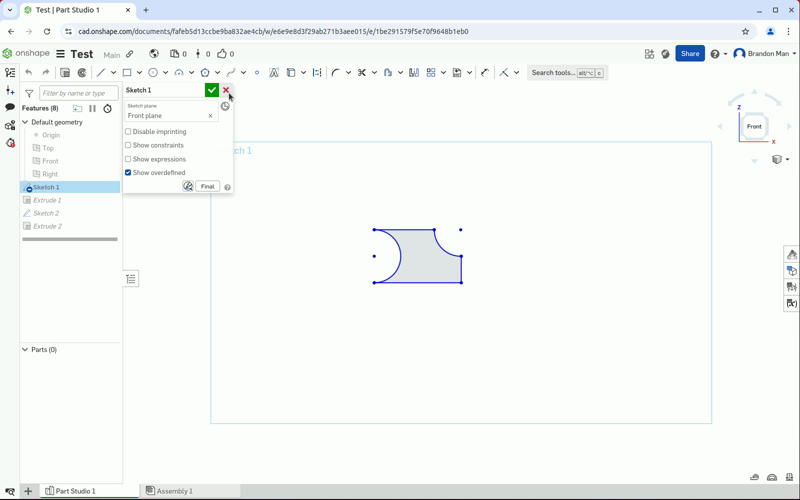
key(shift+s)
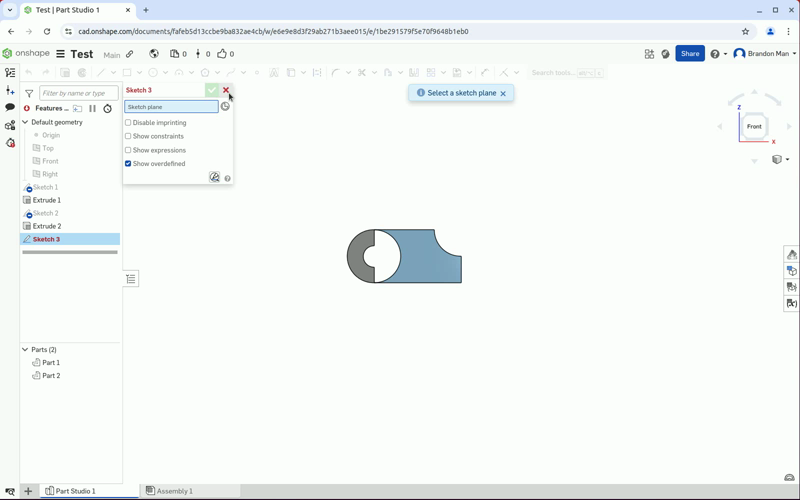
mouse_move(73, 163)
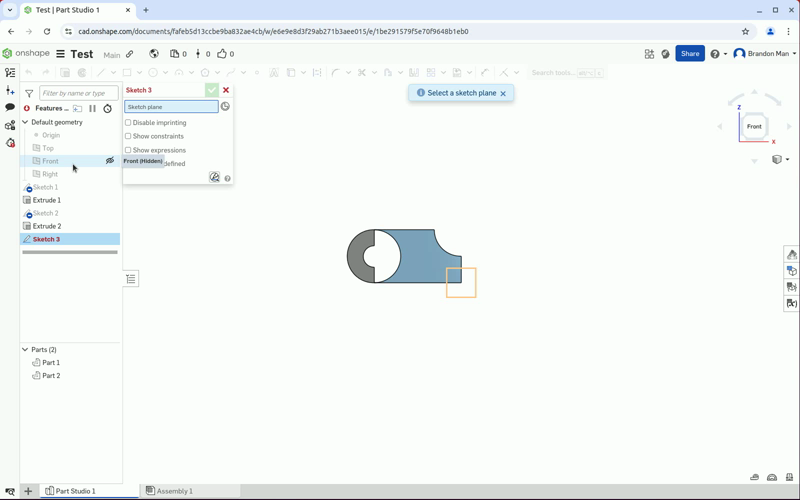
click(73, 163)
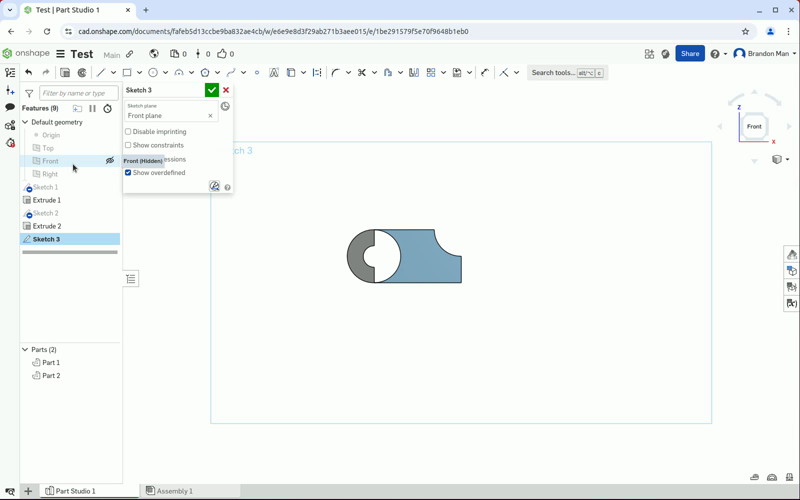
mouse_move(73, 352)
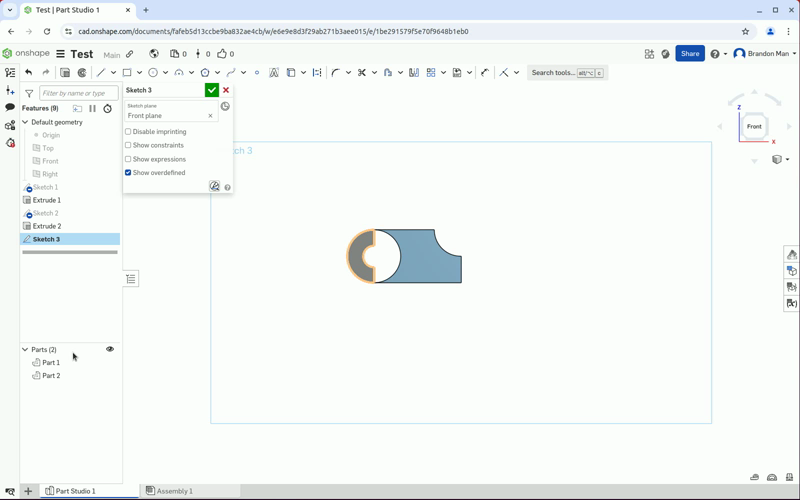
key(y)
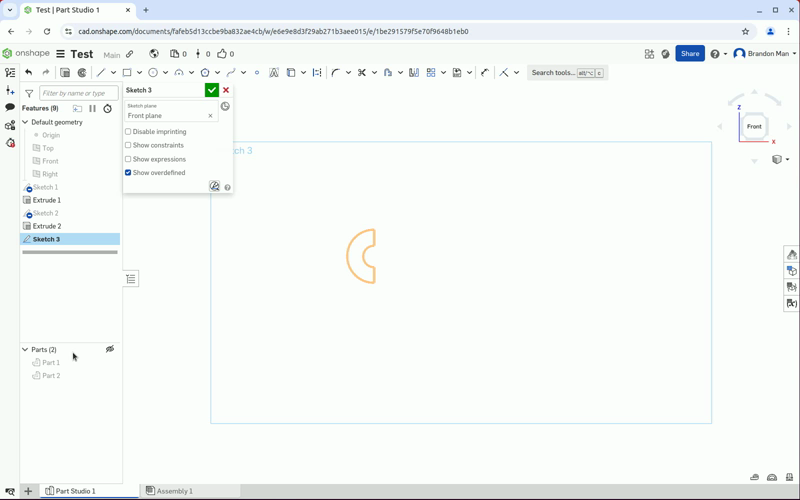
key(a)
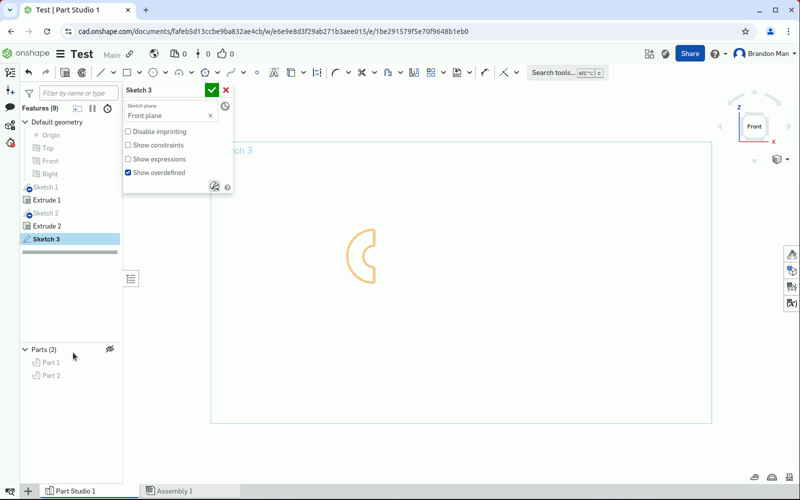
key_down(shift)
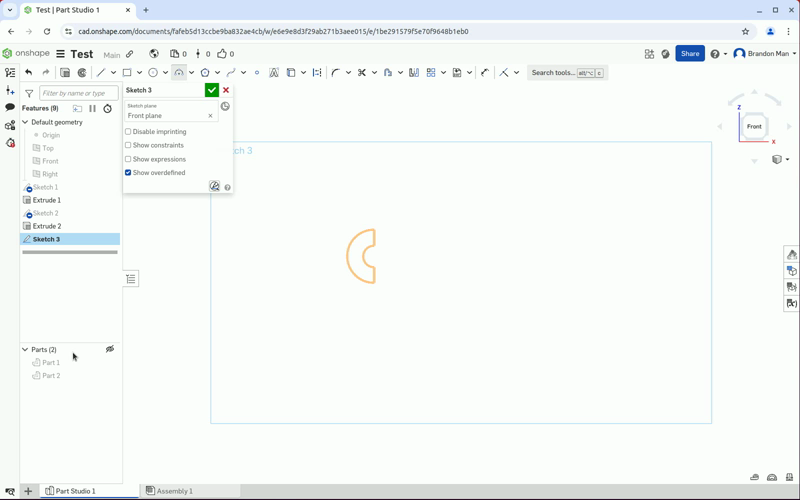
mouse_move(374, 282)
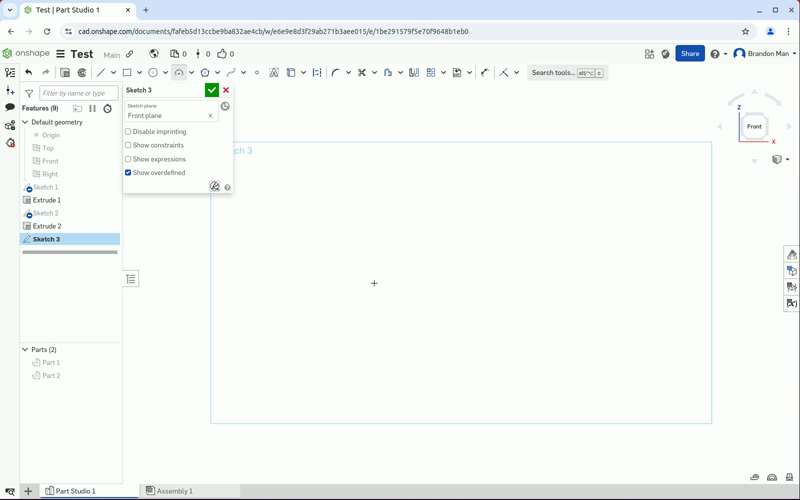
click(374, 282)
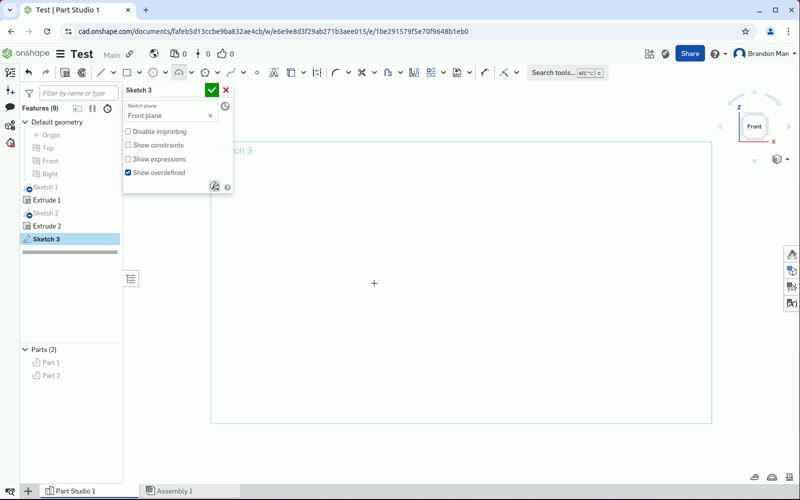
key_up(shift)
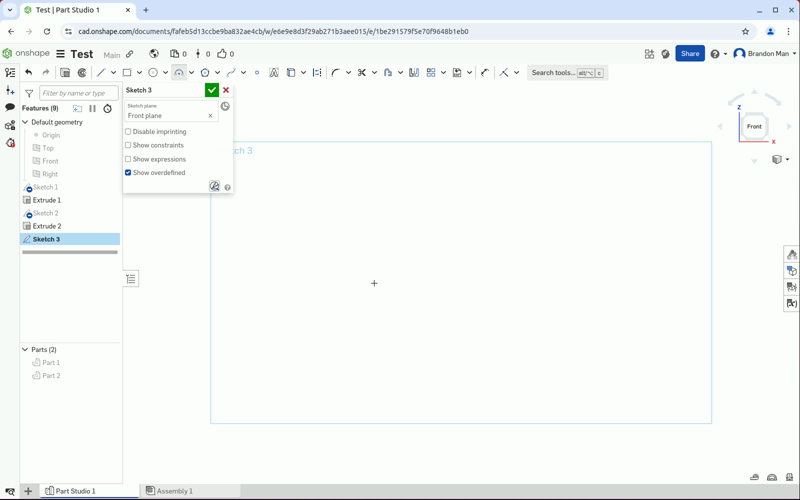
key_down(shift)
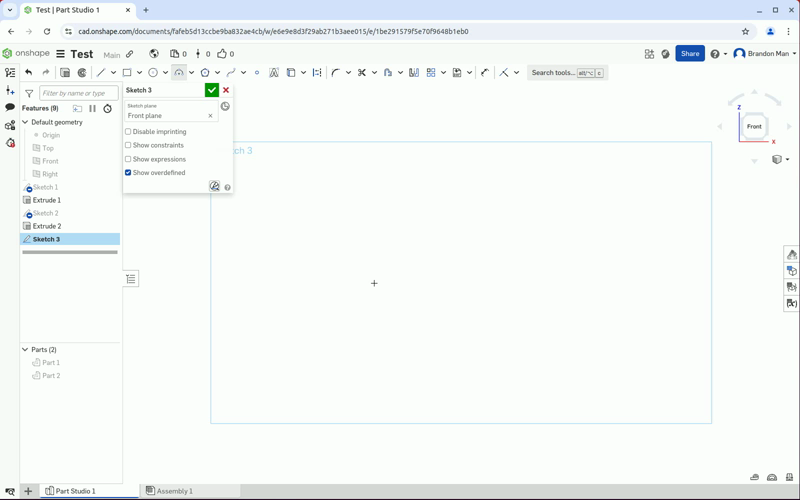
mouse_move(374, 229)
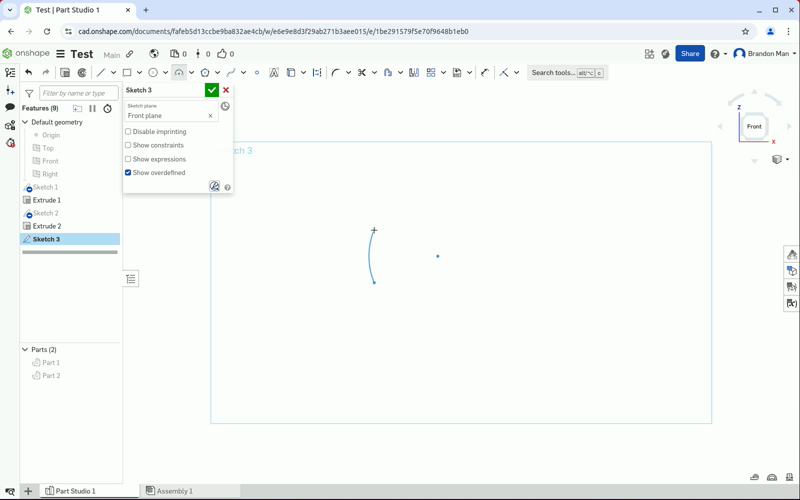
click(374, 229)
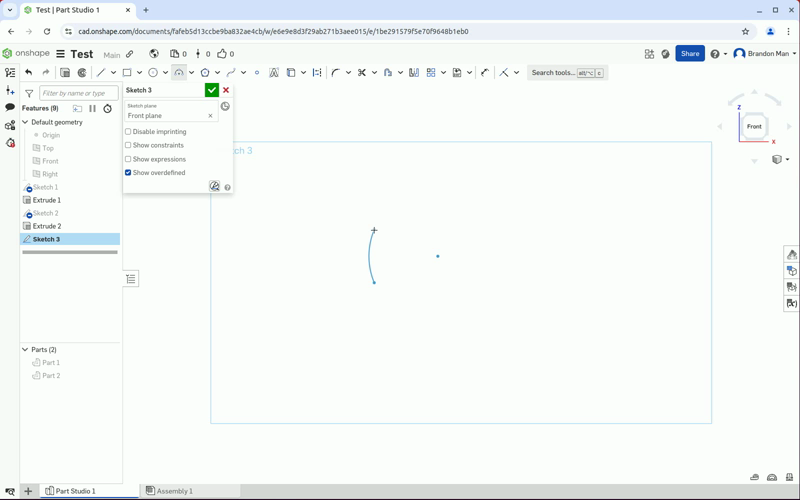
mouse_move(400, 256)
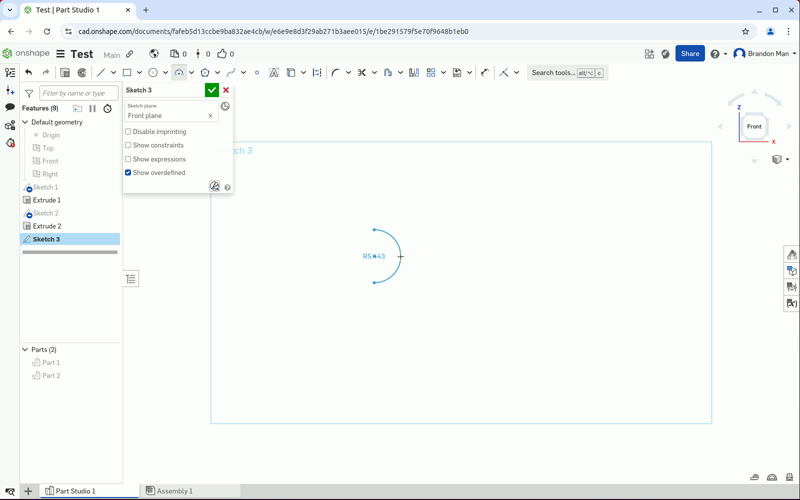
click(400, 256)
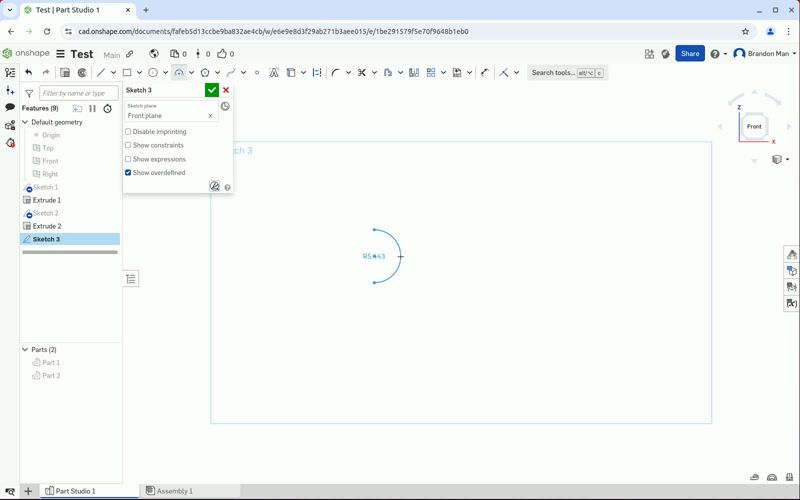
key_up(shift)
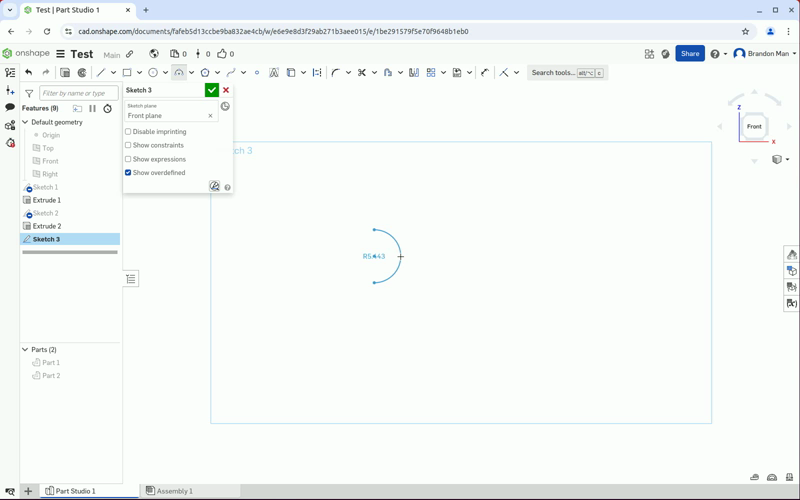
key(esc)
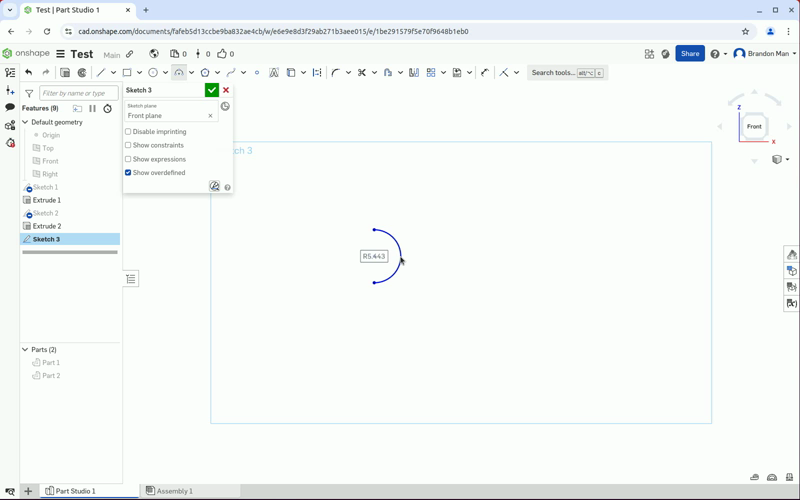
key(l)
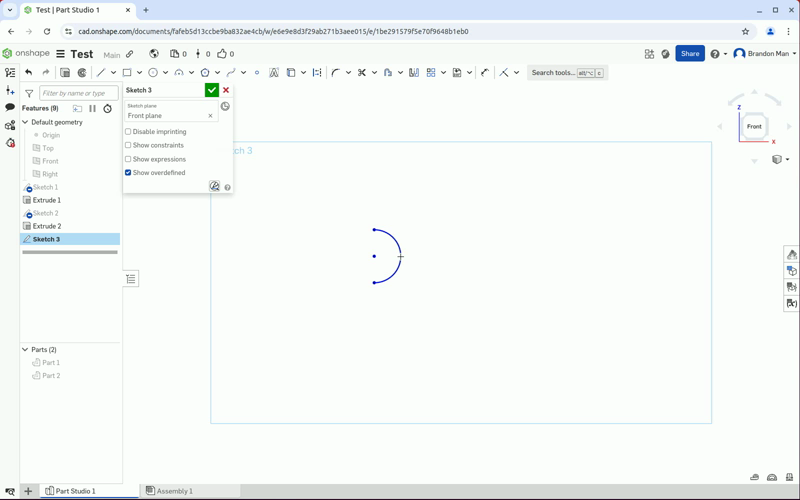
mouse_move(374, 229)
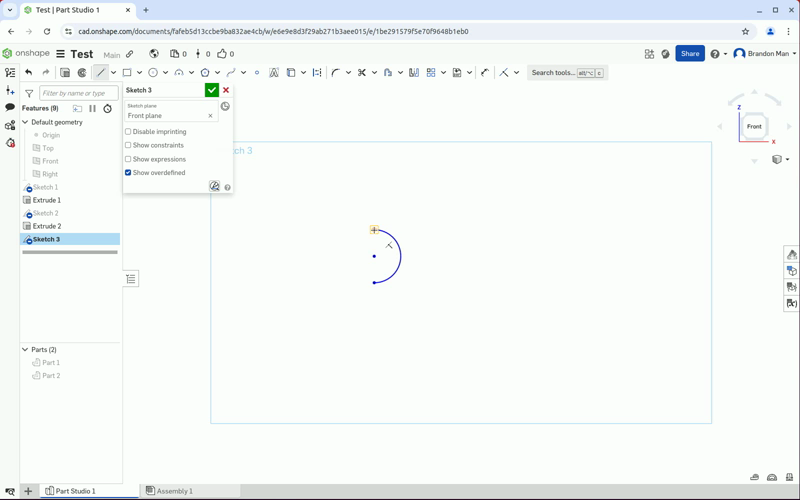
click(374, 229)
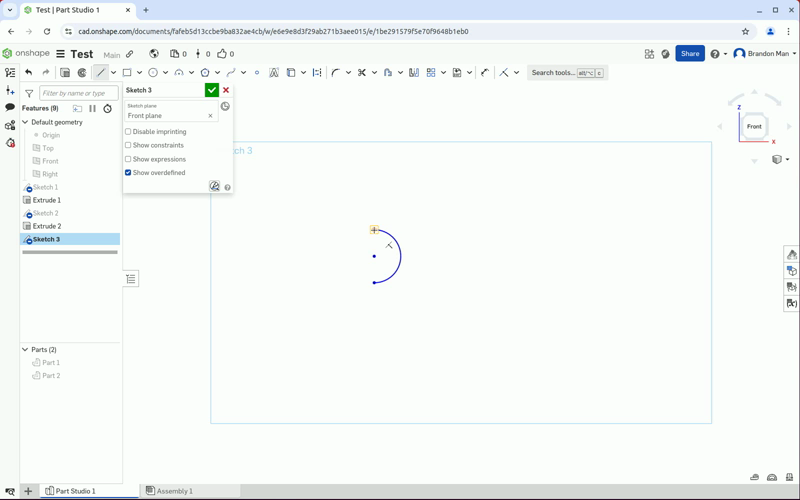
key_down(shift)
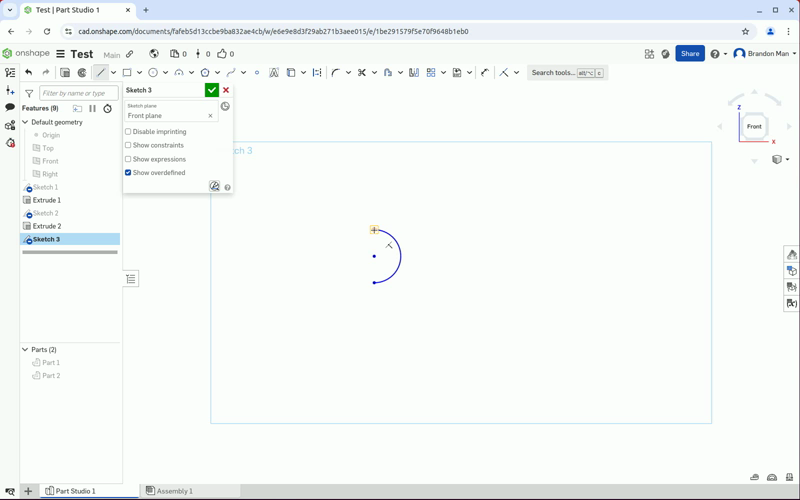
mouse_move(404, 229)
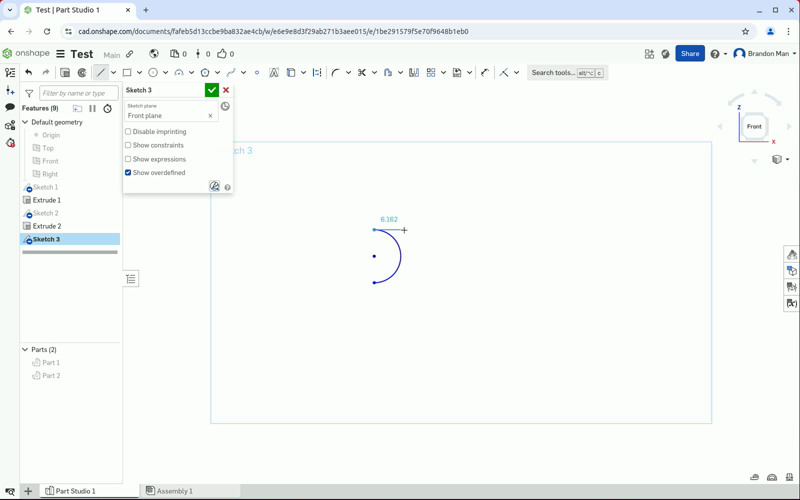
mouse_move(374, 245)
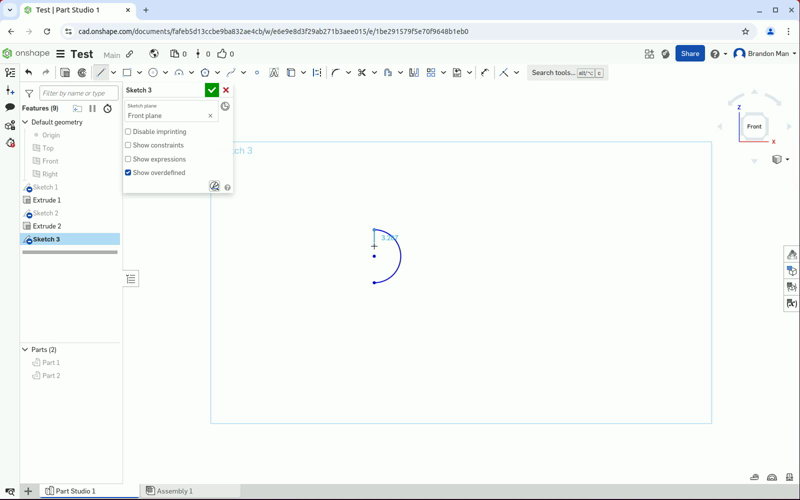
click(374, 245)
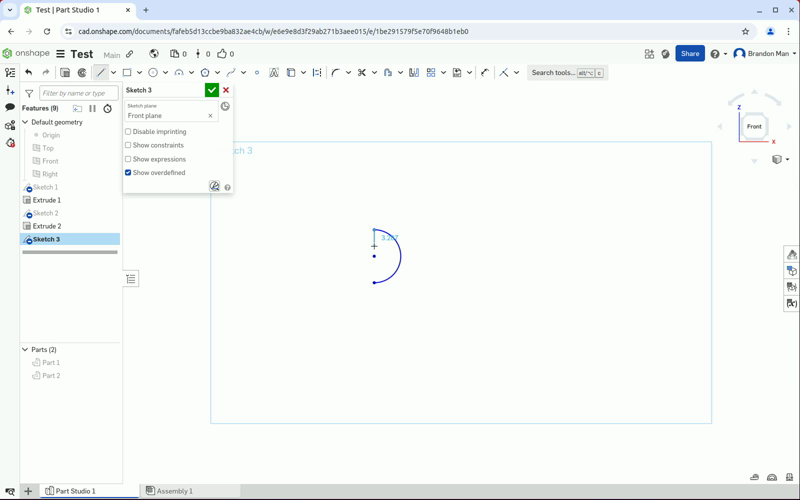
key_up(shift)
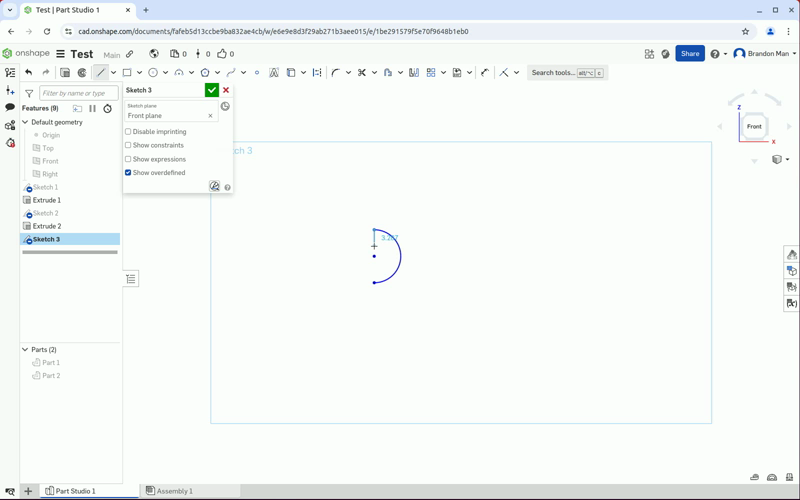
key(esc)
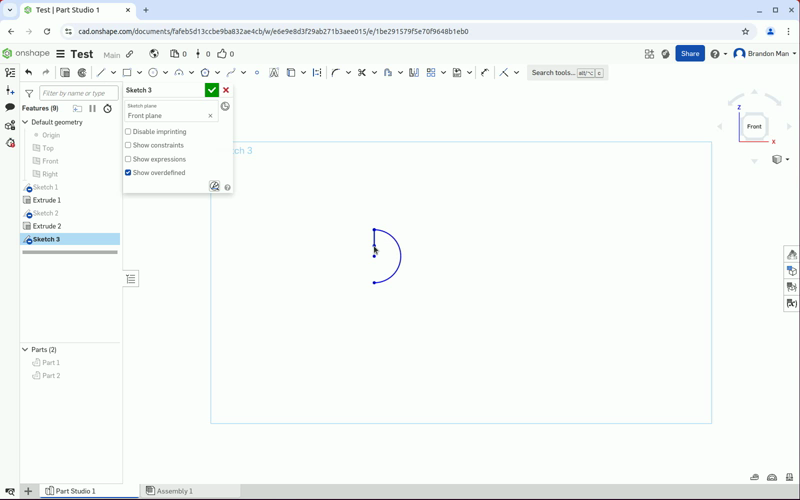
key(a)
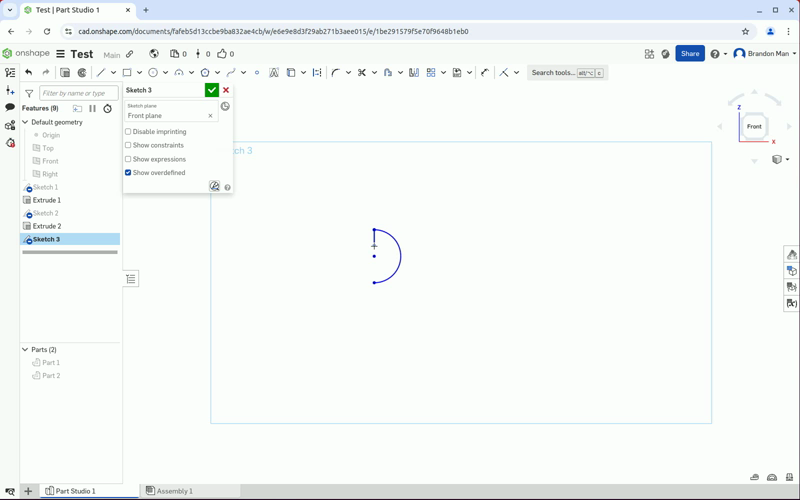
mouse_move(374, 245)
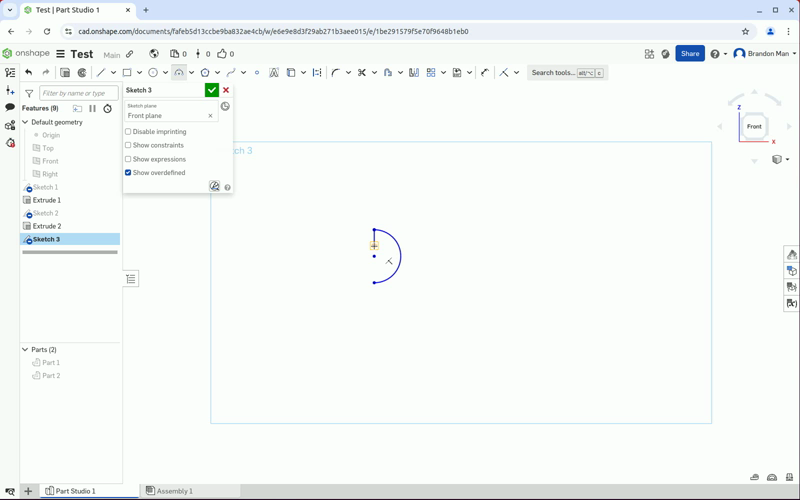
click(374, 245)
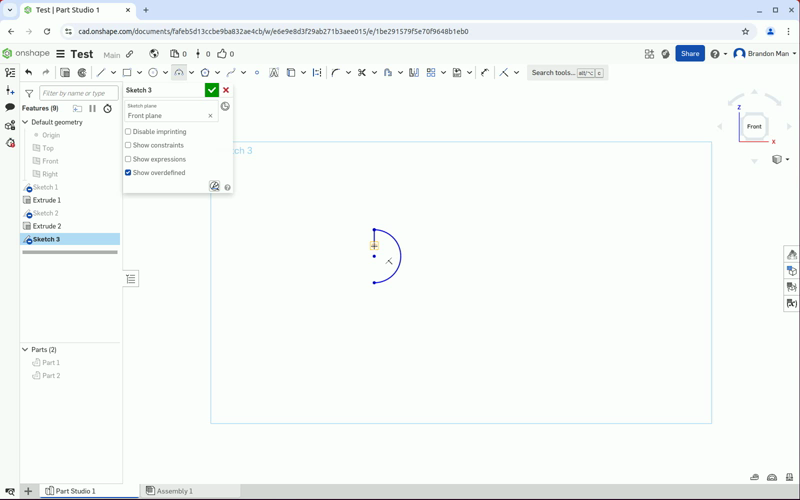
key_down(shift)
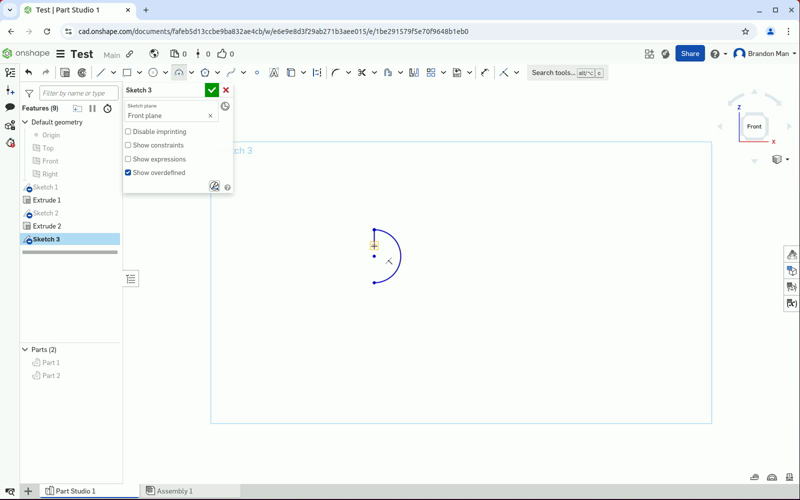
mouse_move(374, 267)
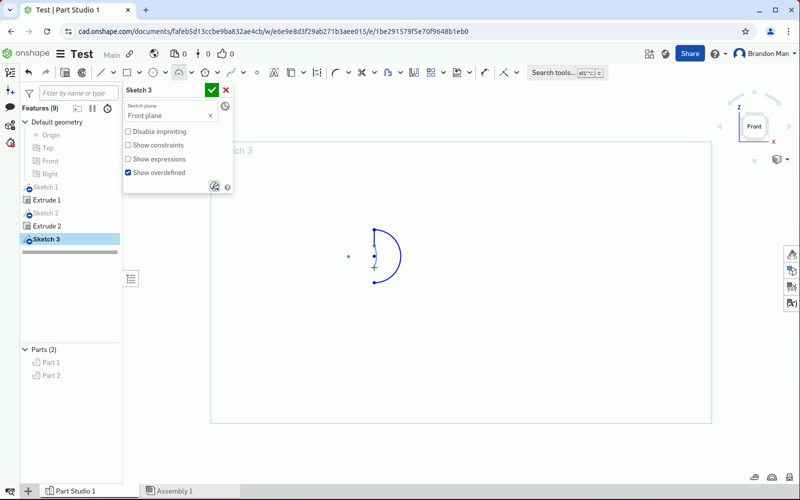
click(374, 267)
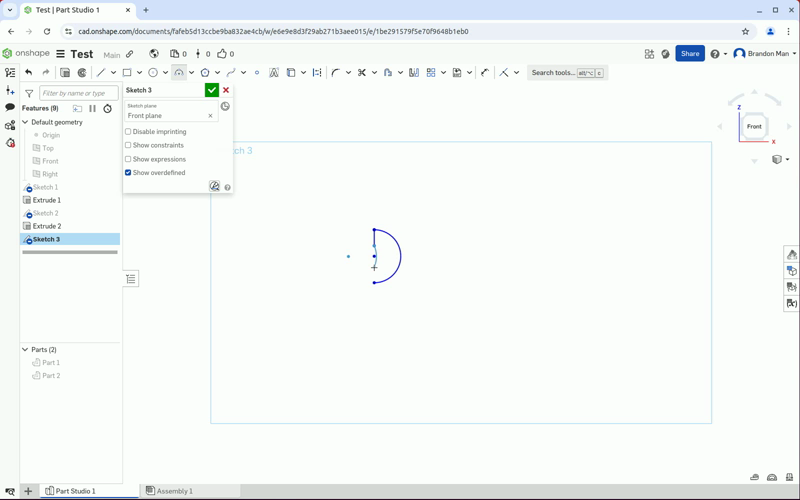
mouse_move(384, 256)
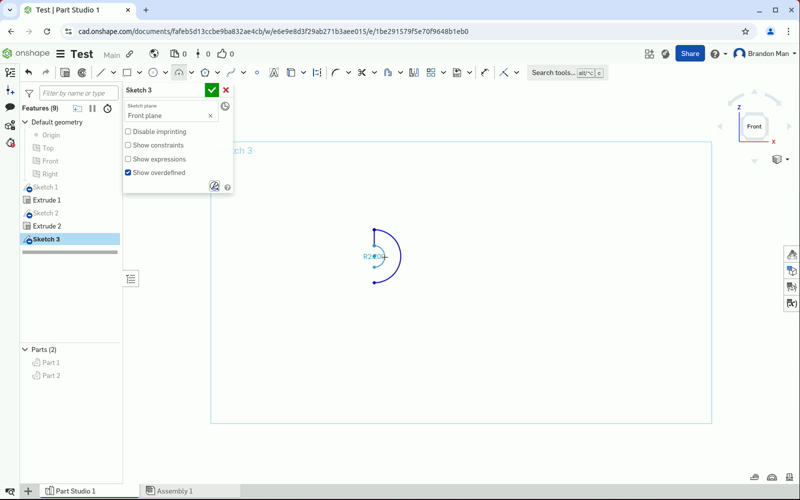
click(384, 256)
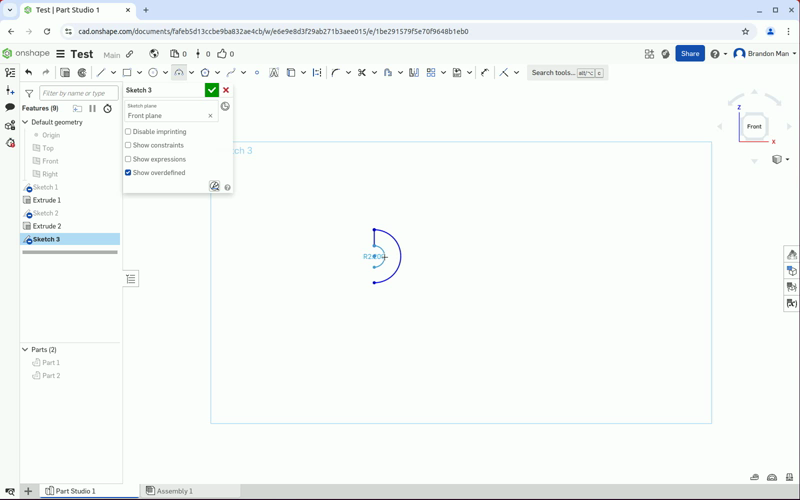
key_up(shift)
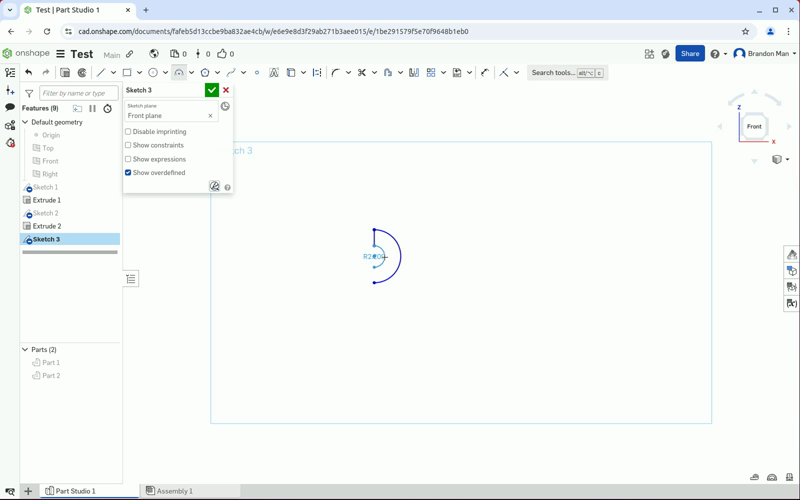
key(esc)
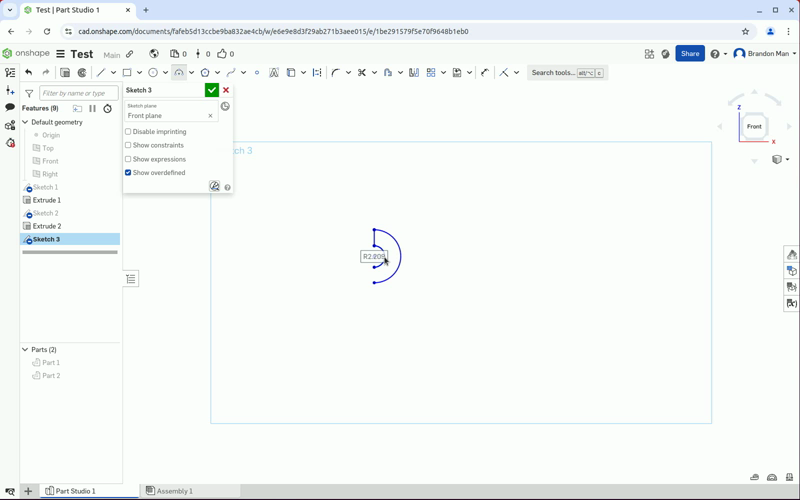
key(l)
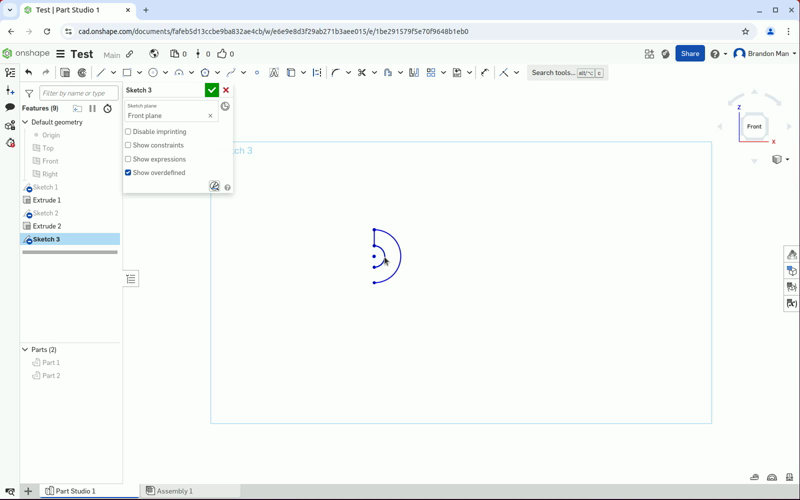
mouse_move(374, 267)
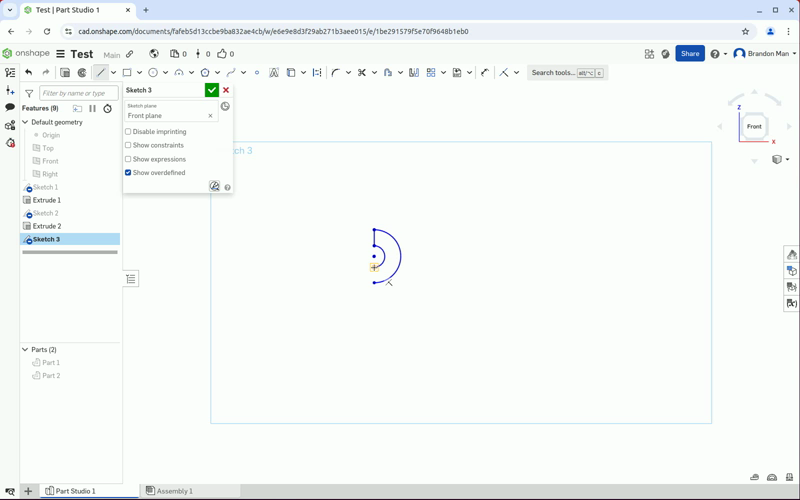
click(374, 267)
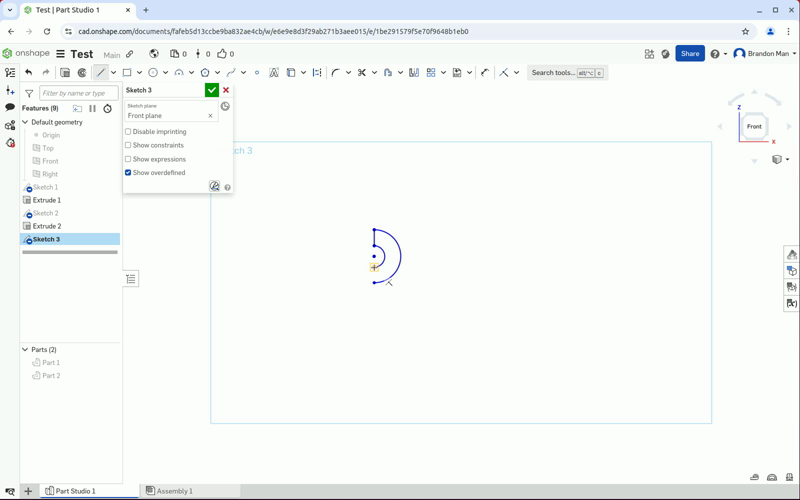
mouse_move(404, 267)
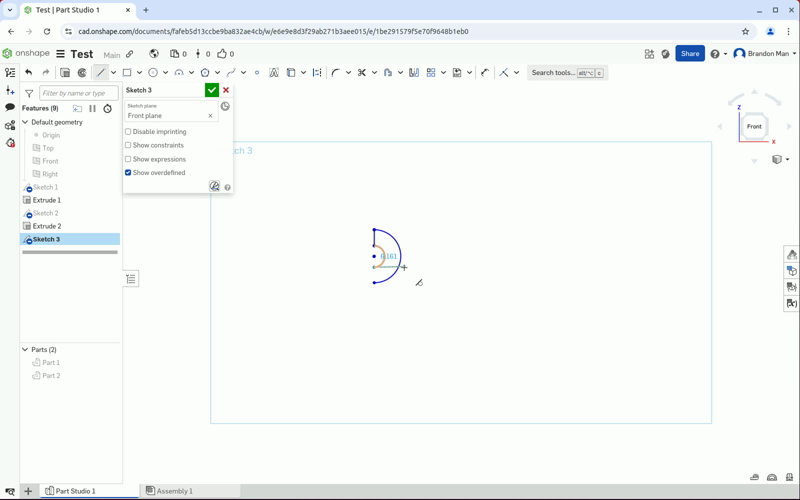
key_down(shift)
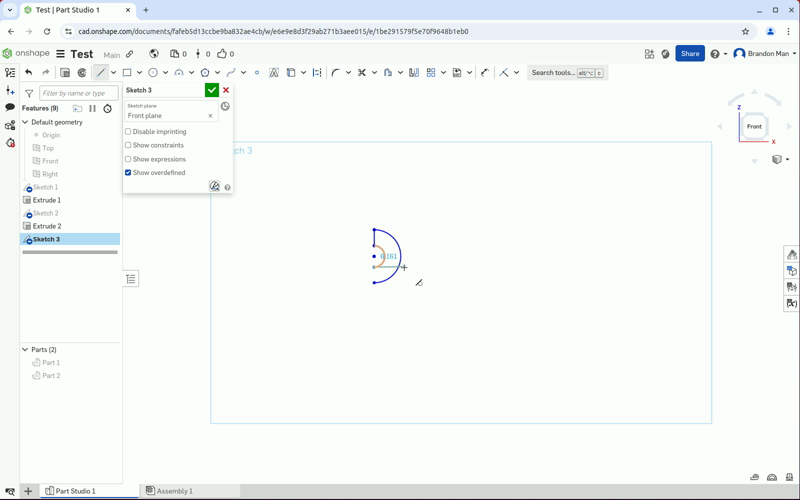
mouse_move(374, 282)
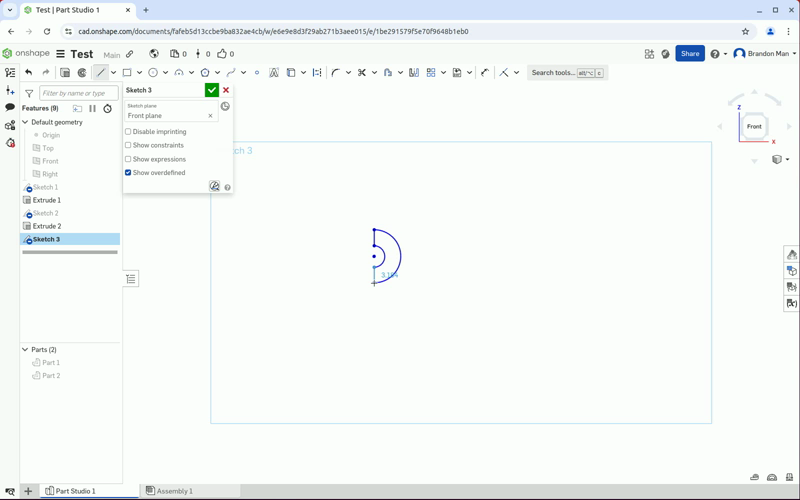
key_up(shift)
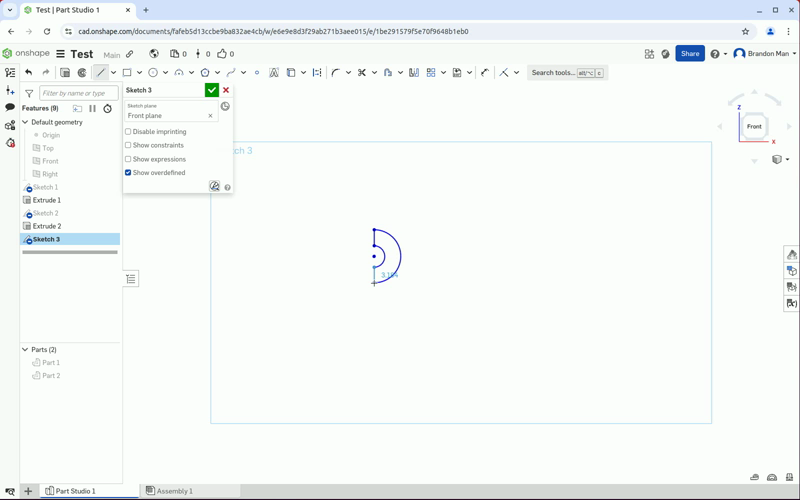
click(374, 282)
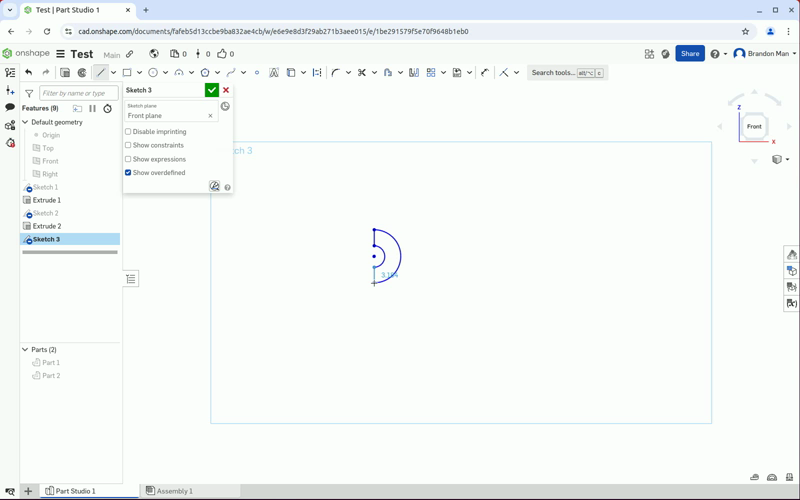
key(esc)
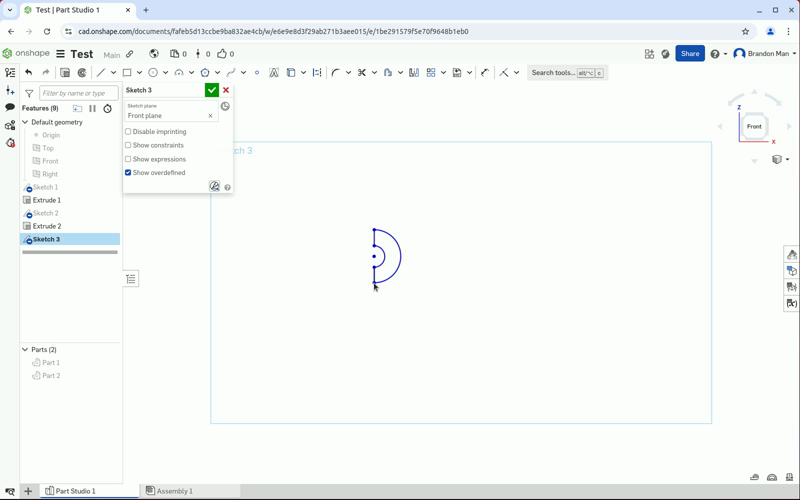
mouse_move(381, 247)
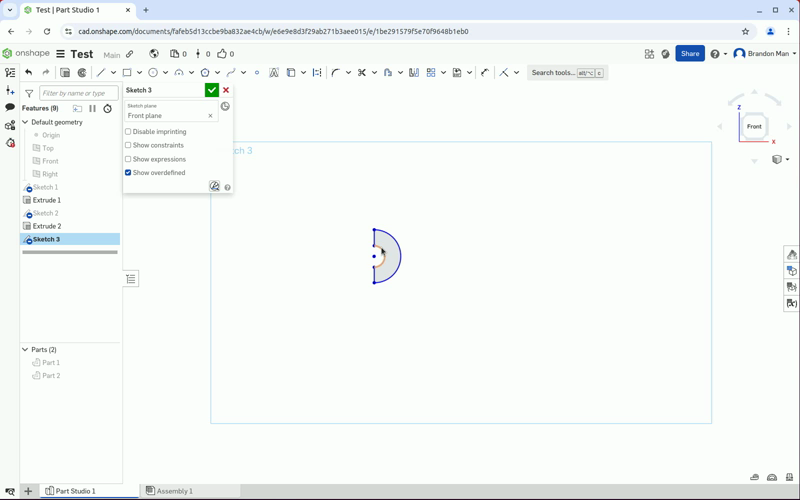
scroll(6)
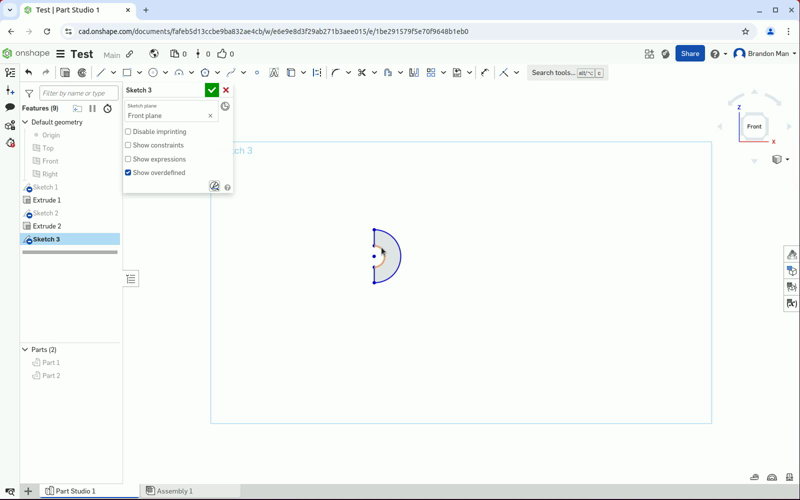
scroll(6)
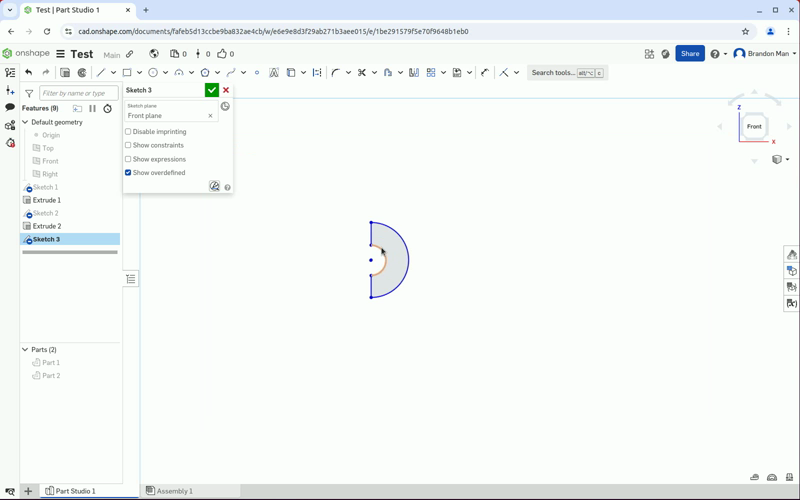
scroll(6)
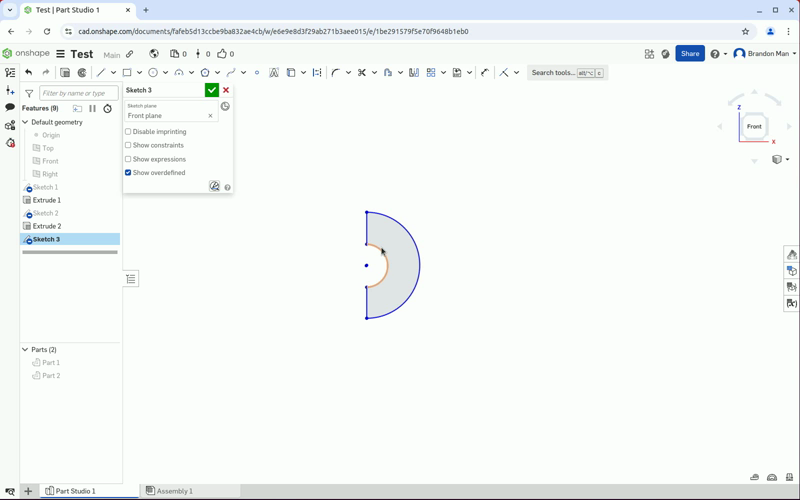
scroll(6)
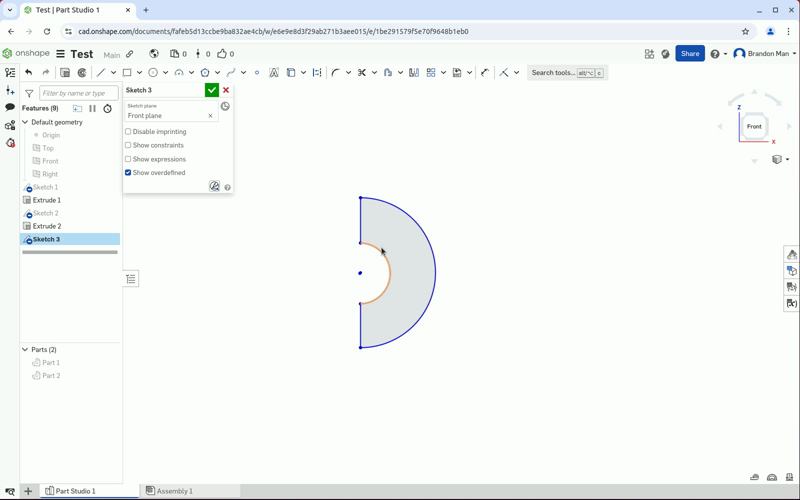
scroll(6)
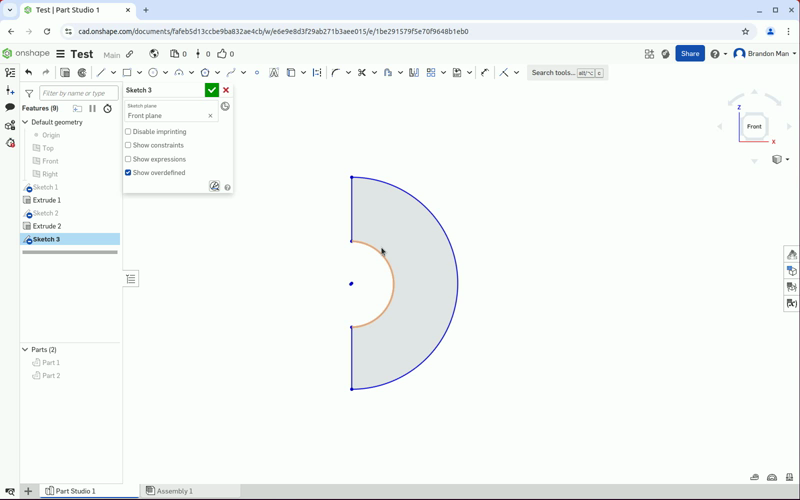
scroll(6)
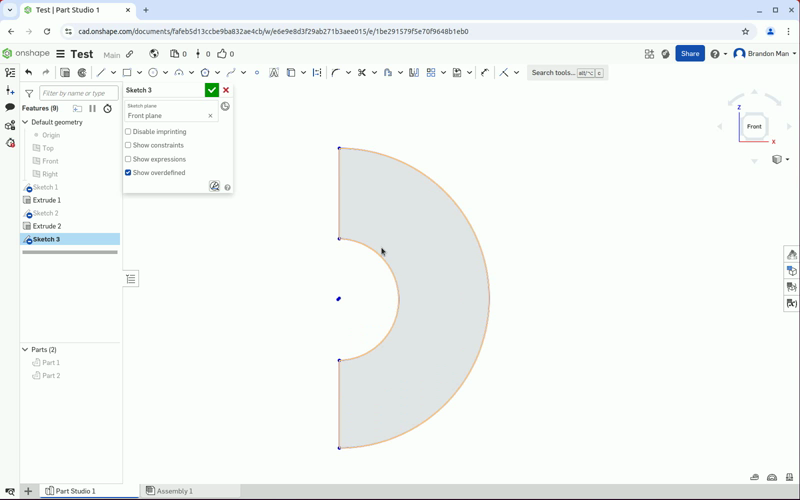
scroll(6)
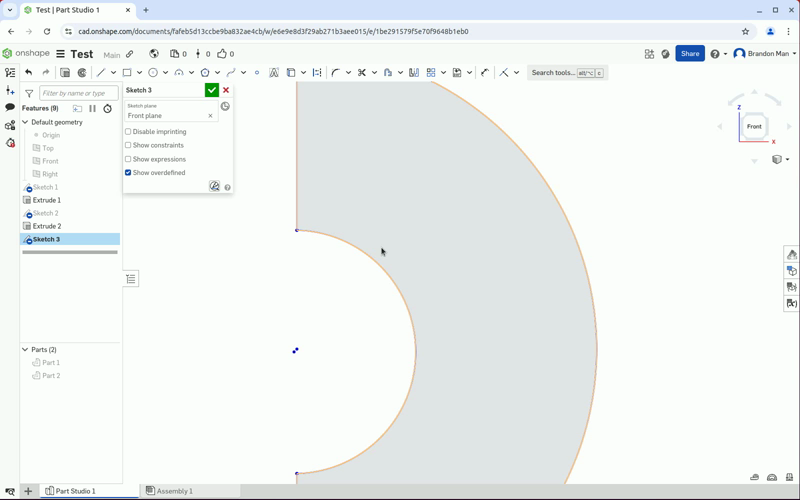
click(381, 247)
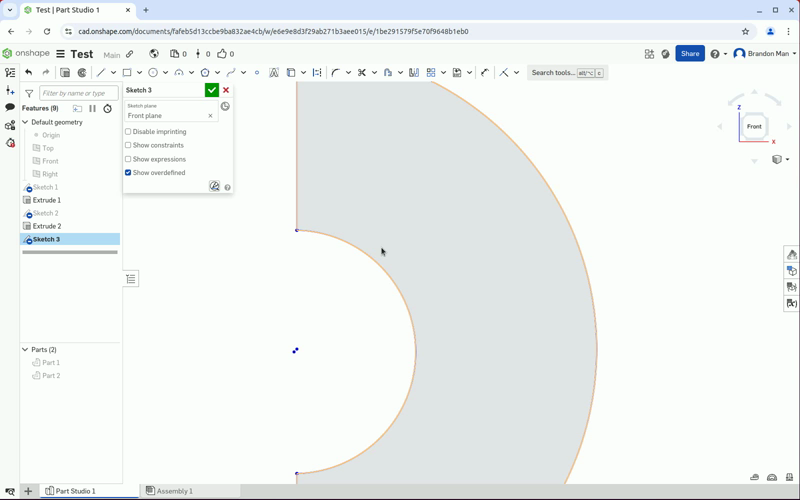
scroll(-6)
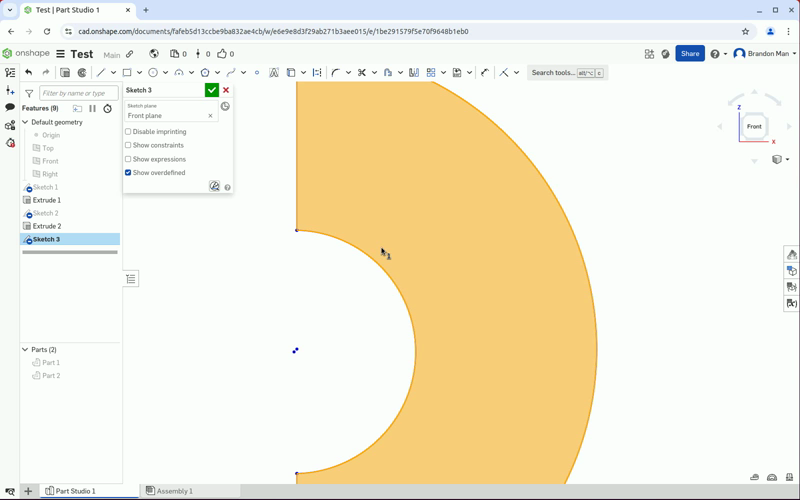
scroll(-6)
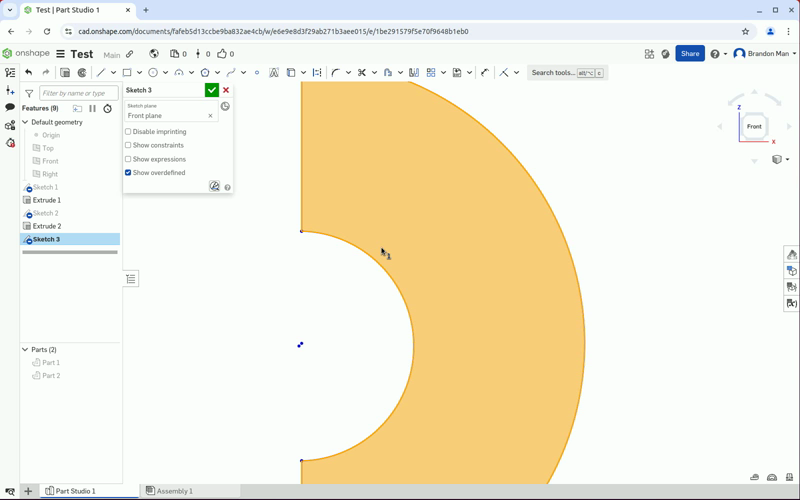
scroll(-6)
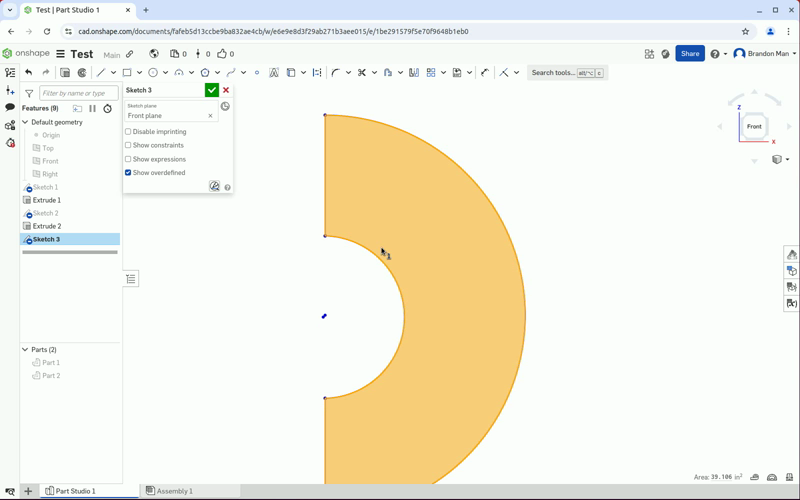
scroll(-6)
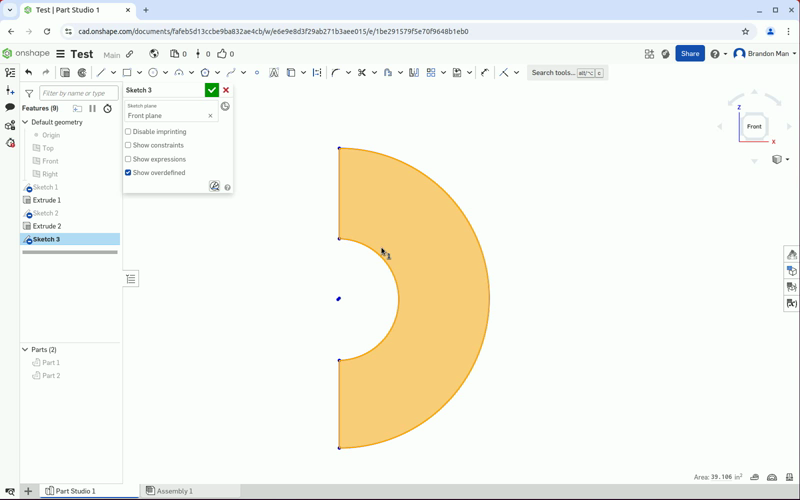
scroll(-6)
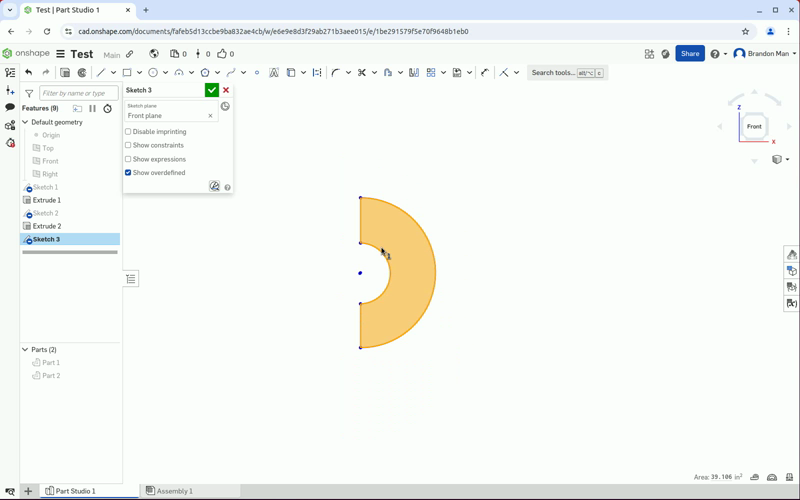
scroll(-6)
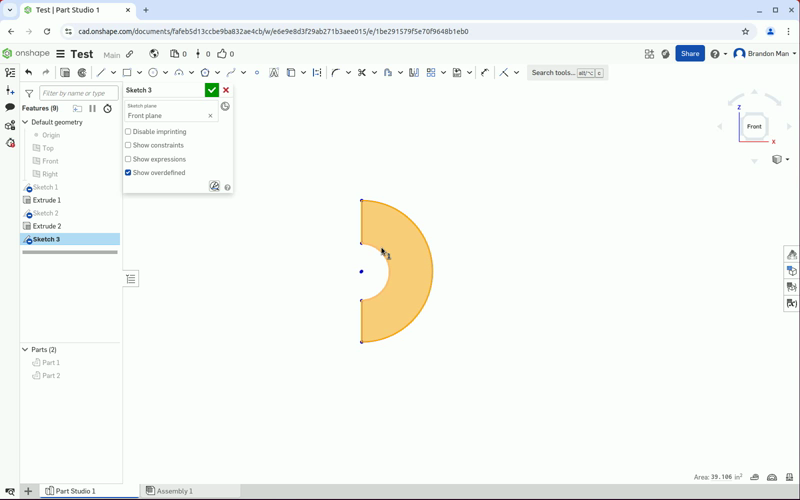
scroll(-6)
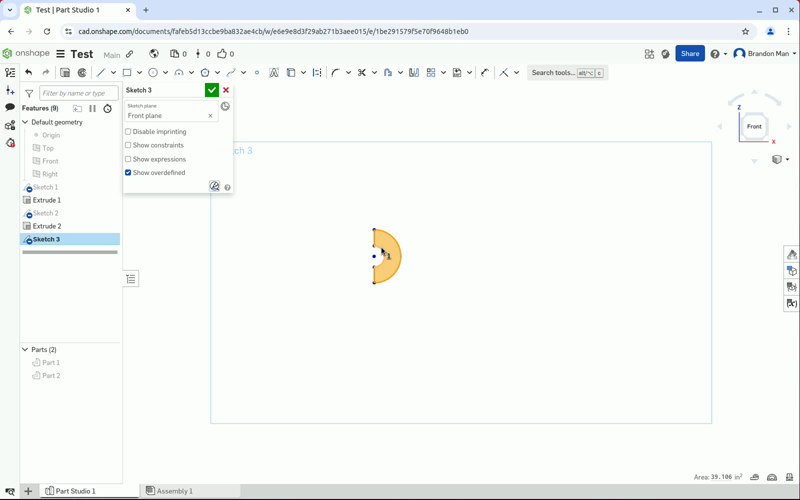
mouse_move(73, 352)
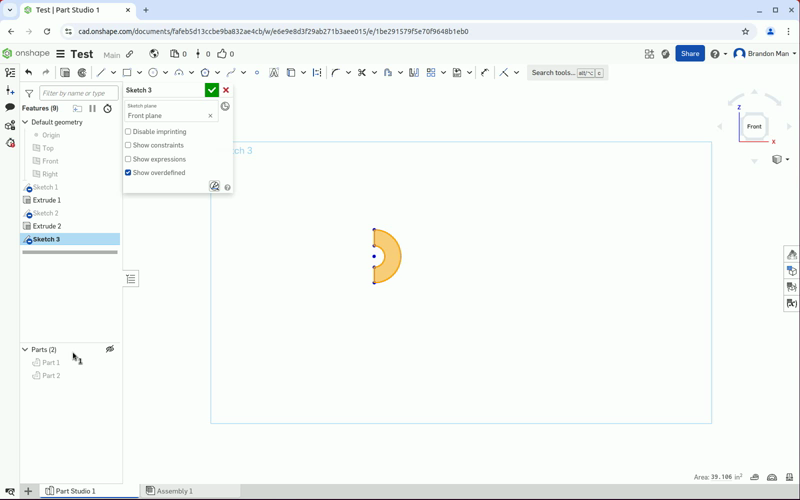
key(shift+y)
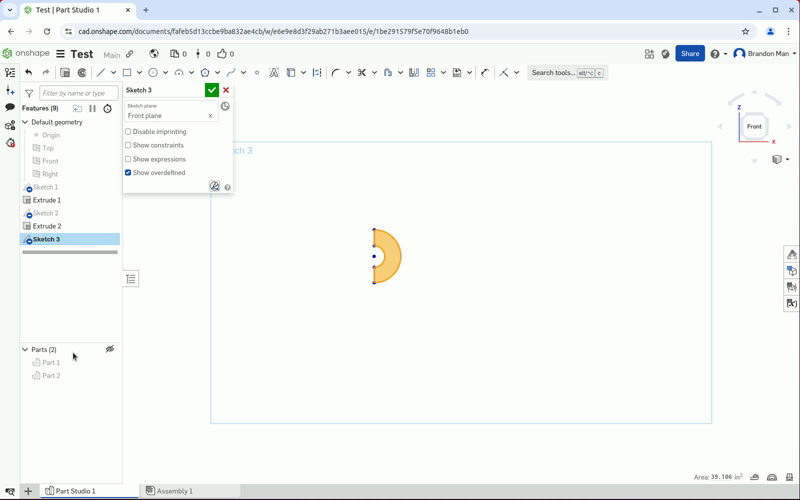
key(shift+e)
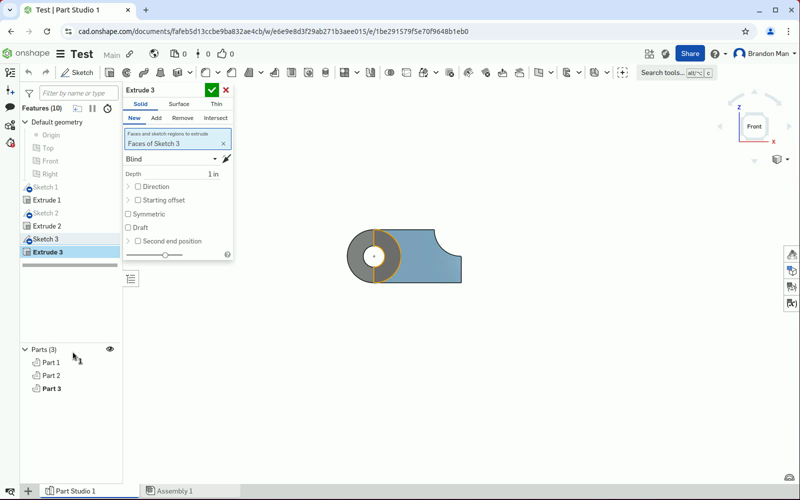
mouse_move(143, 106)
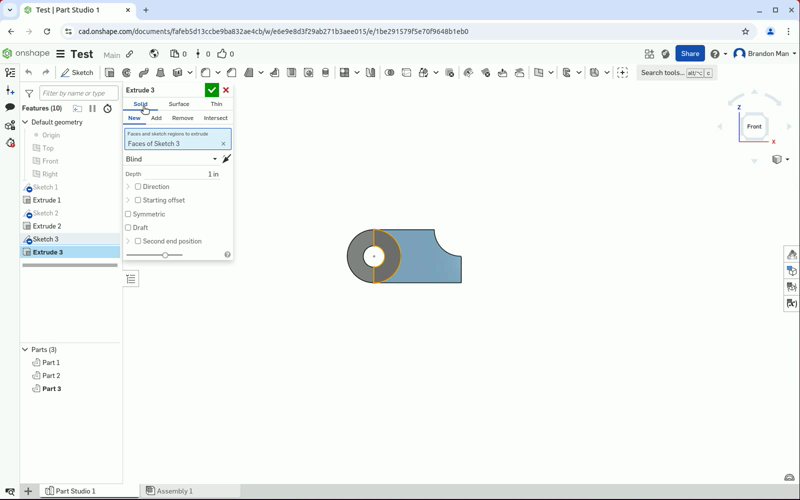
click(143, 106)
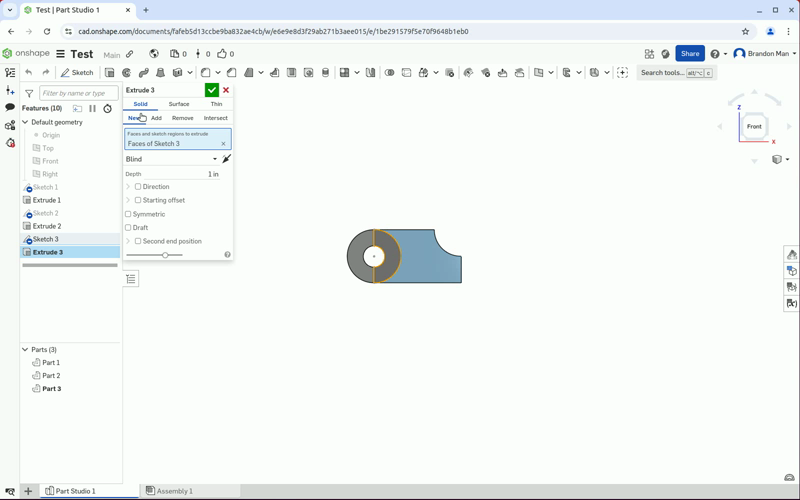
mouse_move(137, 120)
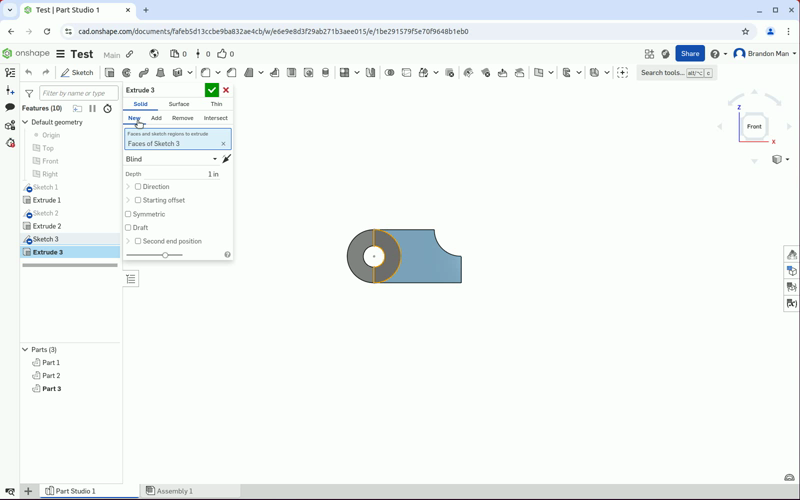
click(137, 120)
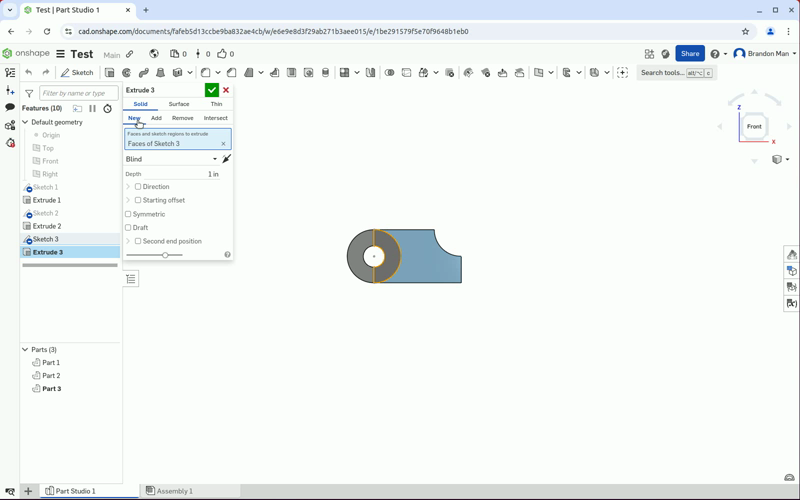
key(tab, 4)
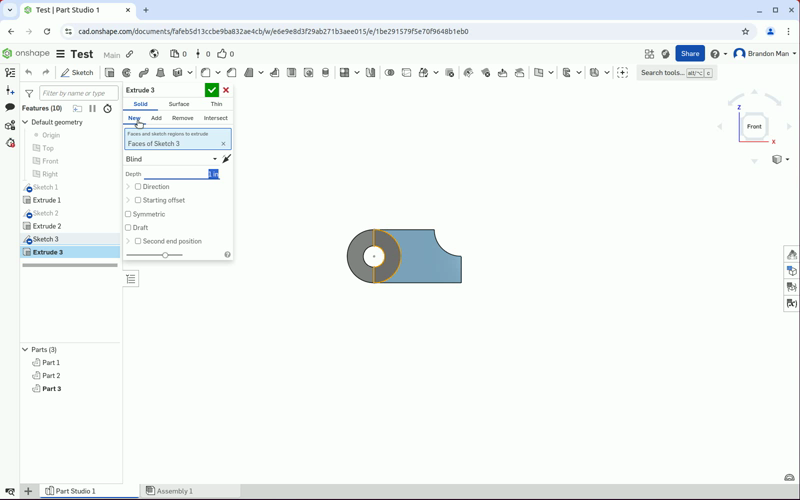
text(4.333)
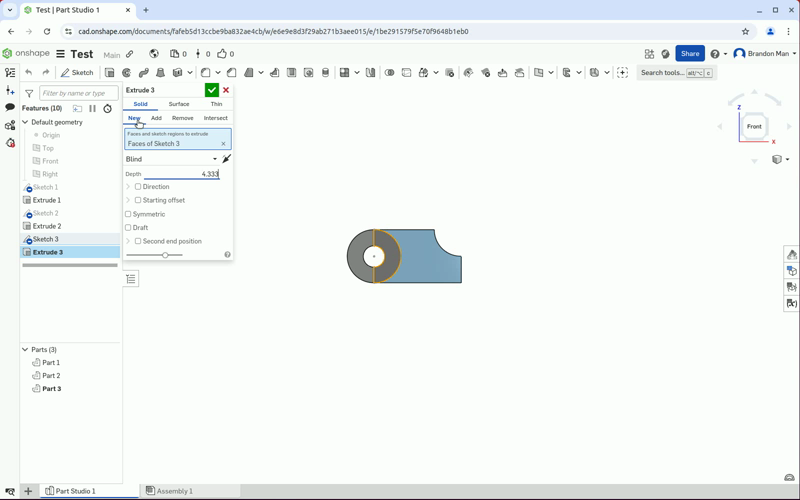
key(enter)
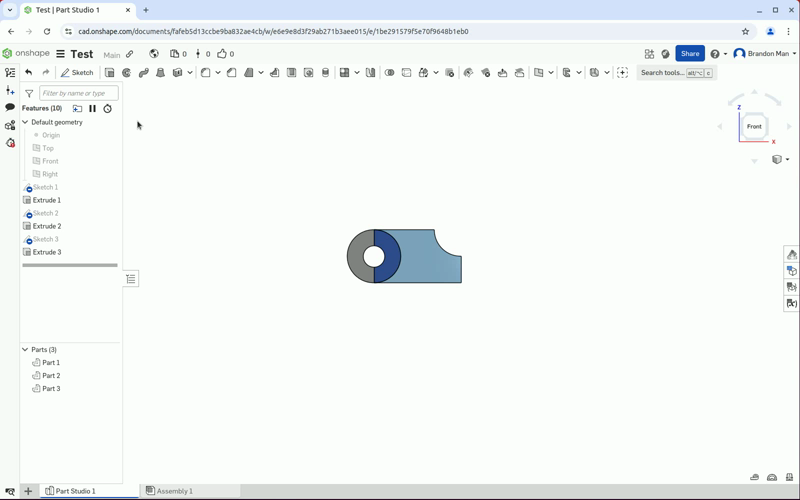
key(shift+h)
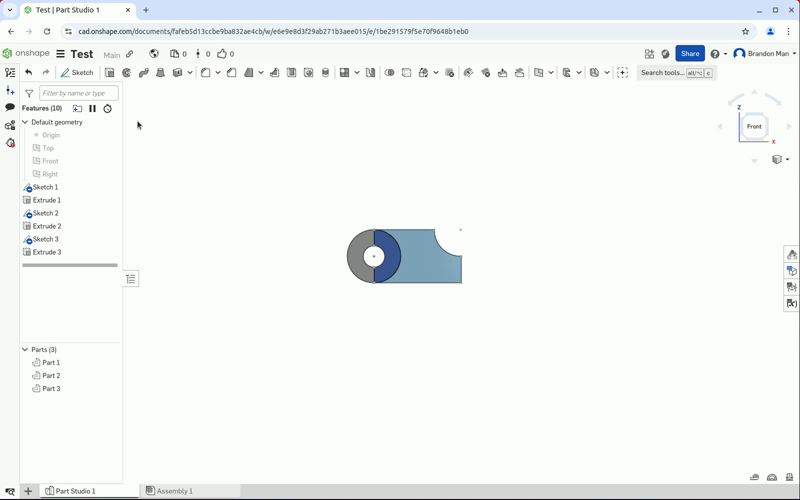
key(shift+h)
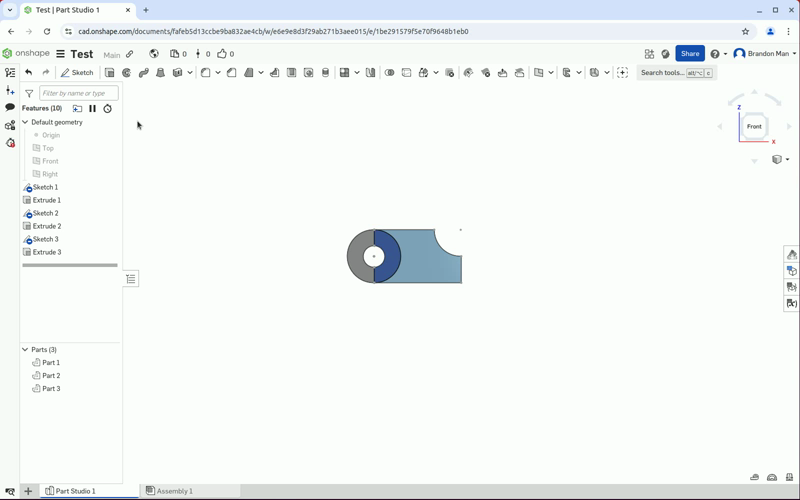
key(shift+7)
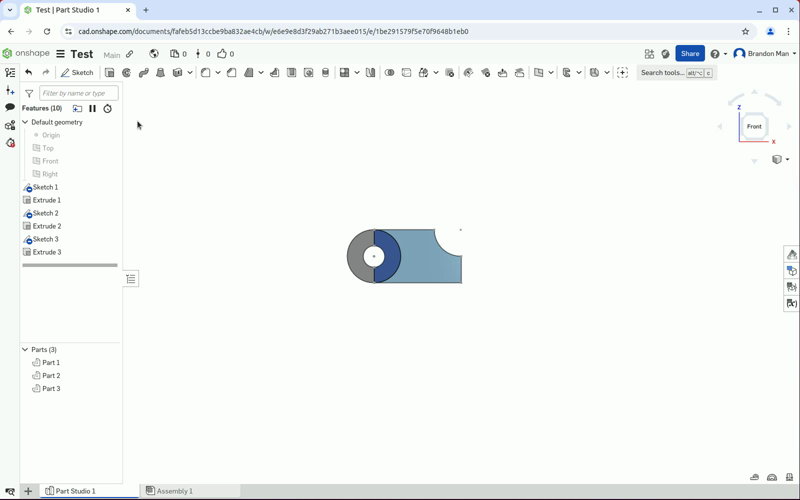
key(left, 2)
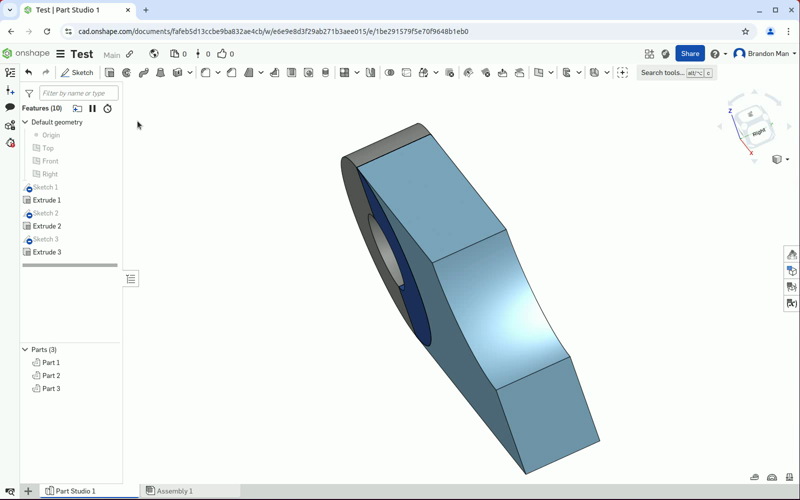
key(down, 2)
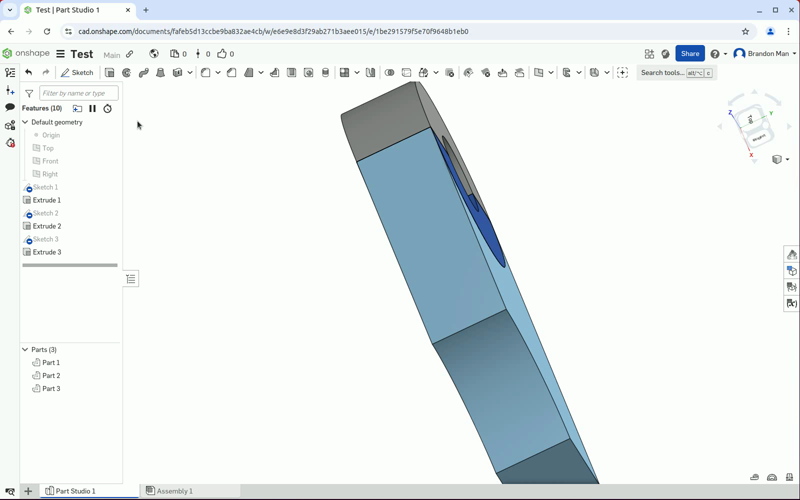
key(up, 2)
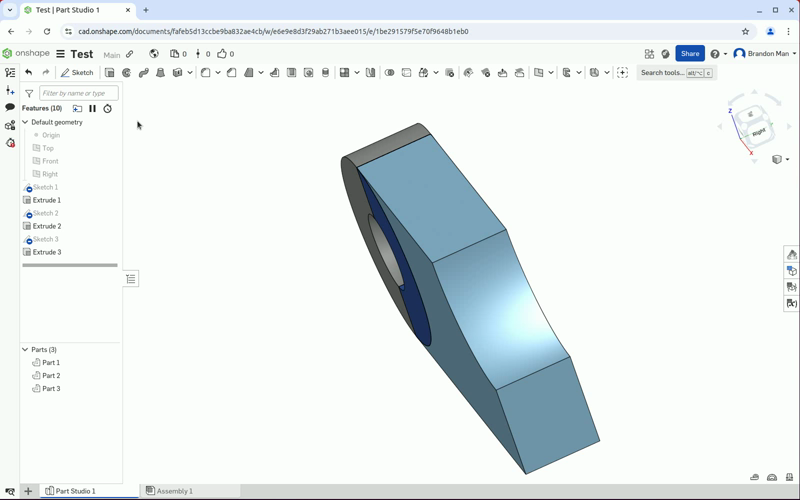
key(right, 2)
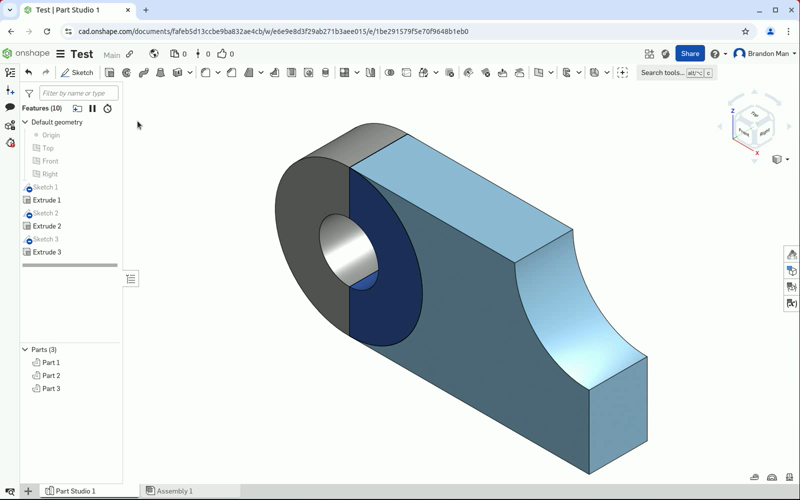
mouse_move(73, 189)
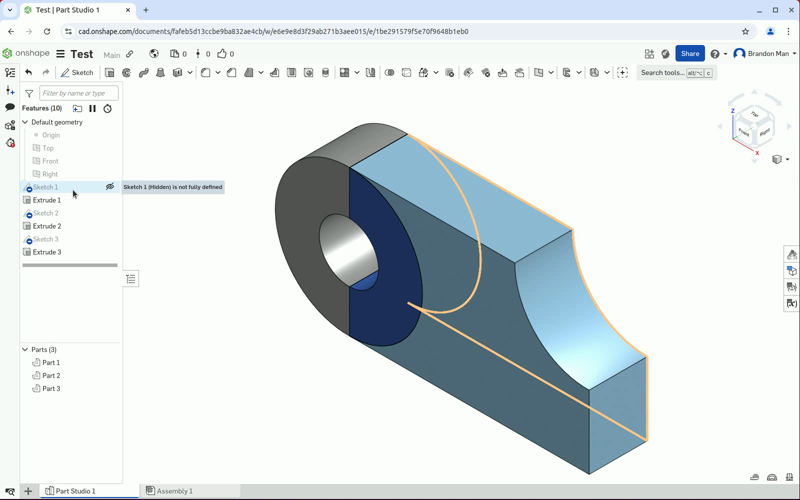
click(73, 189)